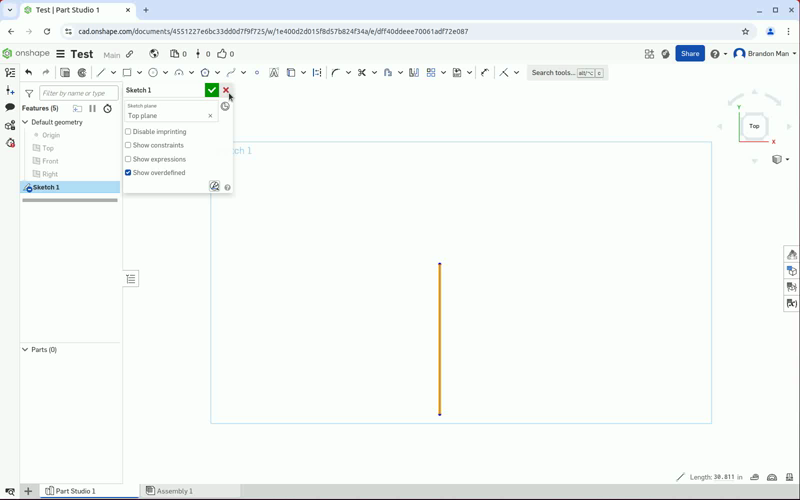
key(shift+h)
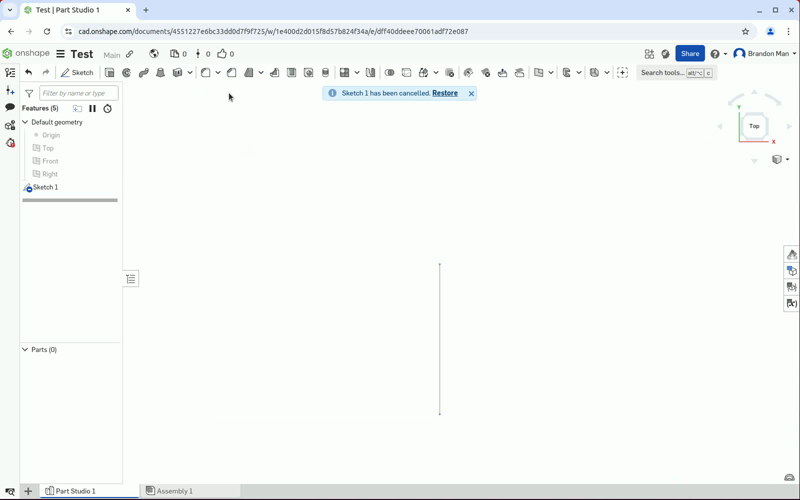
key(shift+s)
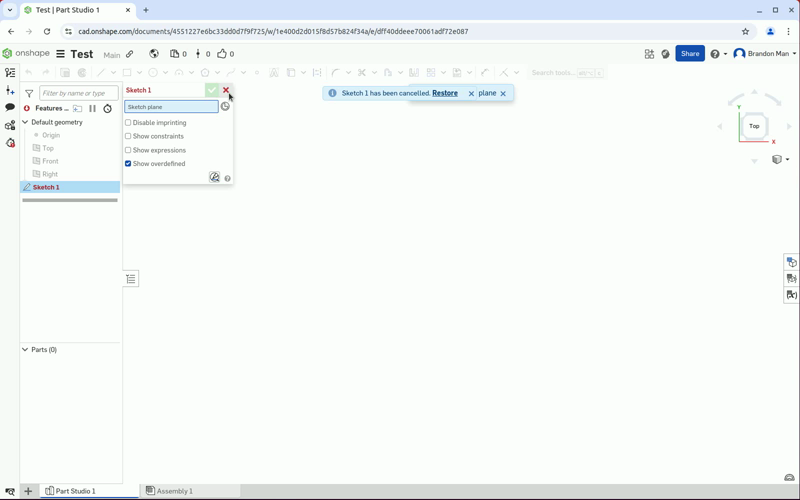
mouse_move(73, 150)
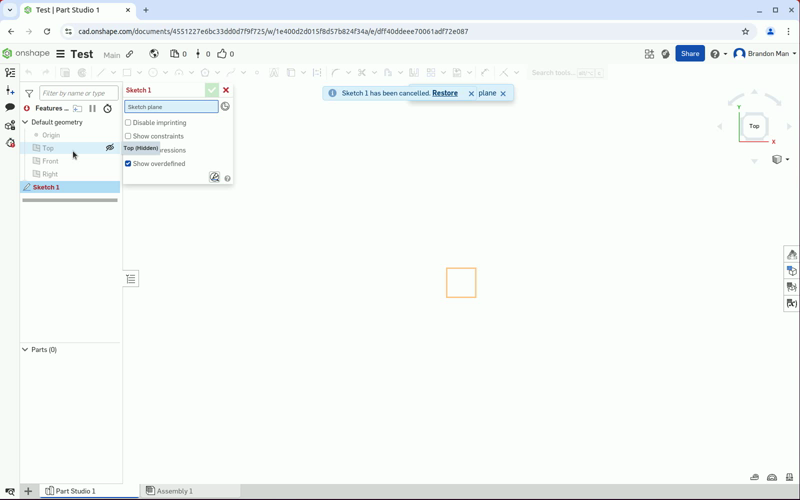
click(73, 150)
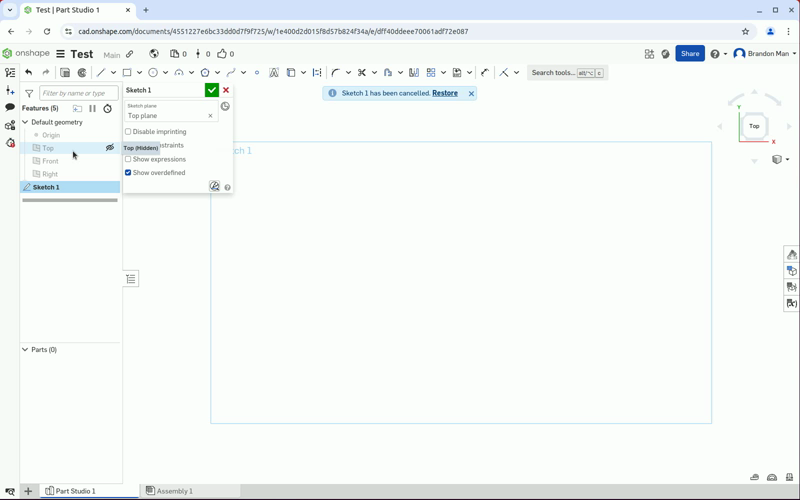
mouse_move(73, 352)
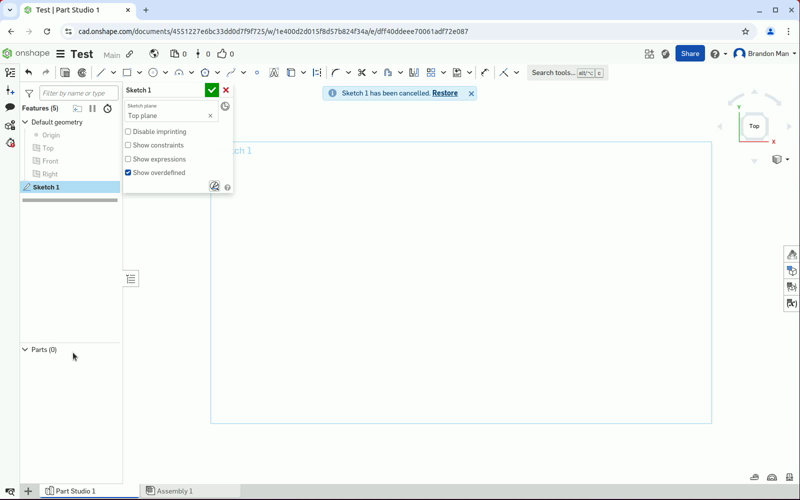
key(y)
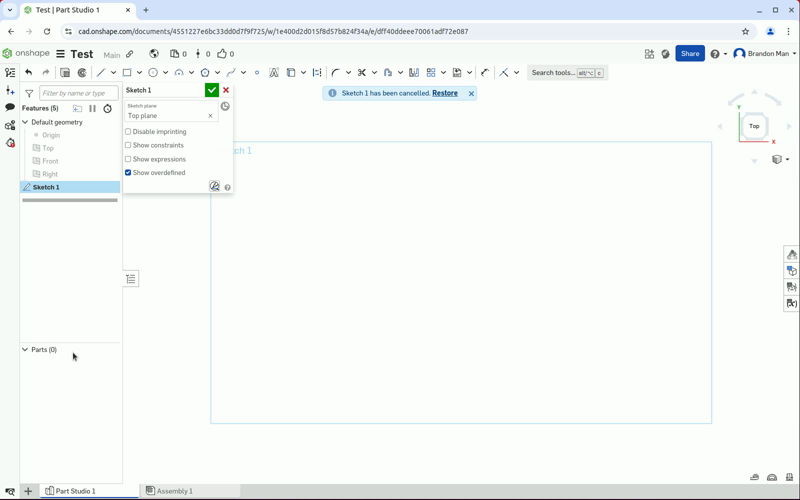
key(l)
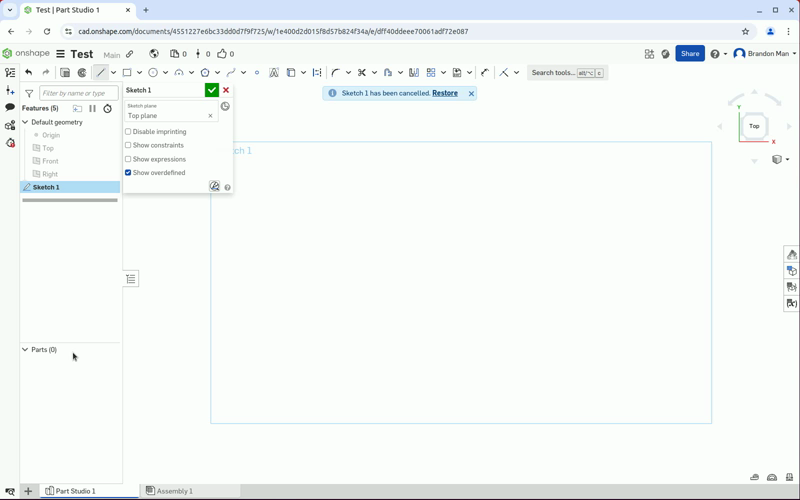
key_down(shift)
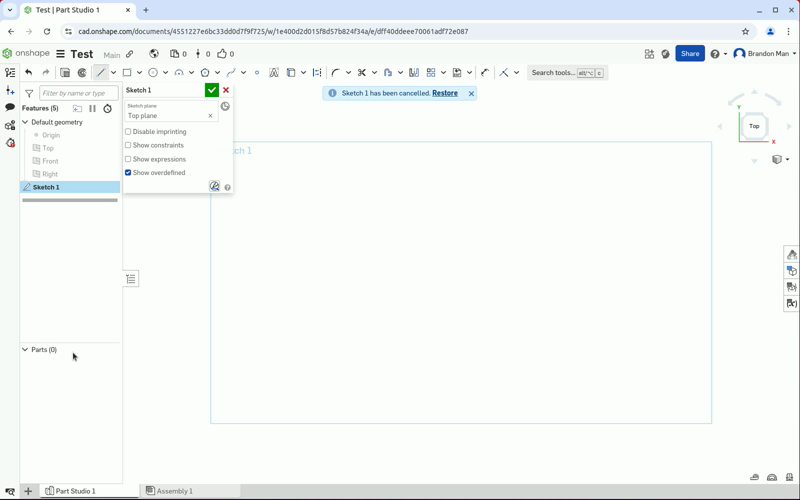
mouse_move(405, 280)
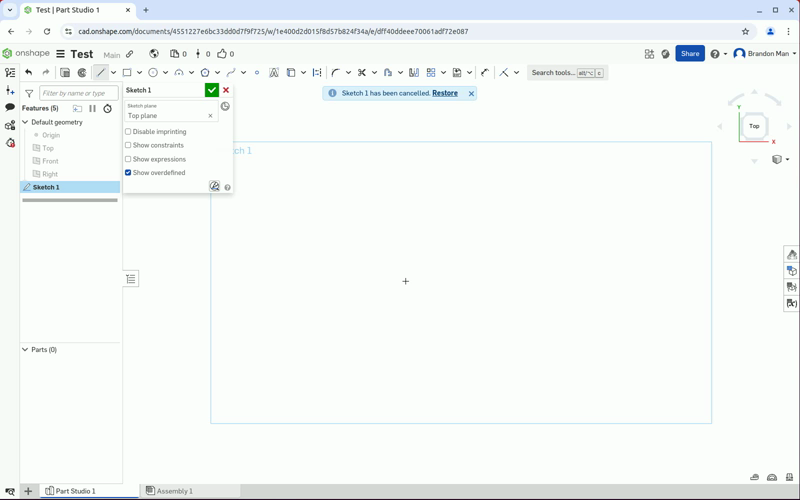
click(405, 280)
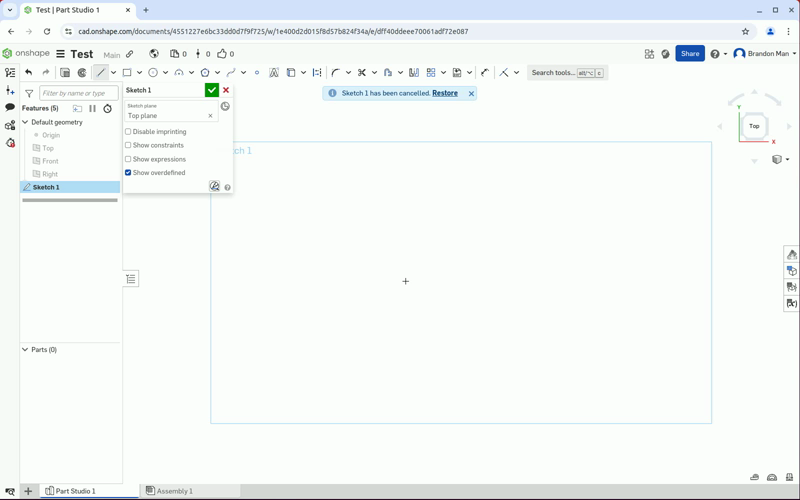
key_up(shift)
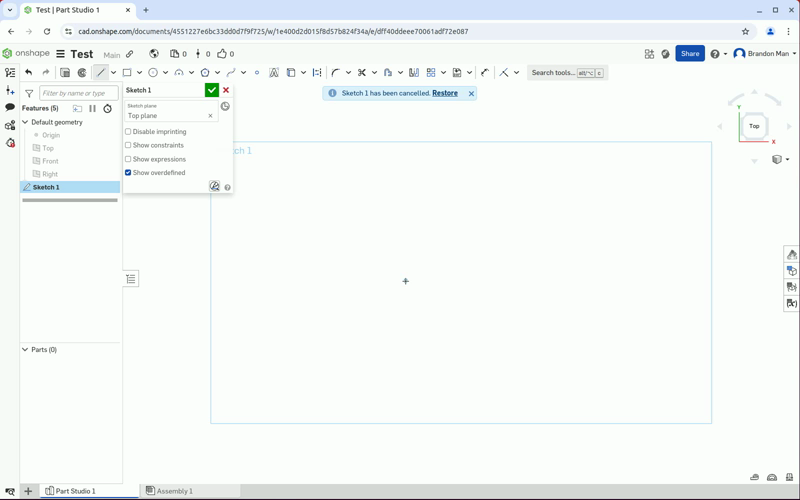
key_down(shift)
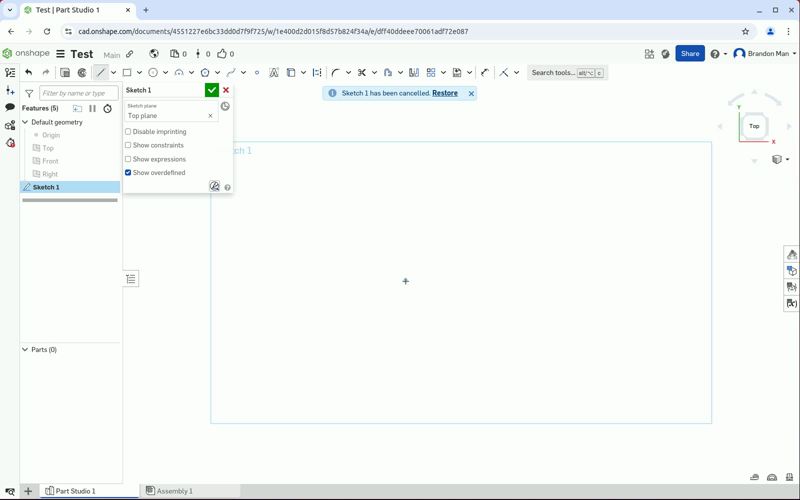
mouse_move(435, 280)
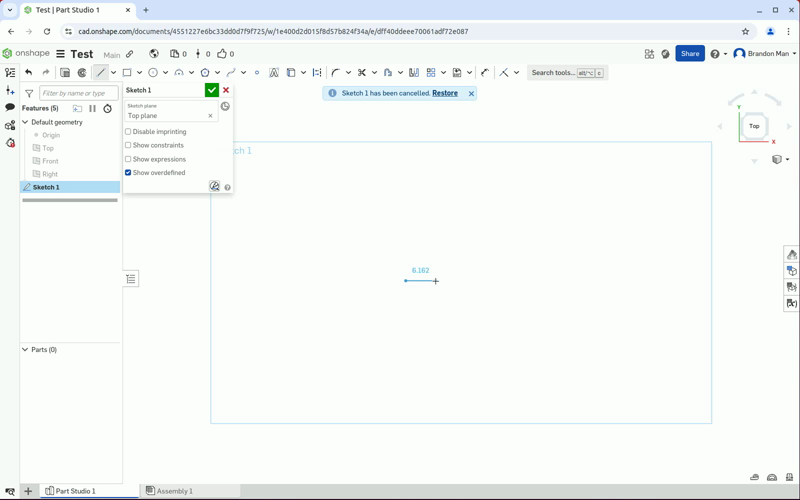
mouse_move(436, 280)
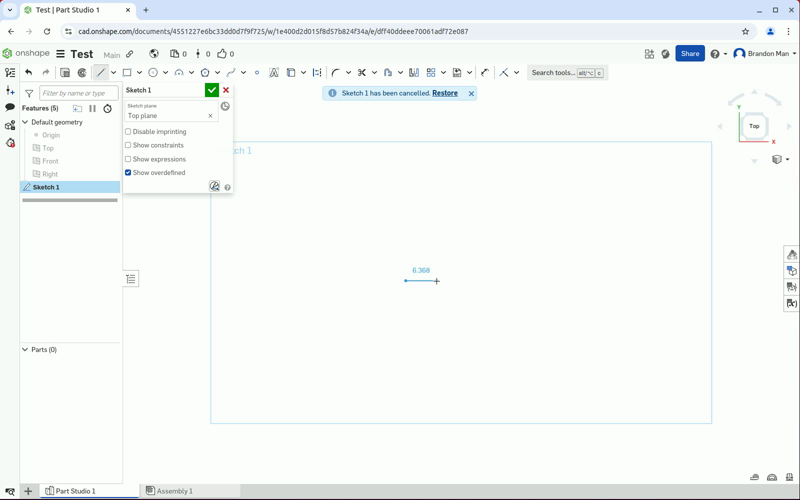
click(436, 280)
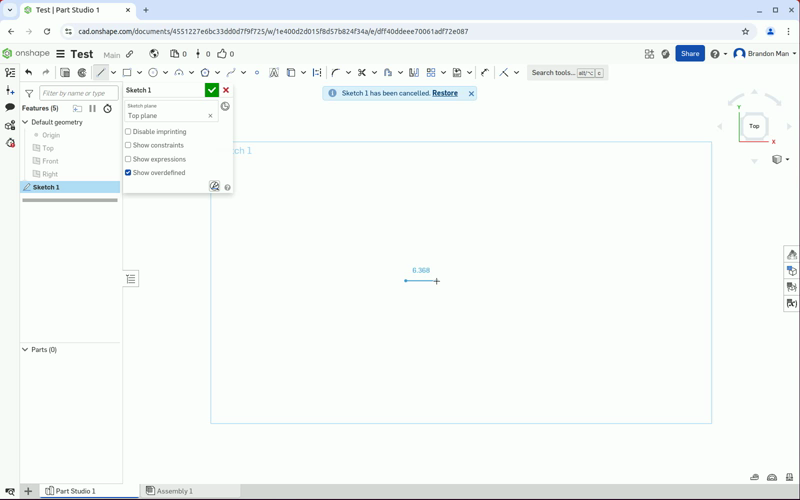
key_up(shift)
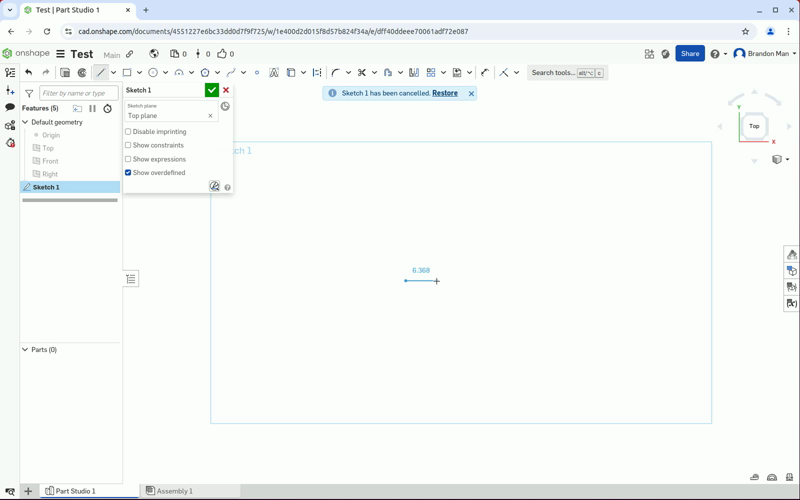
key_down(shift)
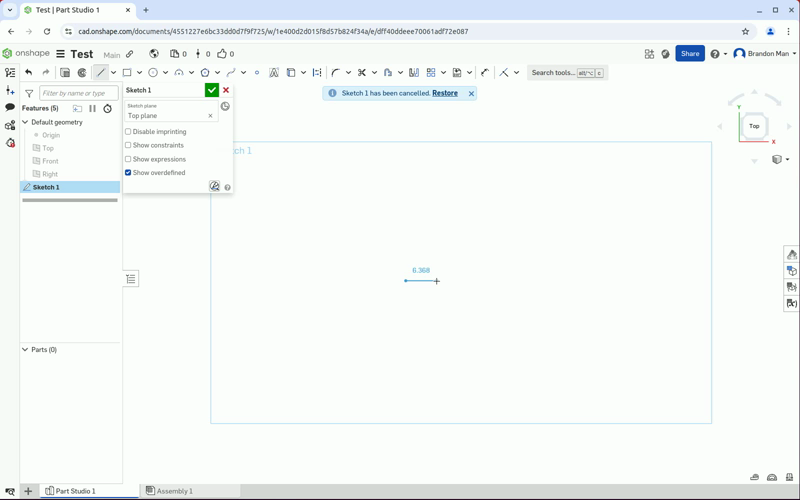
mouse_move(466, 280)
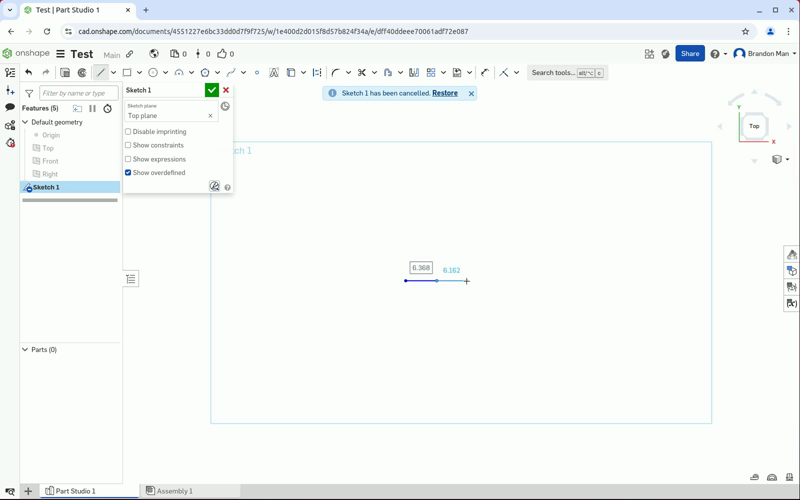
mouse_move(436, 300)
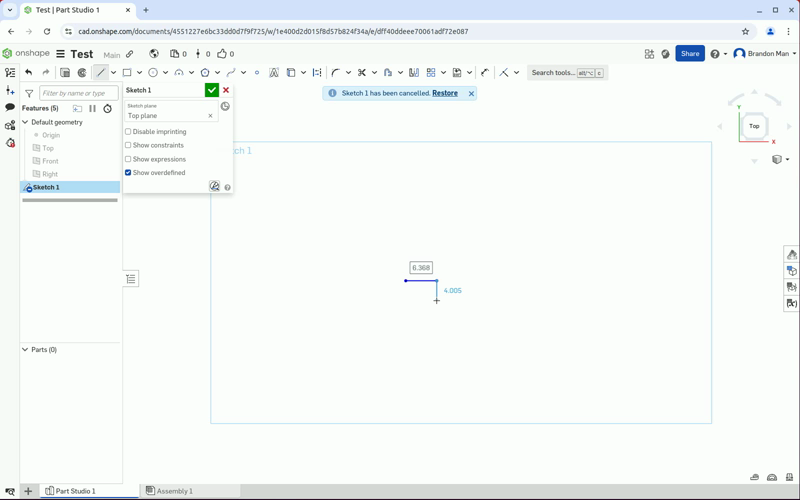
click(436, 300)
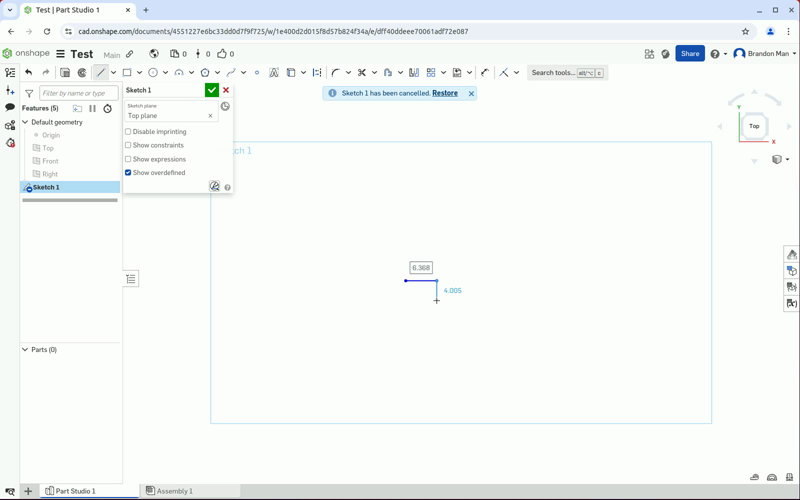
key_up(shift)
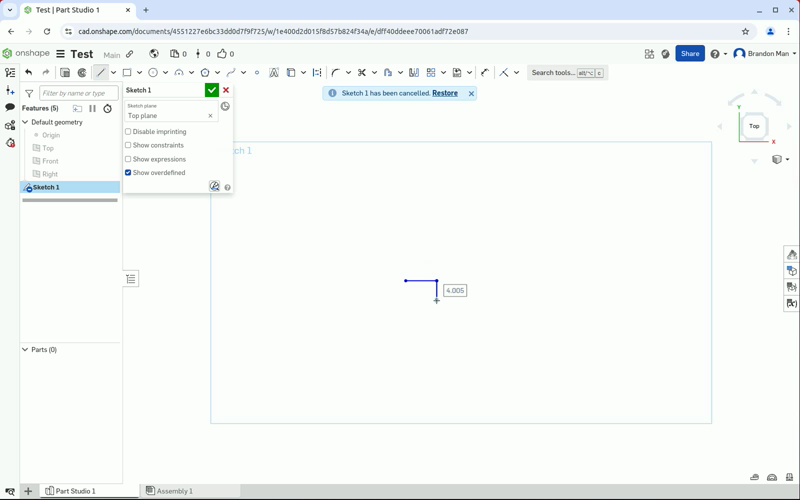
key_down(shift)
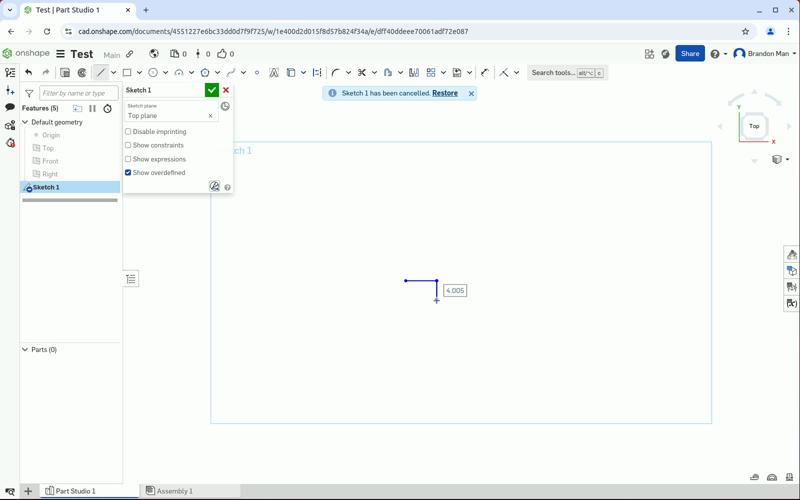
mouse_move(466, 300)
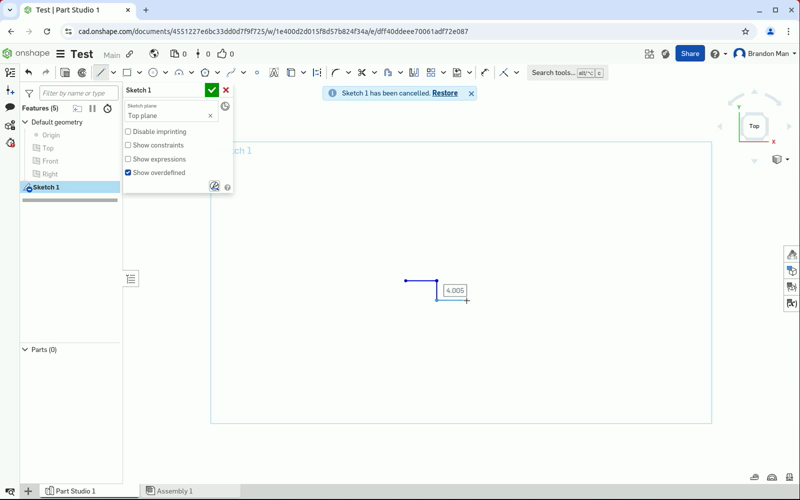
mouse_move(485, 300)
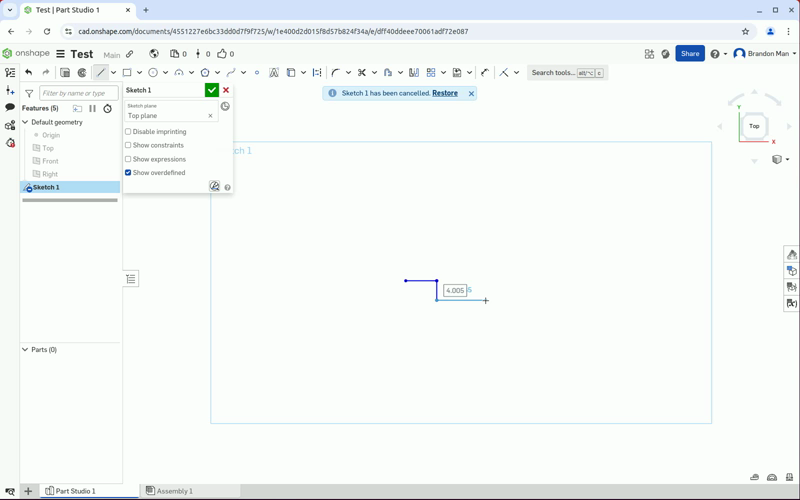
click(485, 300)
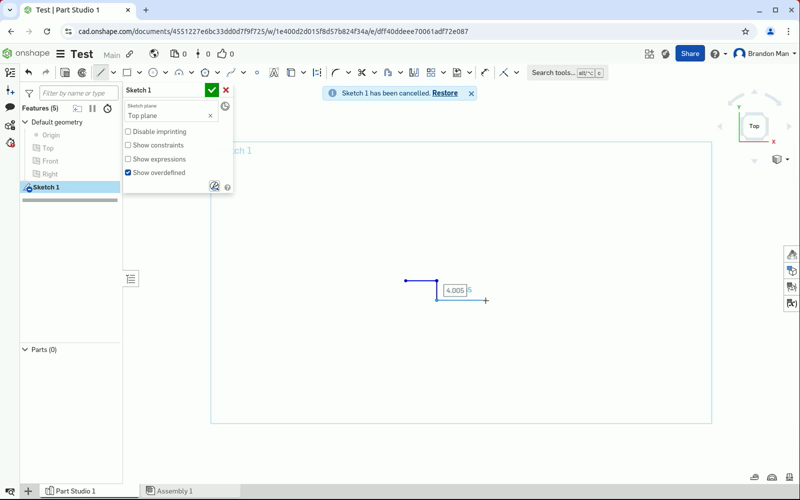
key_up(shift)
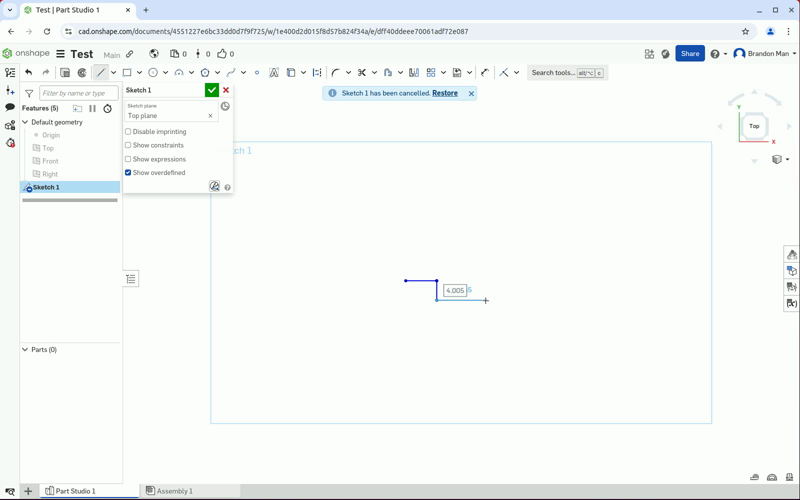
key_down(shift)
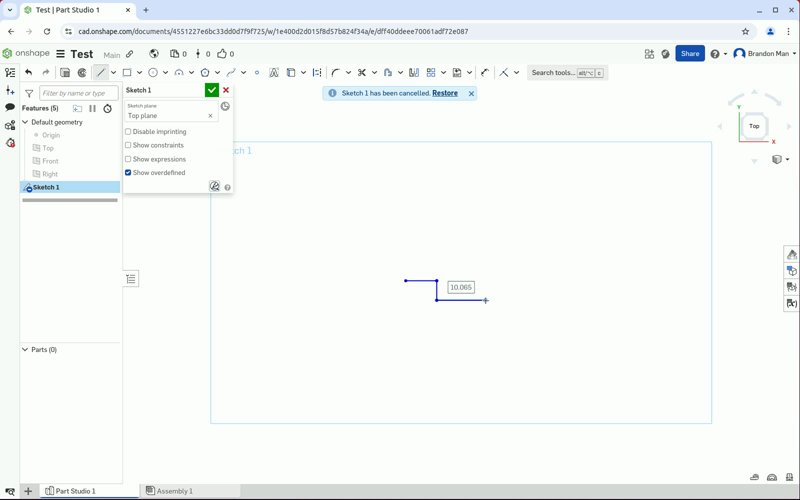
mouse_move(515, 300)
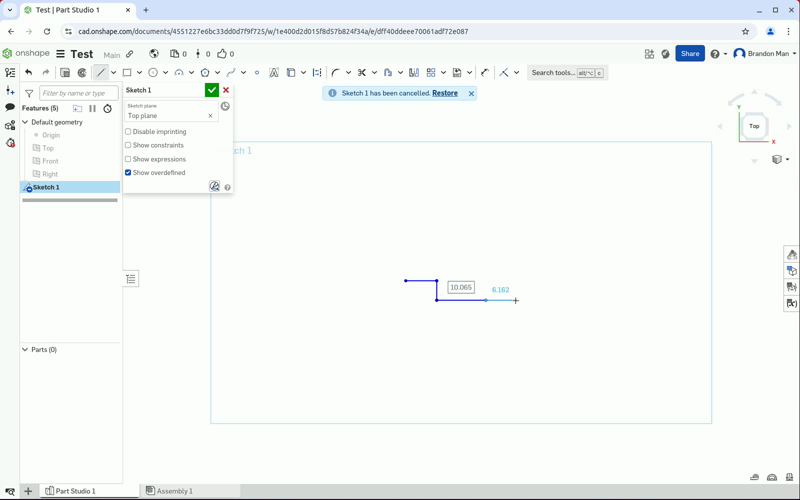
mouse_move(485, 265)
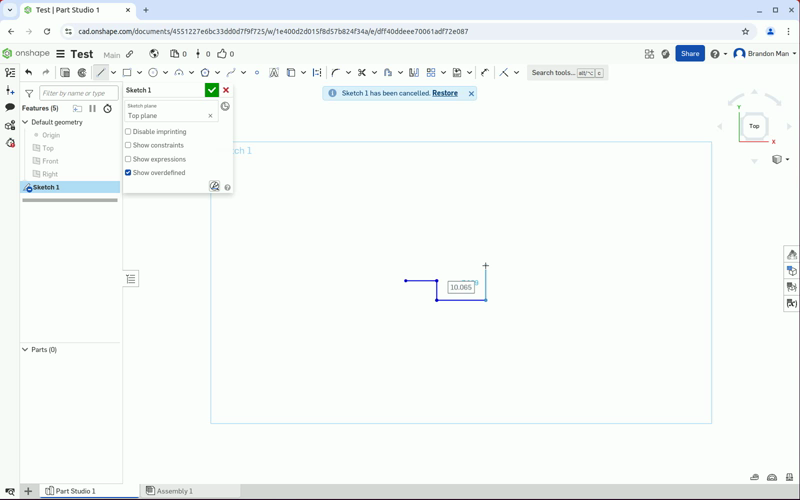
click(485, 265)
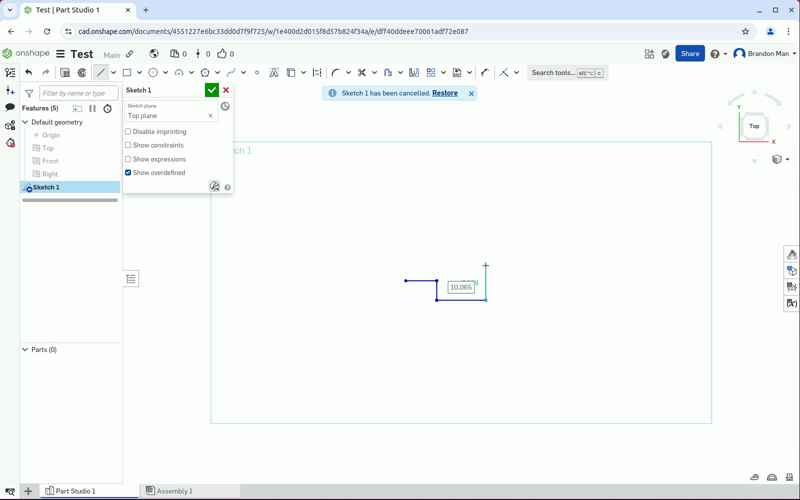
key_up(shift)
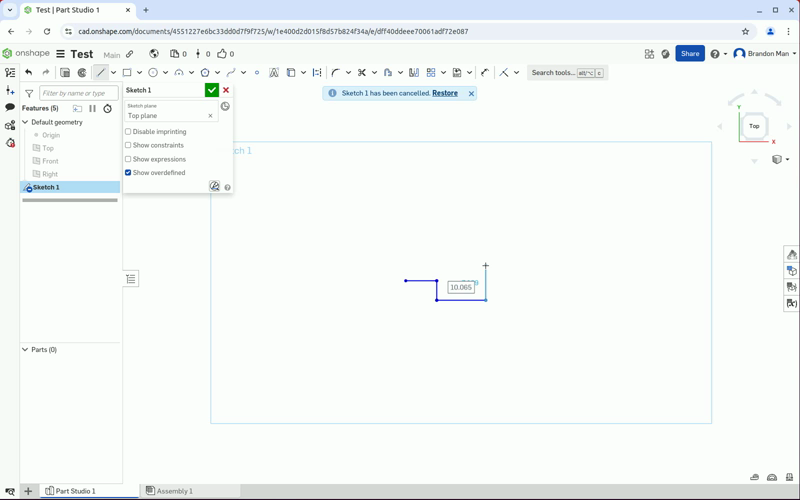
key_down(shift)
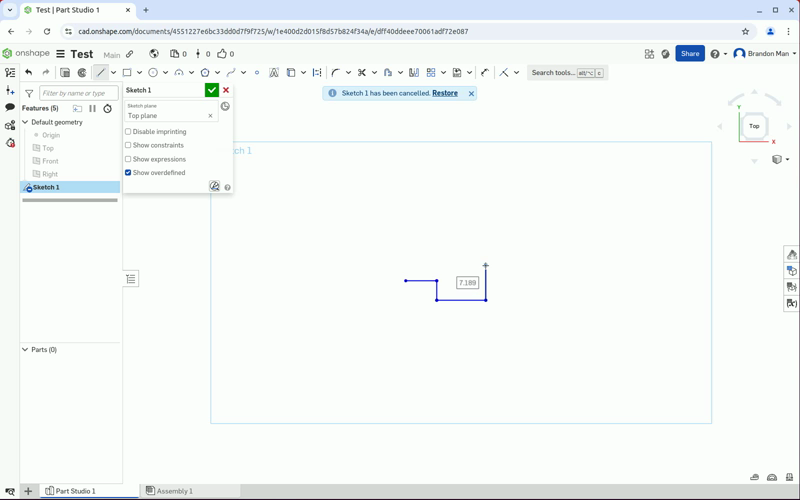
mouse_move(515, 265)
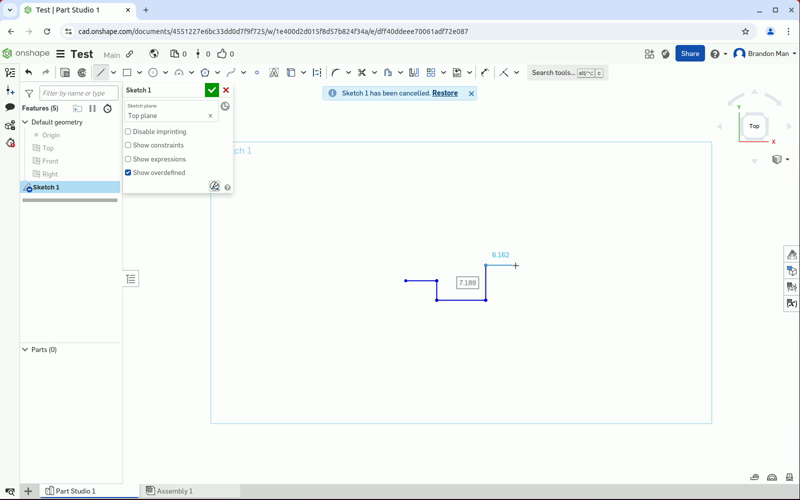
mouse_move(448, 265)
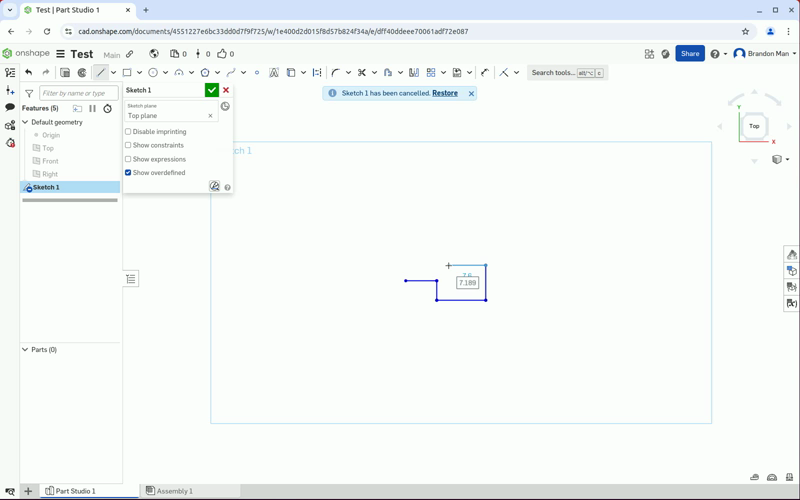
click(448, 265)
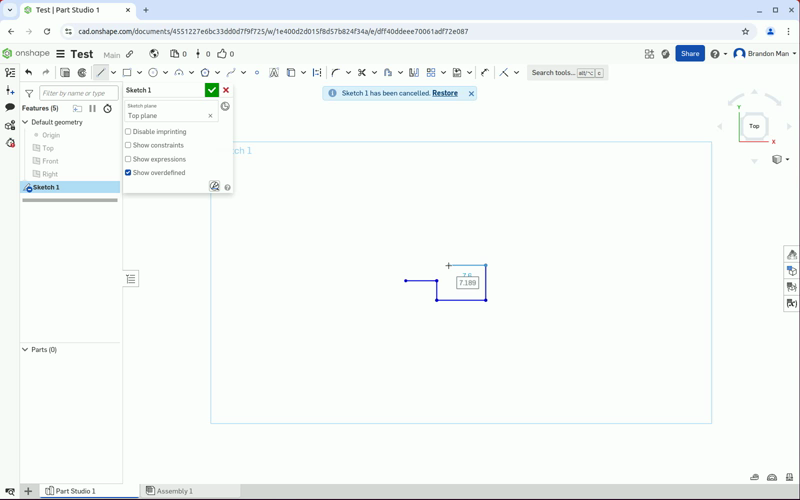
key_up(shift)
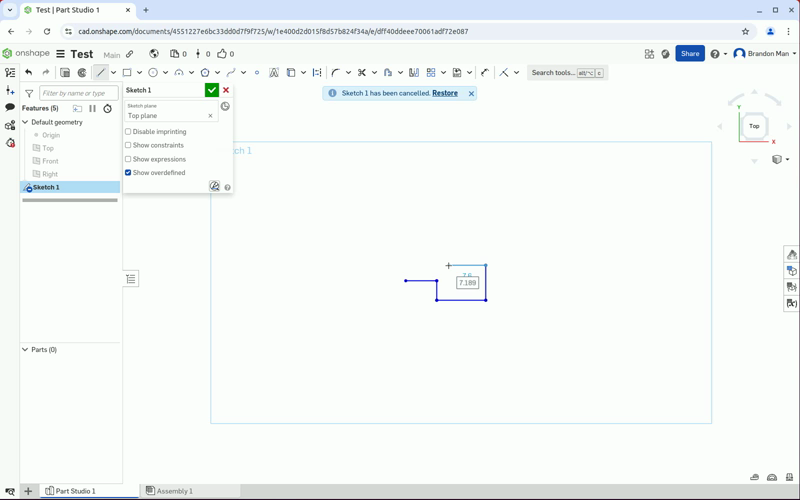
key_down(shift)
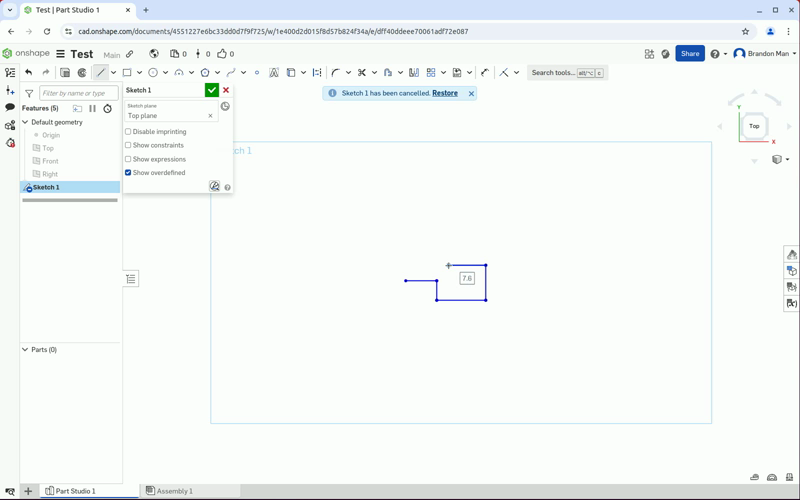
mouse_move(478, 265)
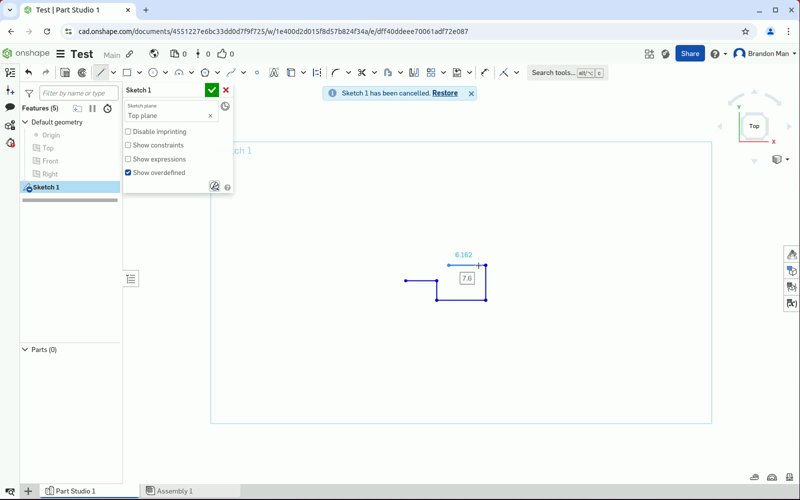
mouse_move(448, 248)
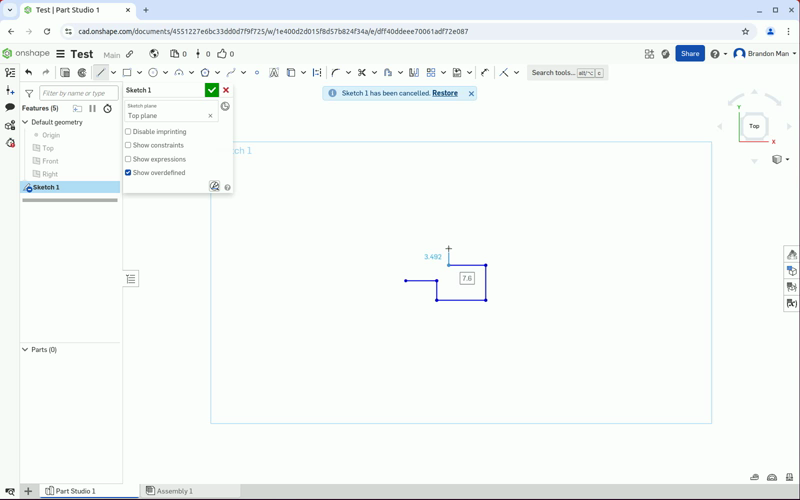
click(448, 248)
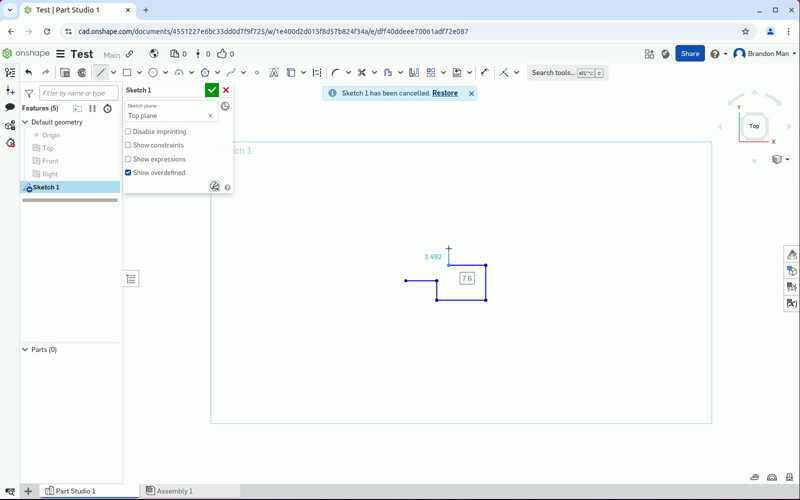
key_up(shift)
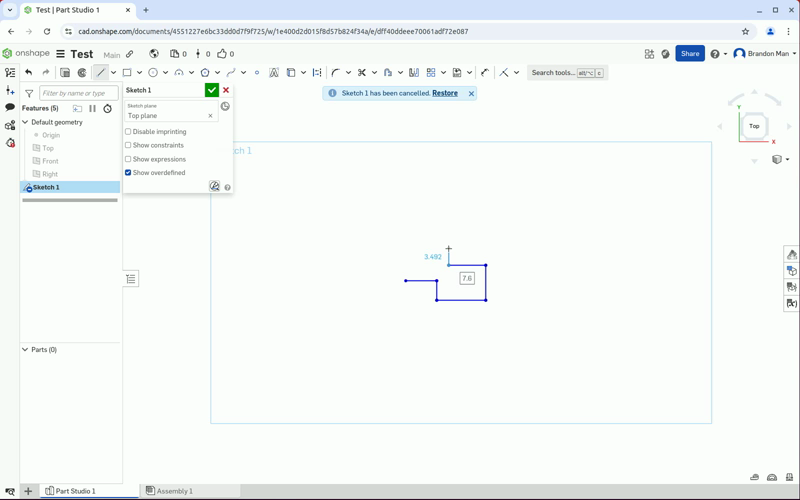
key_down(shift)
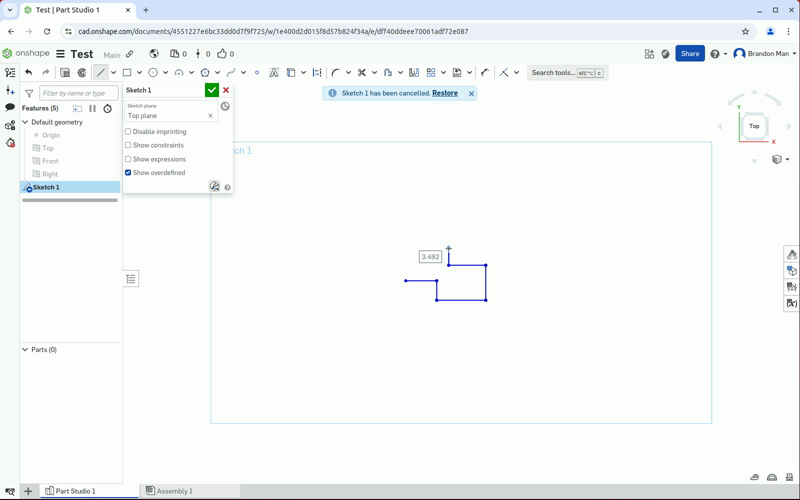
mouse_move(478, 248)
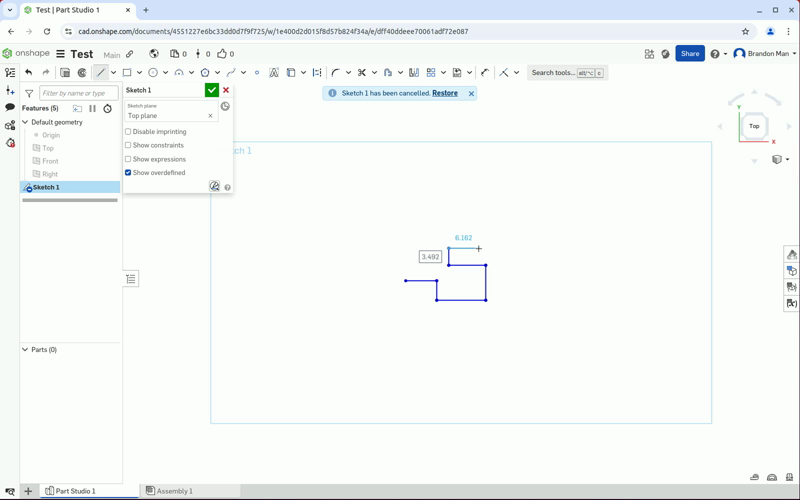
mouse_move(405, 248)
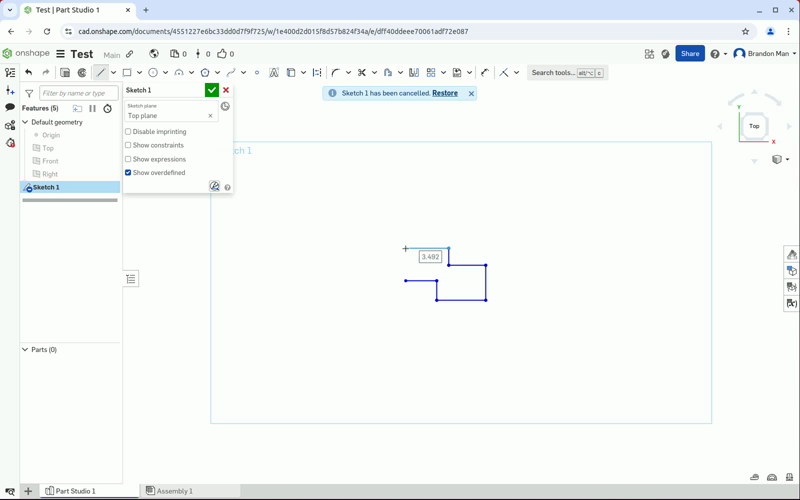
click(405, 248)
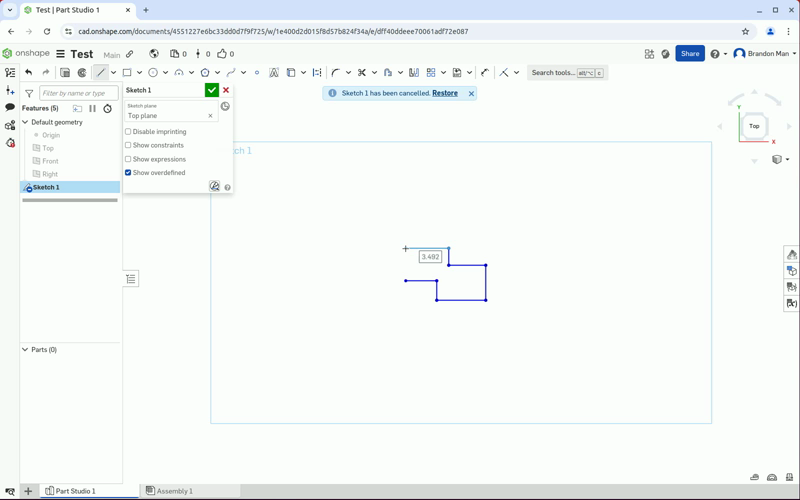
key_up(shift)
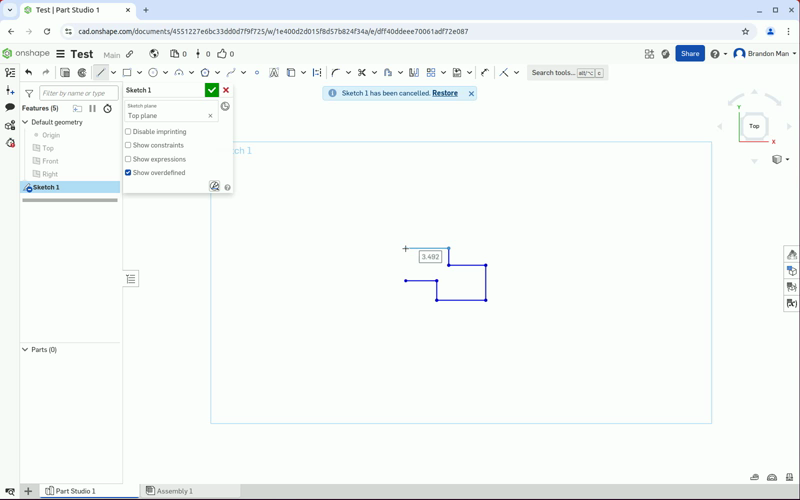
mouse_move(435, 248)
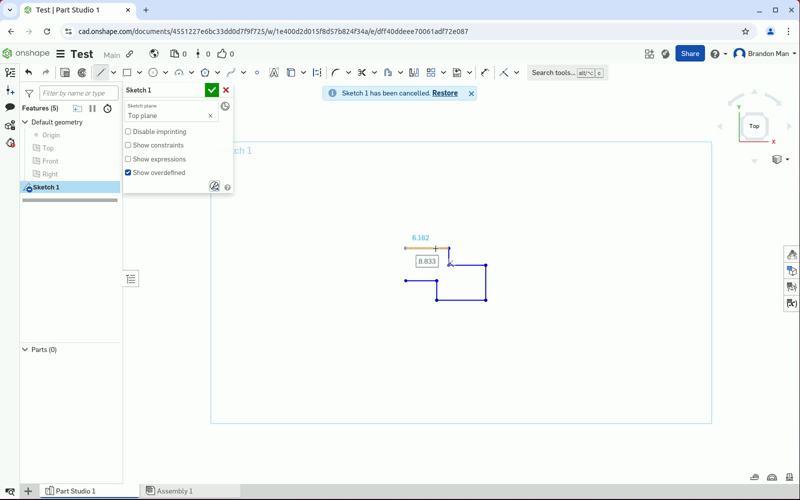
key_down(shift)
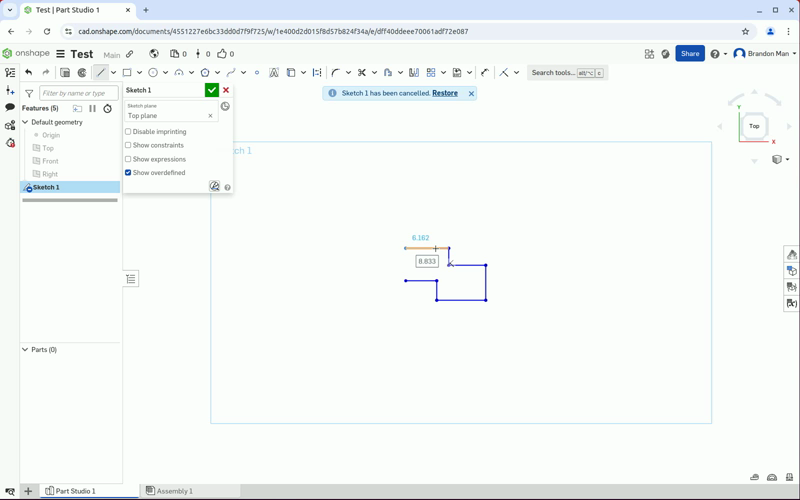
mouse_move(405, 280)
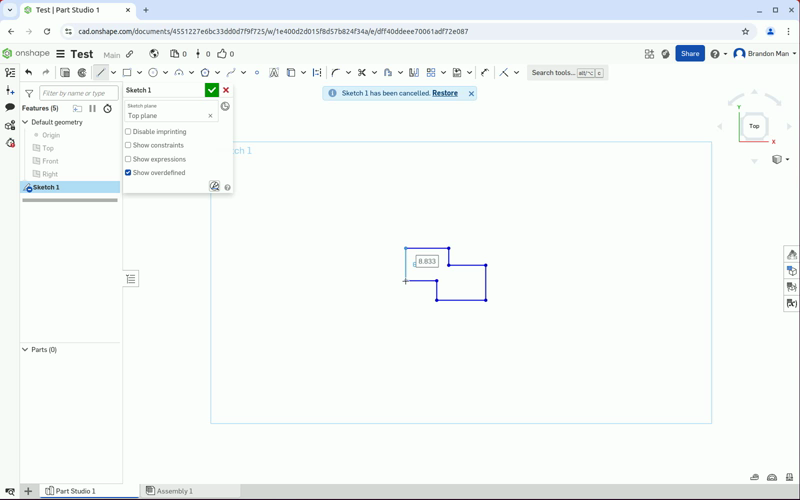
key_up(shift)
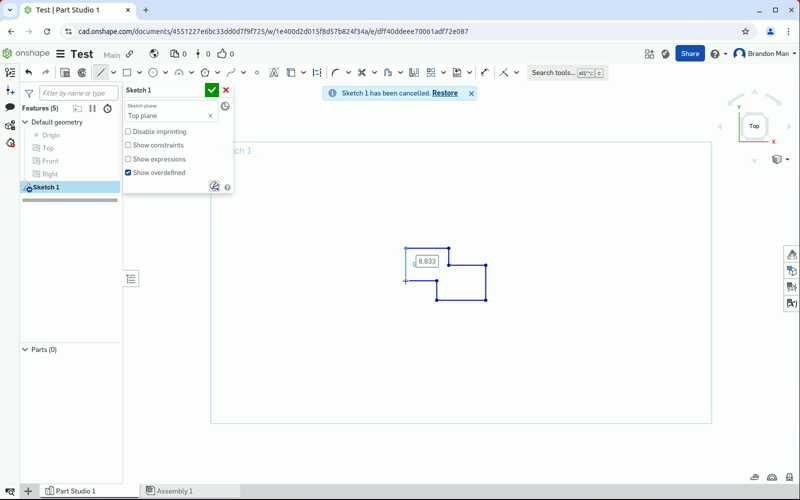
click(405, 280)
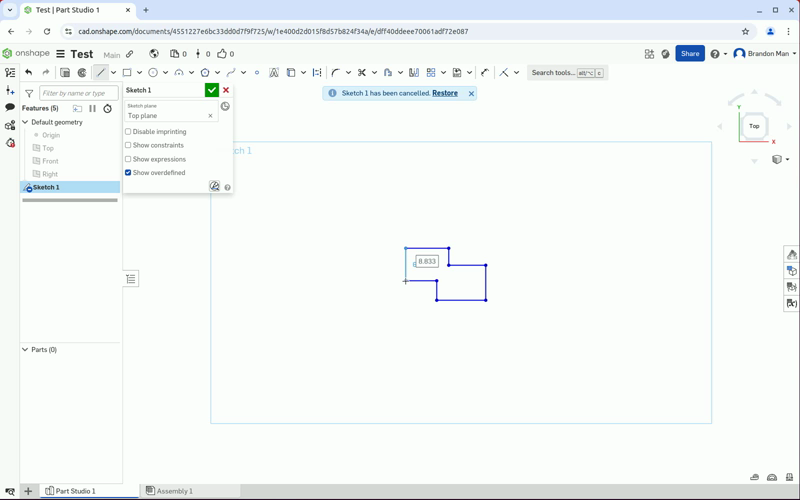
key(esc)
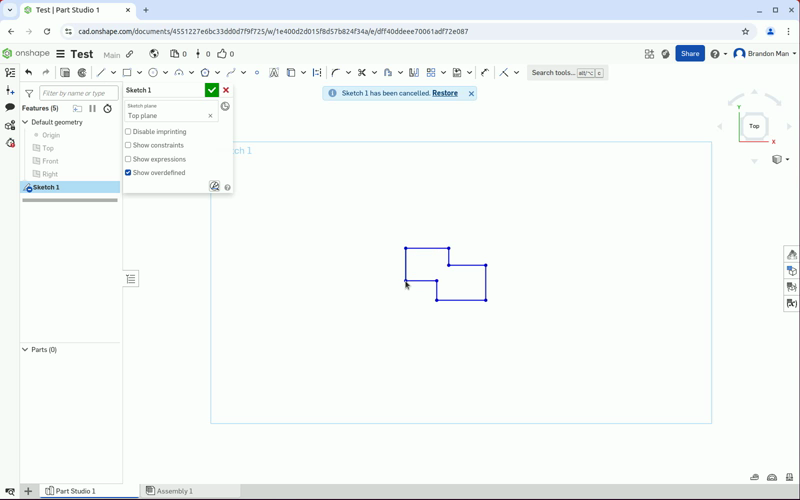
key(l)
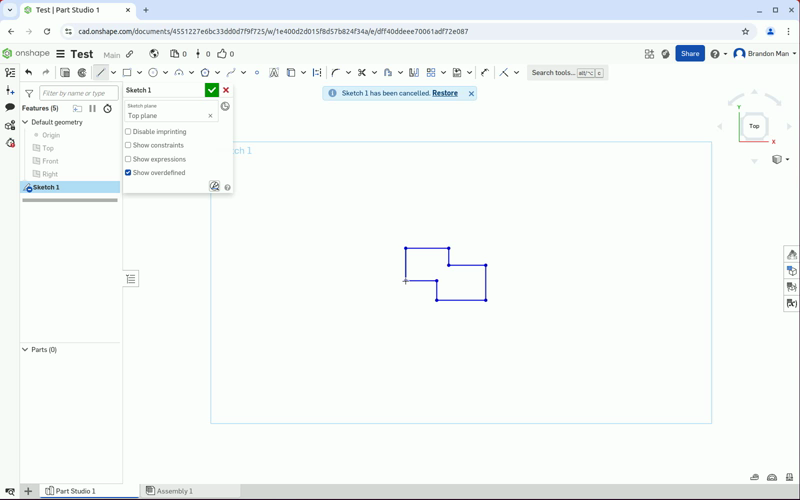
key_down(shift)
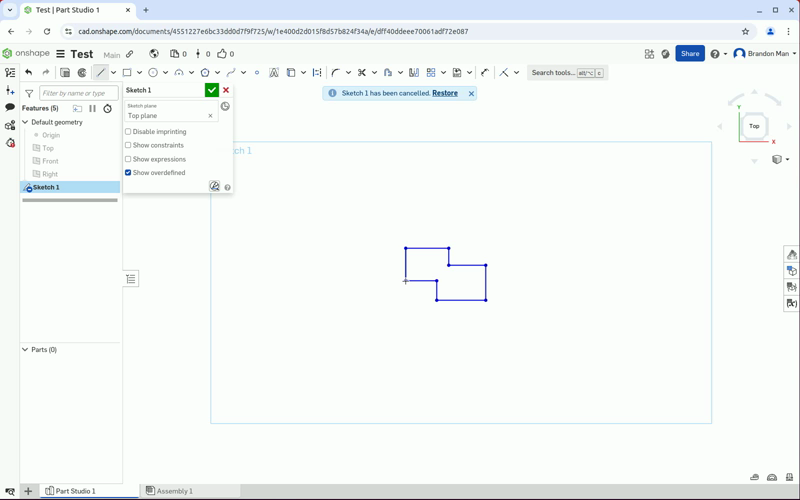
mouse_move(411, 270)
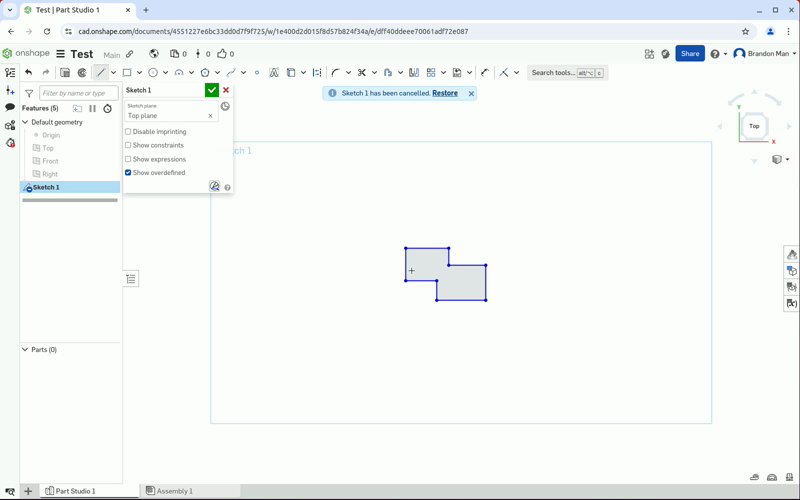
click(411, 270)
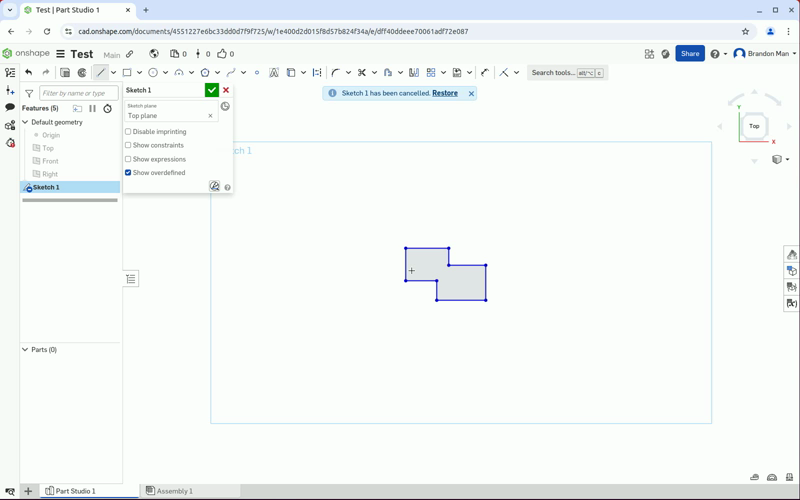
key_up(shift)
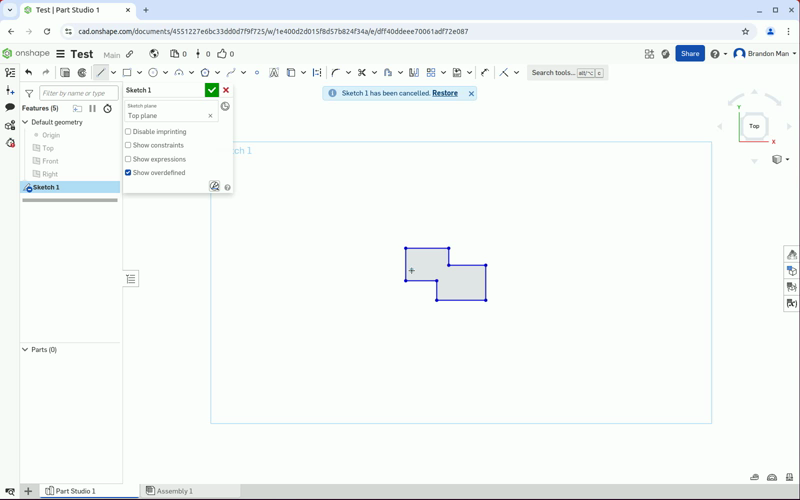
key_down(shift)
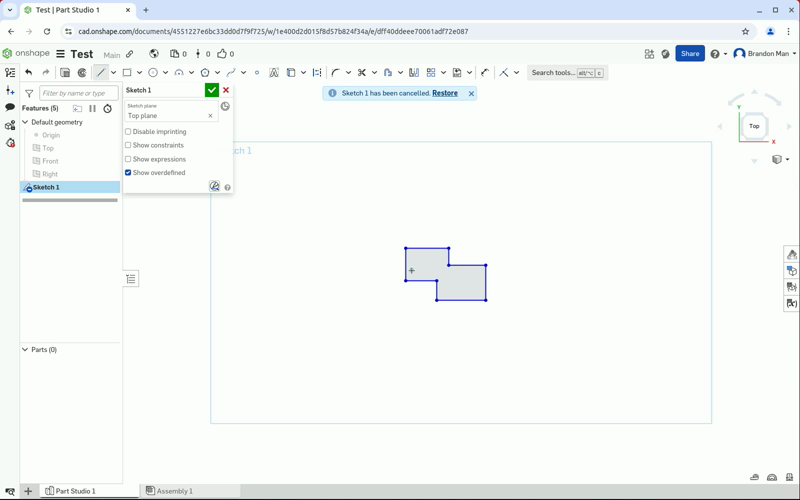
mouse_move(441, 270)
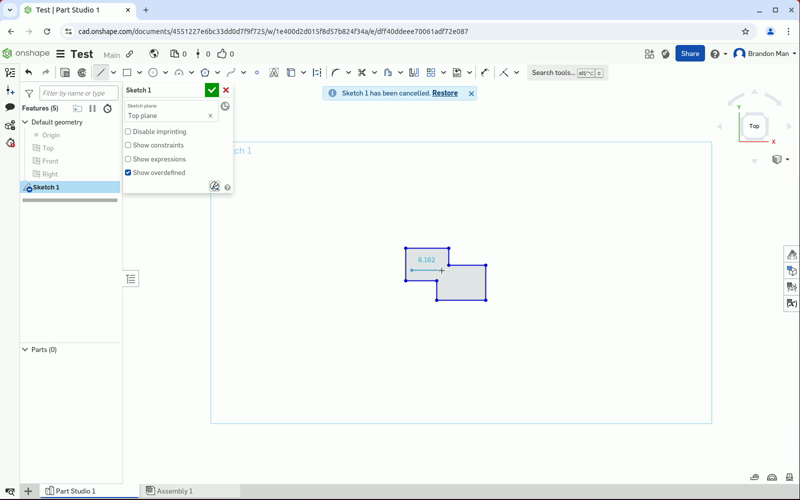
mouse_move(436, 270)
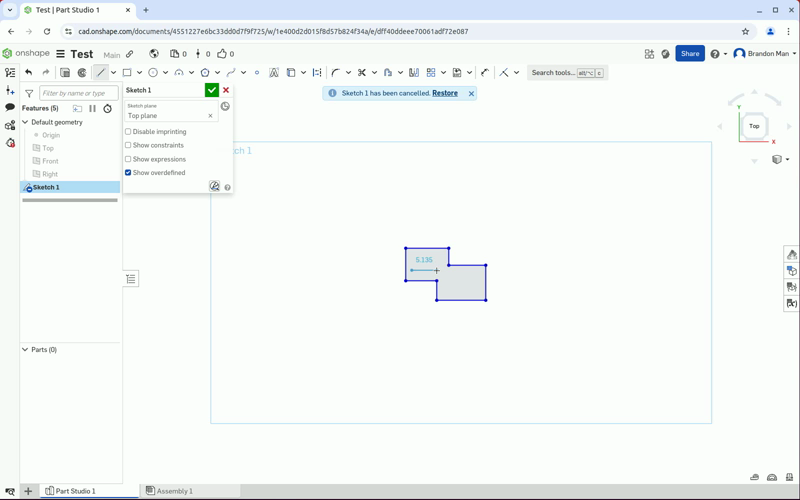
click(436, 270)
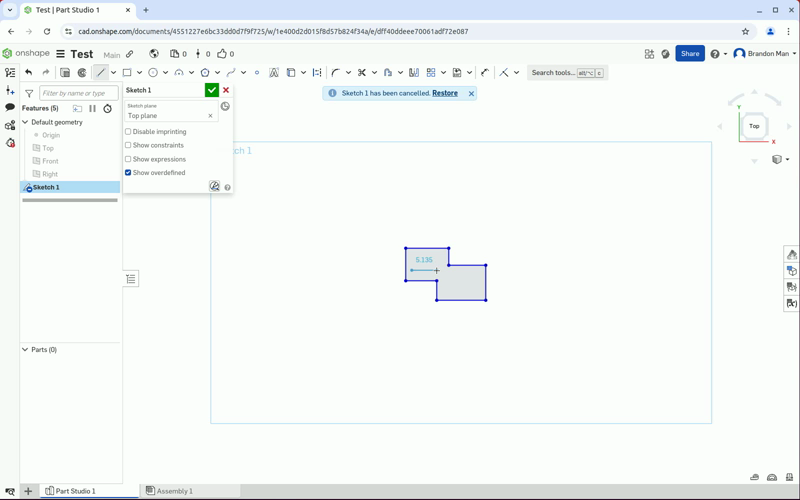
key_up(shift)
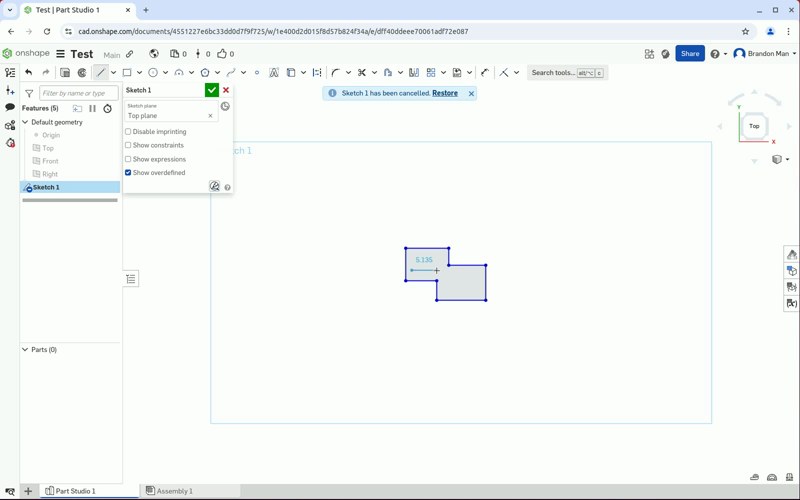
key_down(shift)
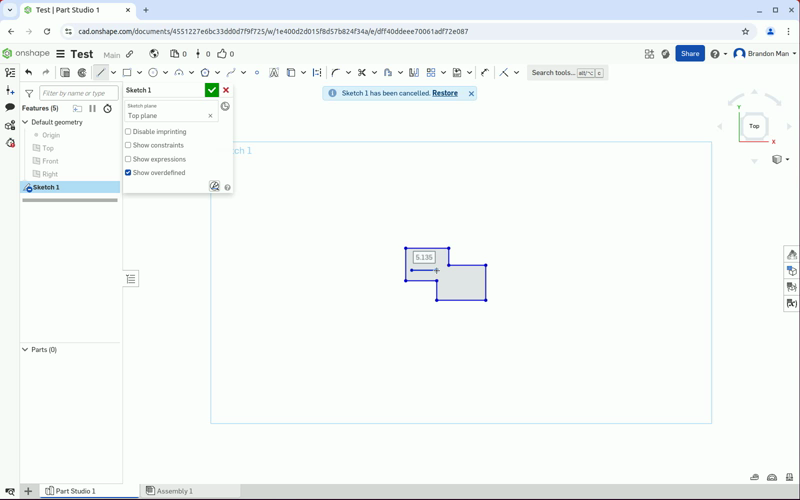
mouse_move(466, 270)
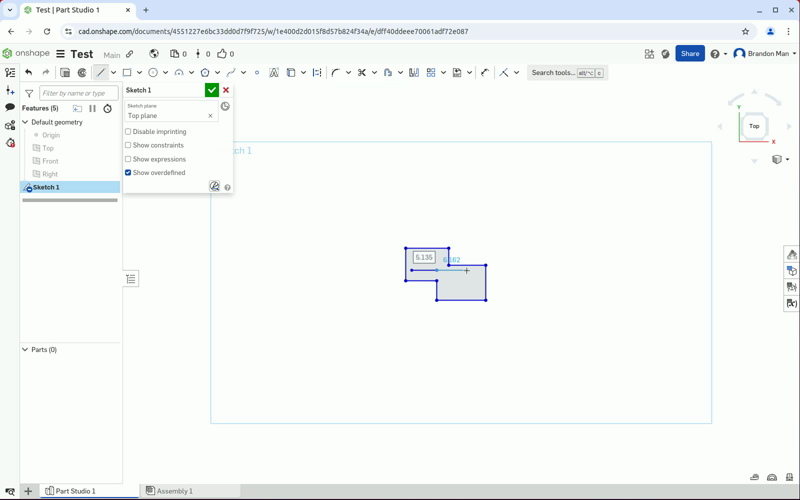
mouse_move(436, 261)
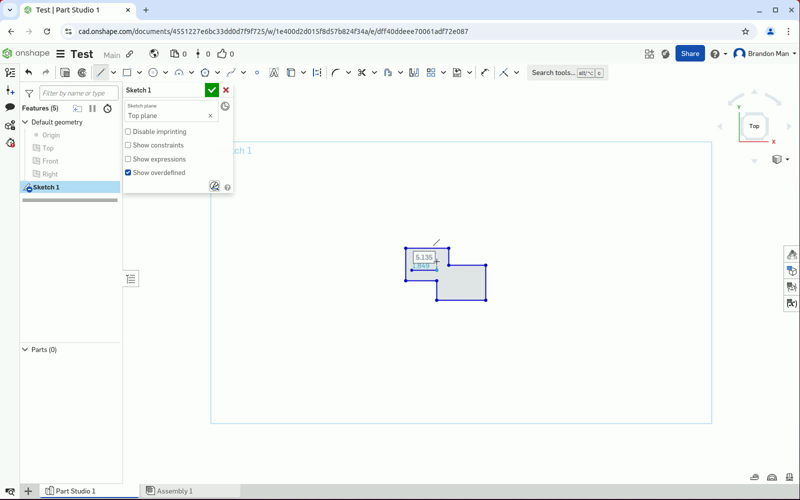
click(436, 261)
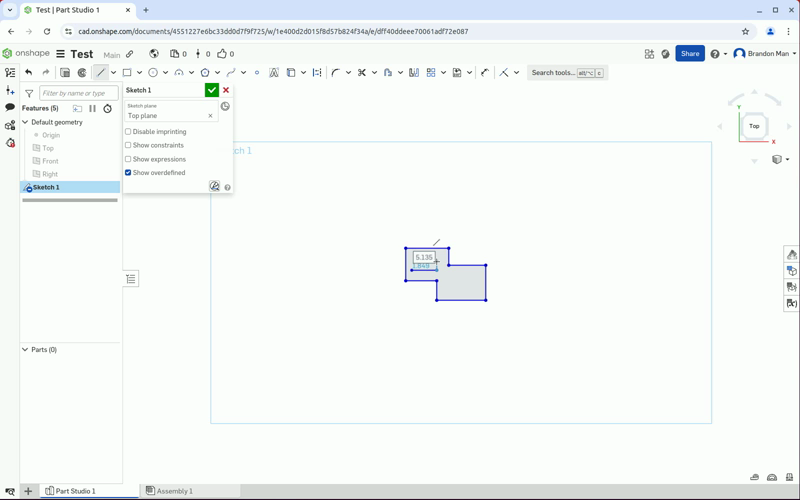
key_up(shift)
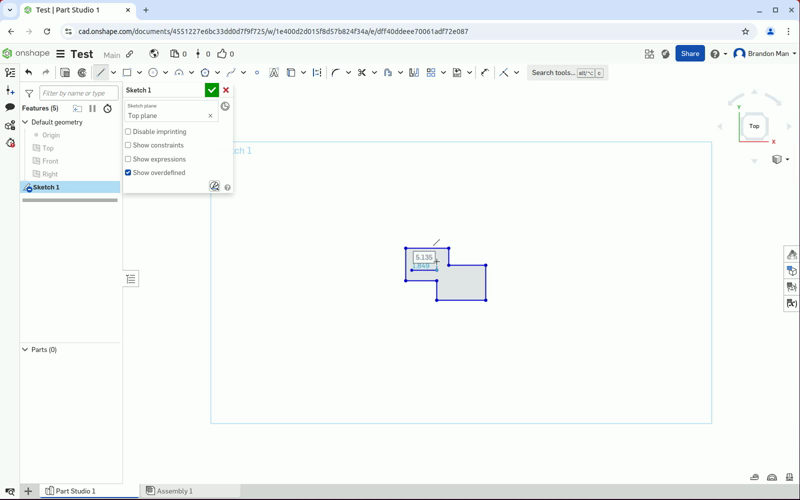
key_down(shift)
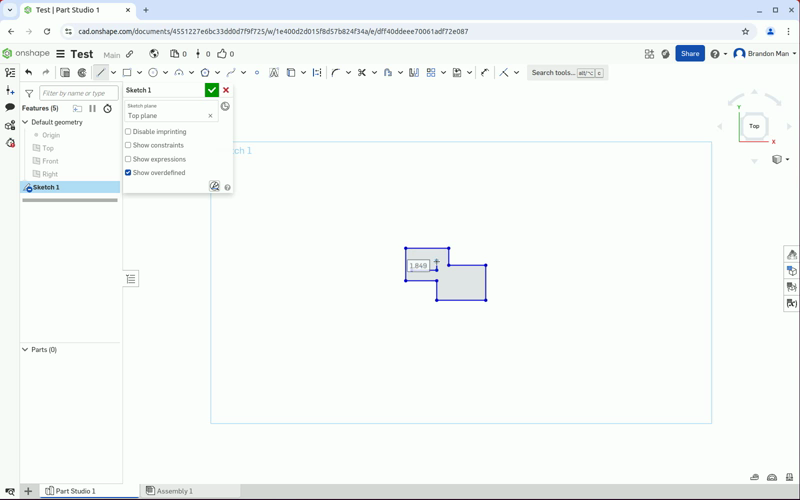
mouse_move(466, 261)
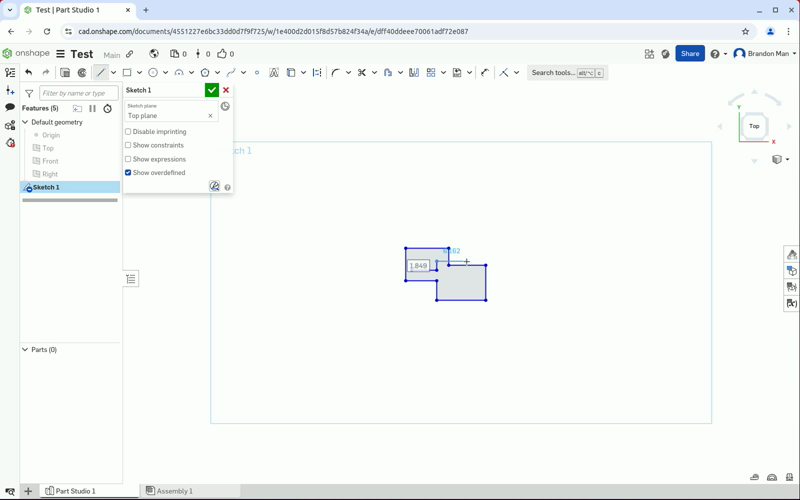
mouse_move(411, 261)
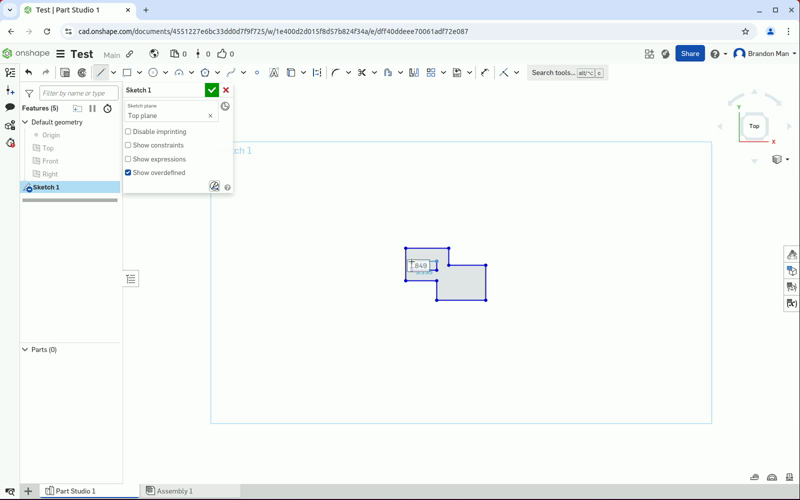
click(411, 261)
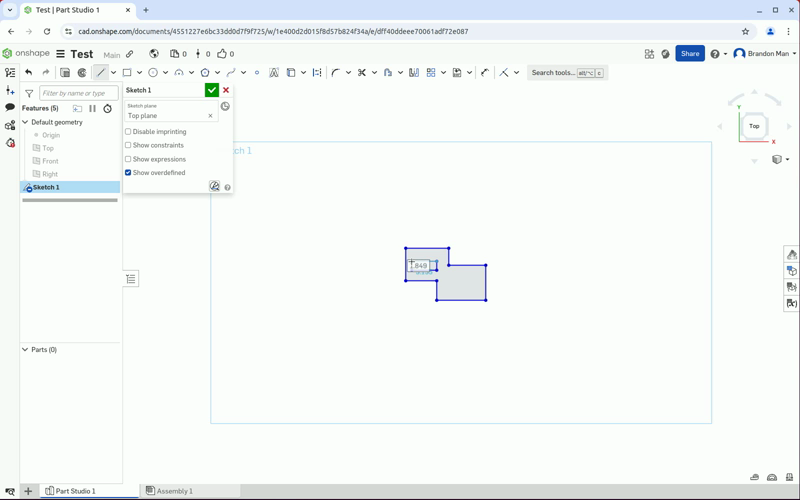
key_up(shift)
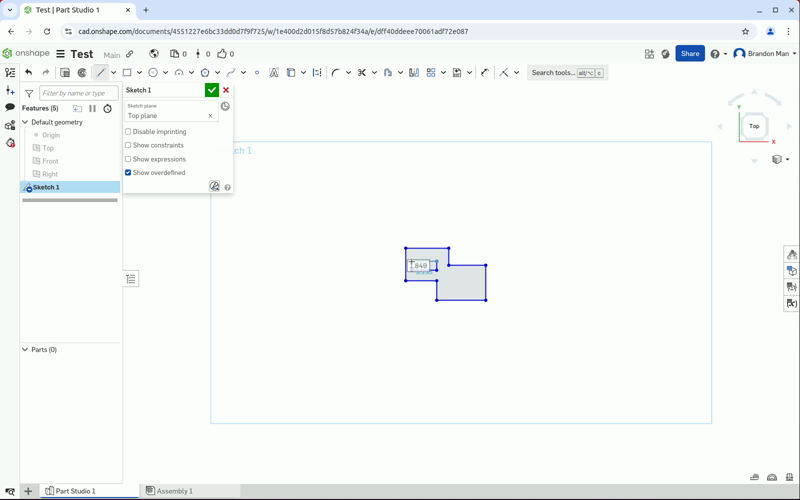
mouse_move(441, 261)
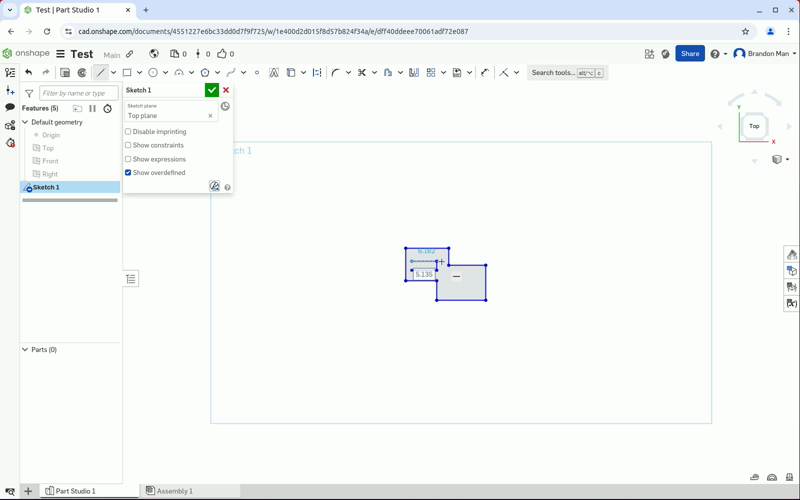
key_down(shift)
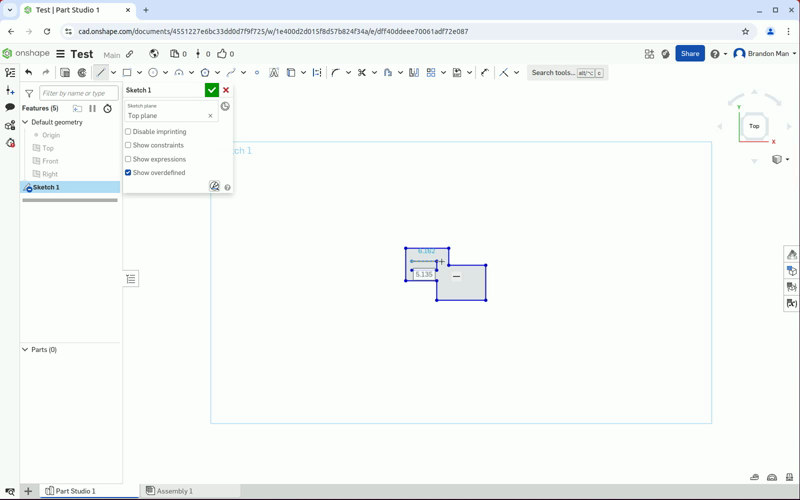
mouse_move(411, 270)
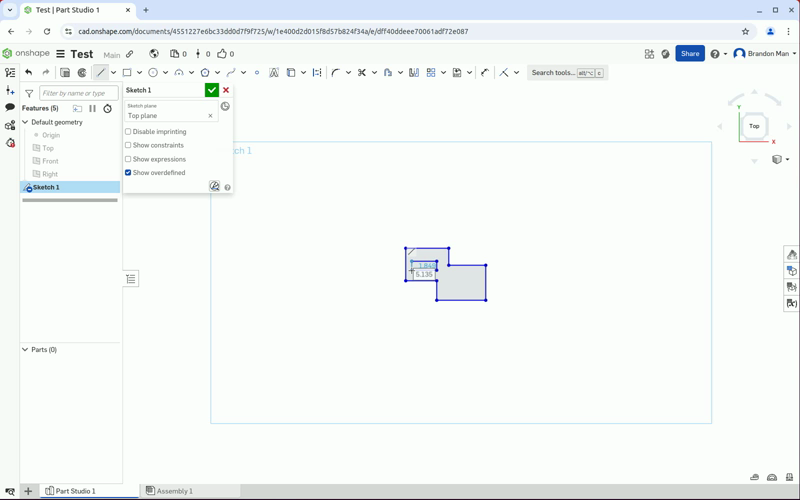
key_up(shift)
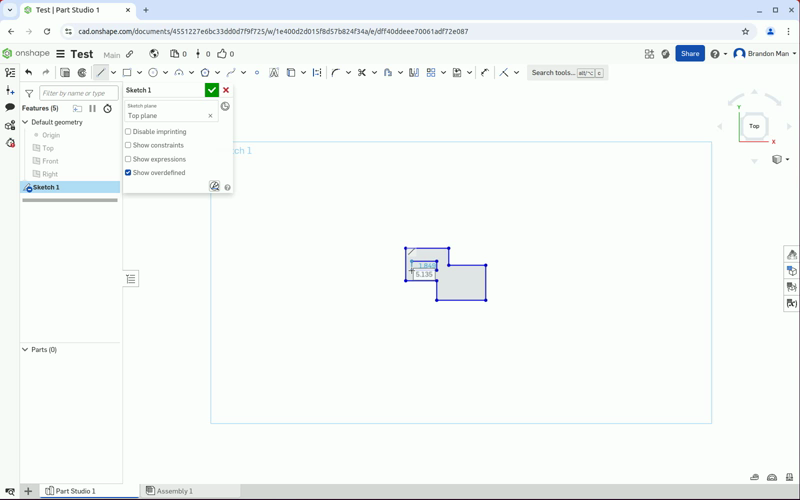
click(411, 270)
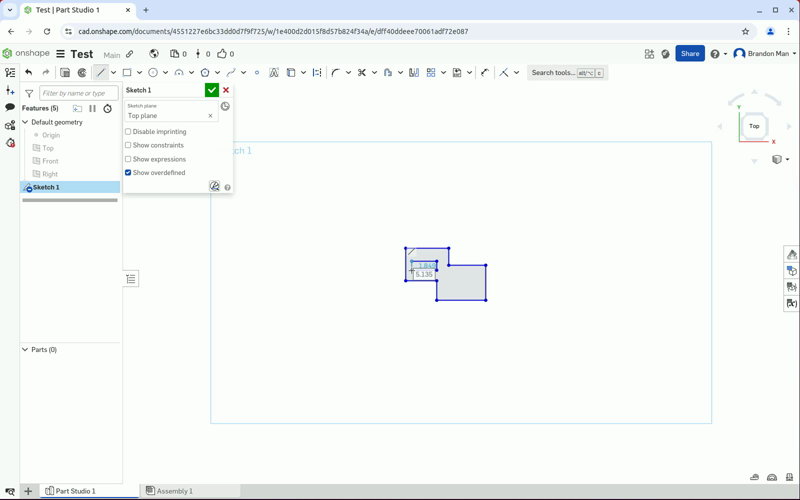
key(esc)
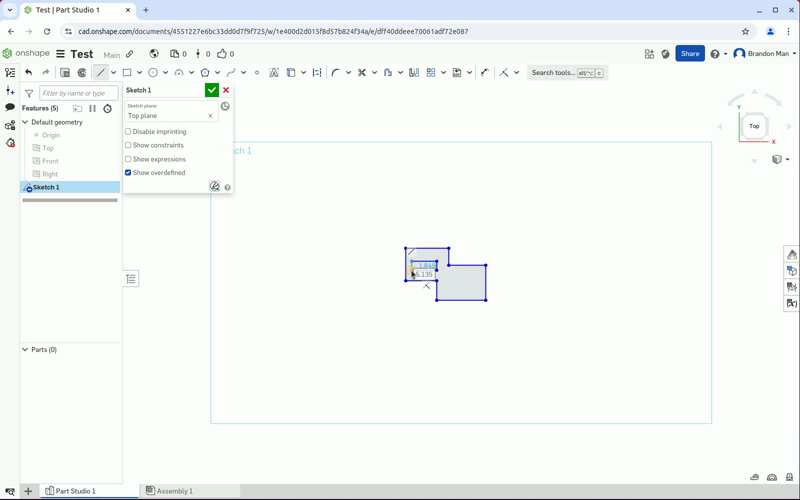
key(c)
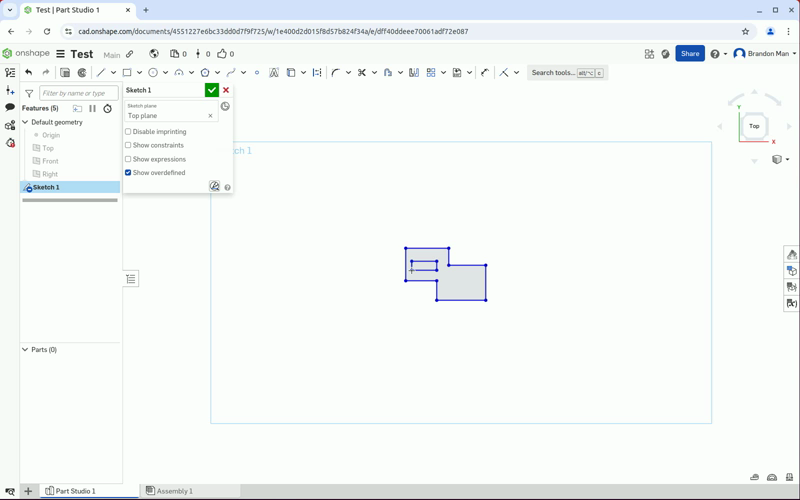
key_down(shift)
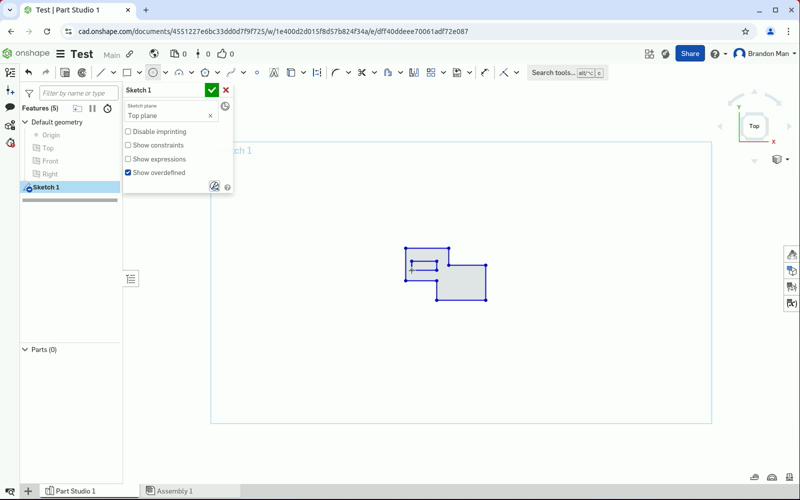
mouse_move(461, 282)
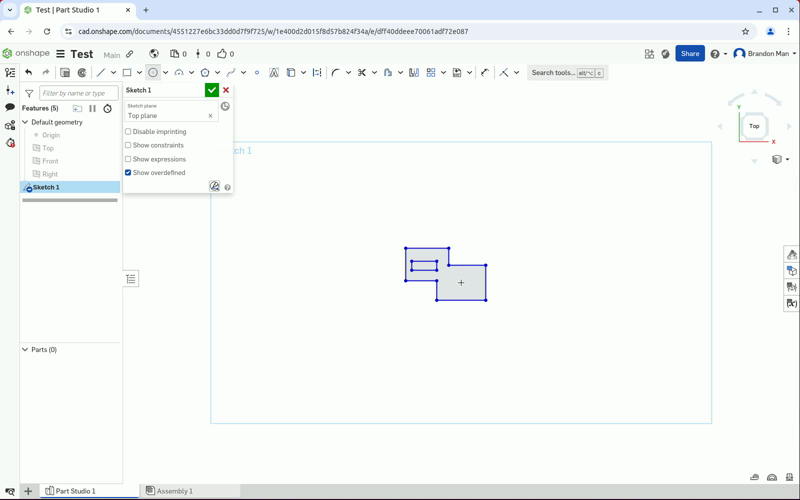
click(461, 282)
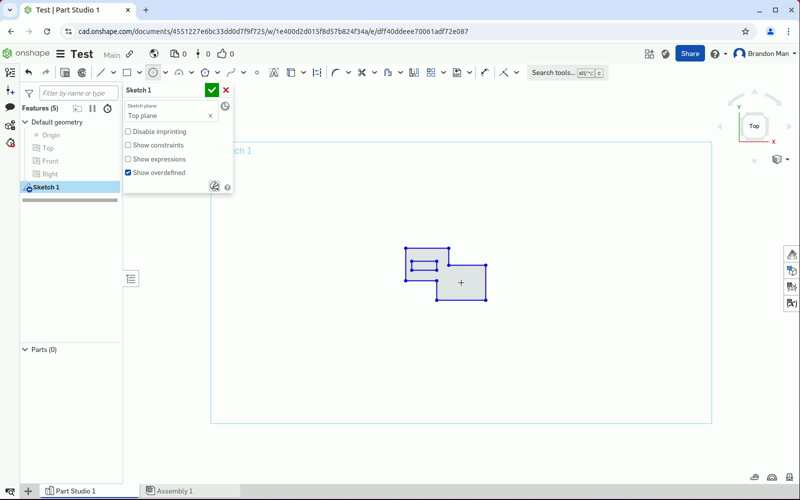
key_up(shift)
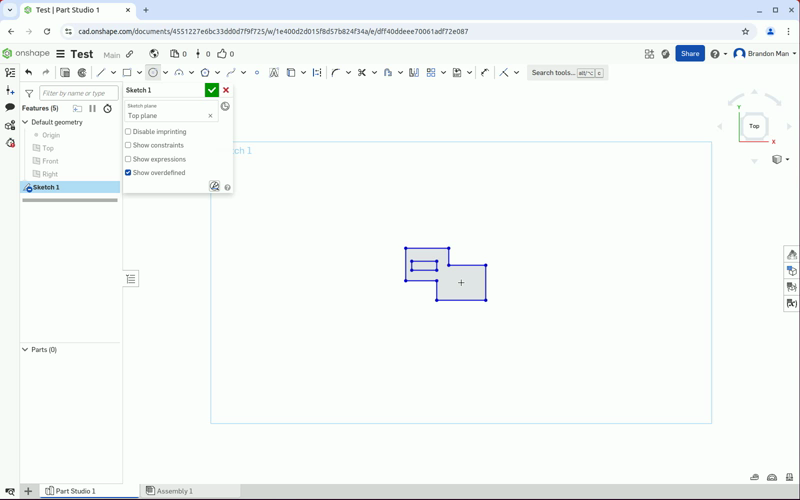
mouse_move(471, 282)
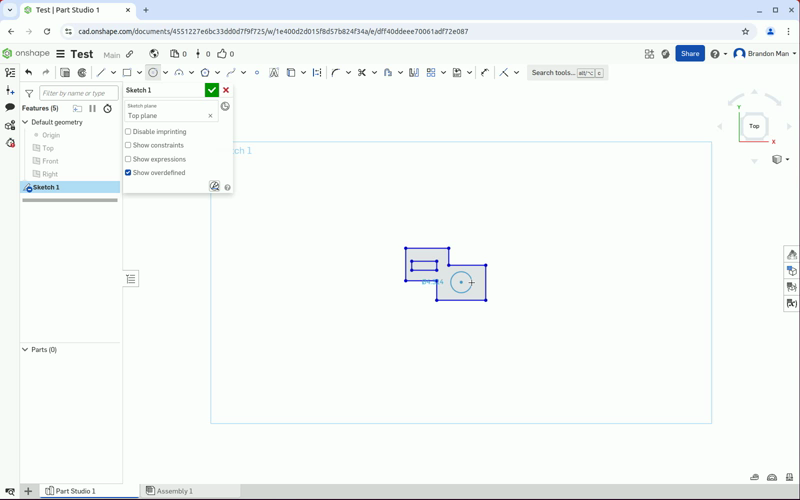
click(471, 282)
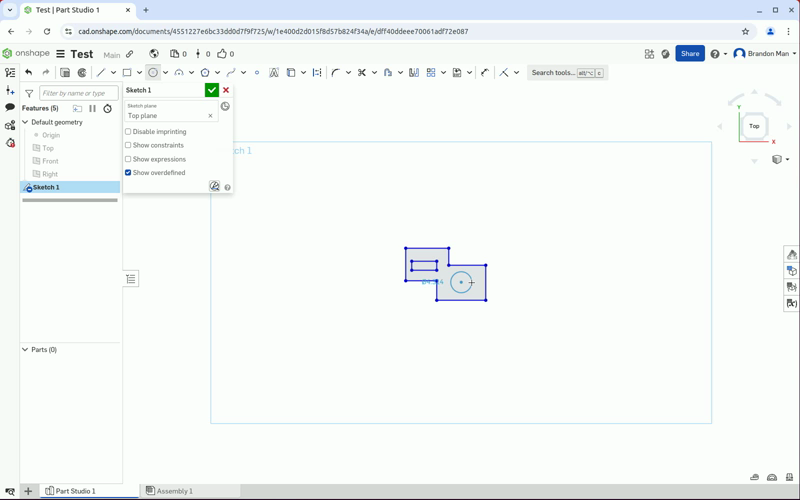
key(esc)
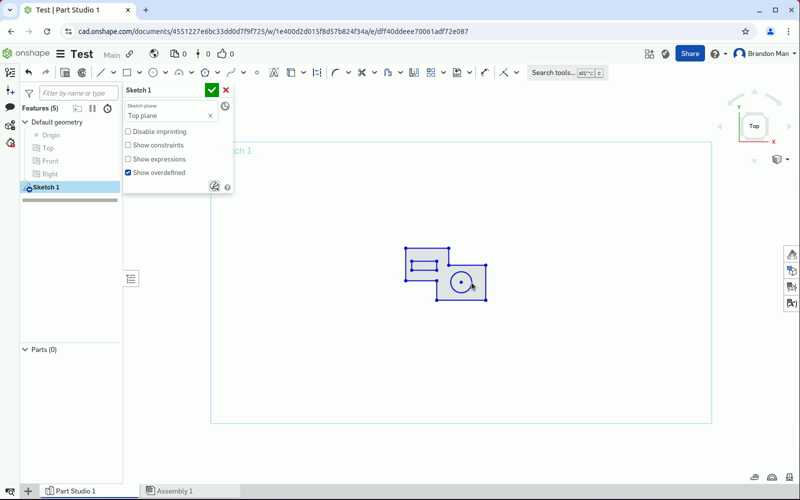
mouse_move(413, 251)
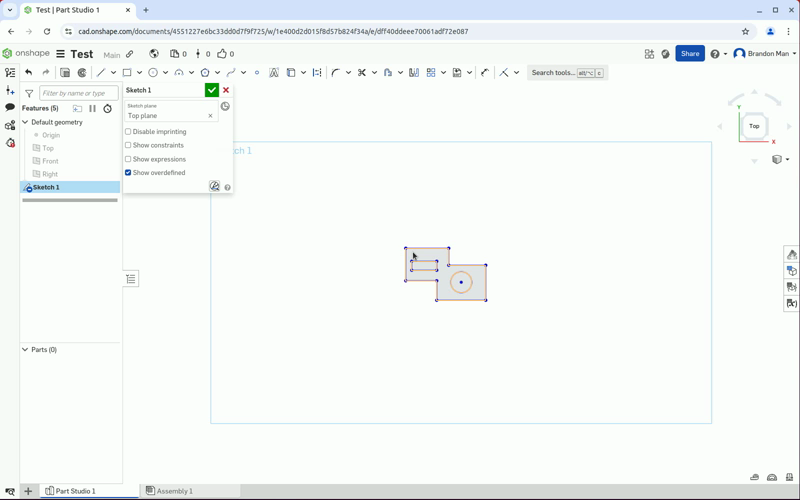
click(413, 251)
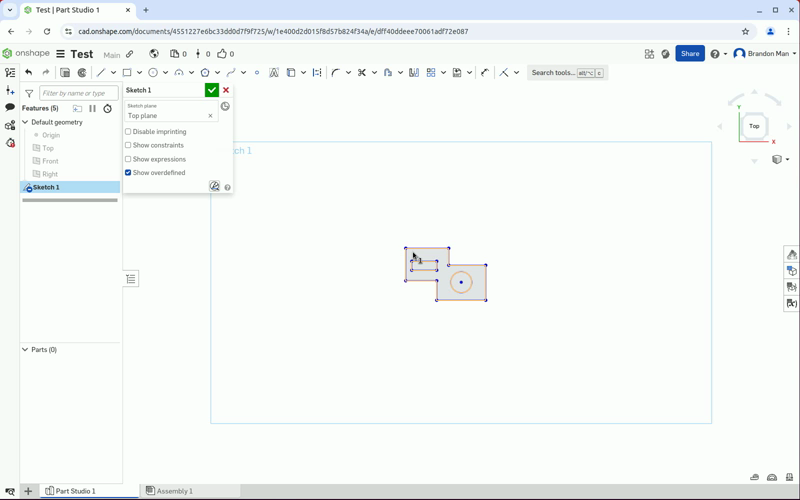
mouse_move(73, 352)
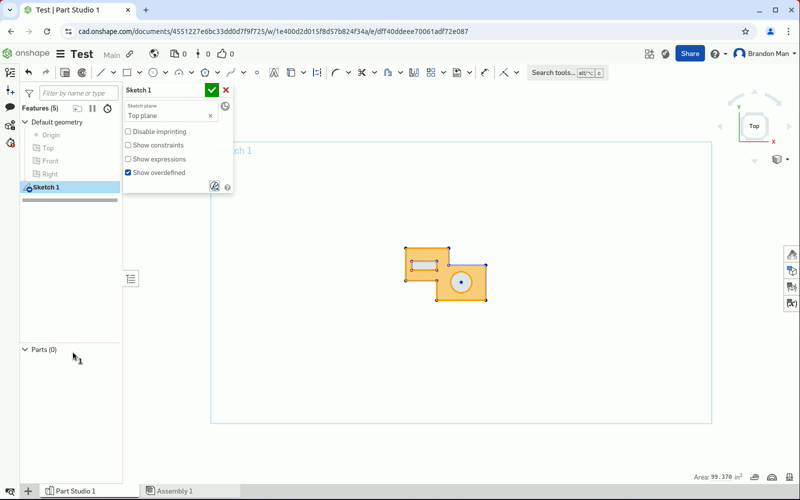
key(shift+y)
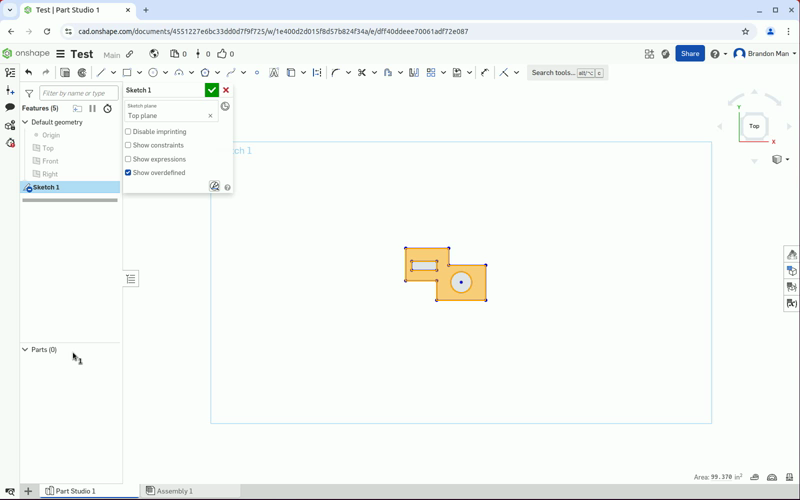
key(shift+e)
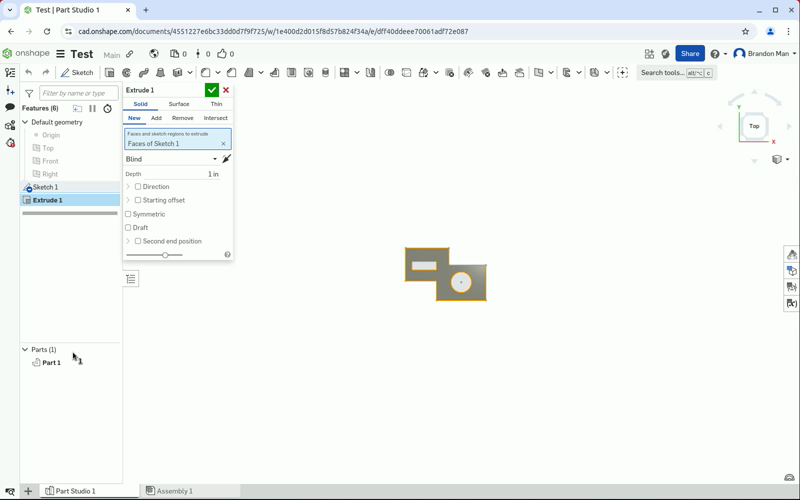
mouse_move(143, 106)
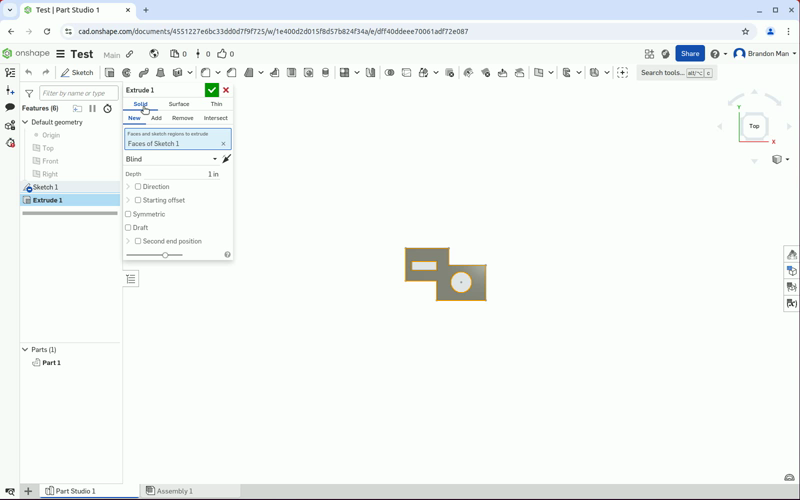
click(143, 106)
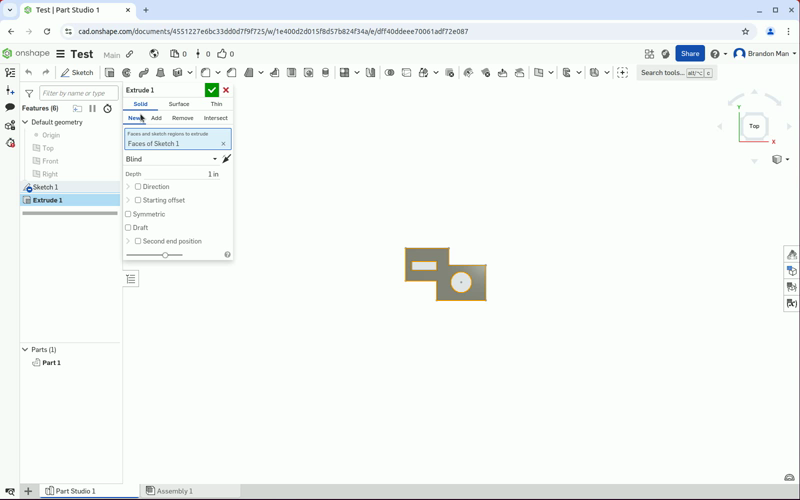
mouse_move(137, 120)
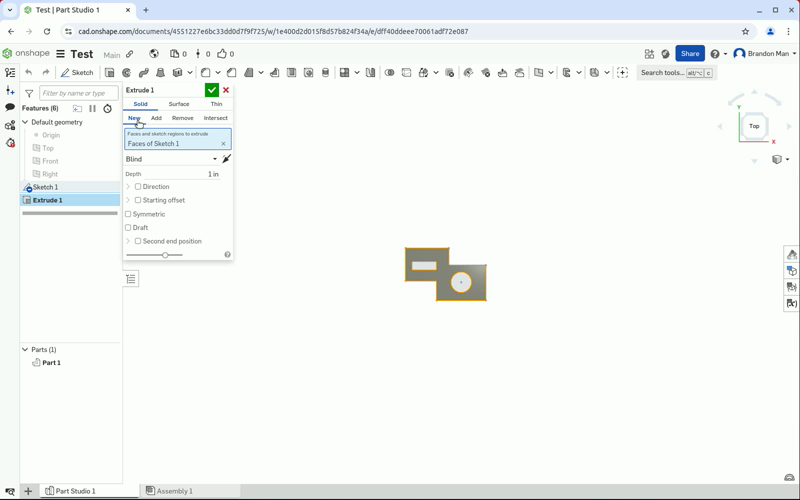
click(137, 120)
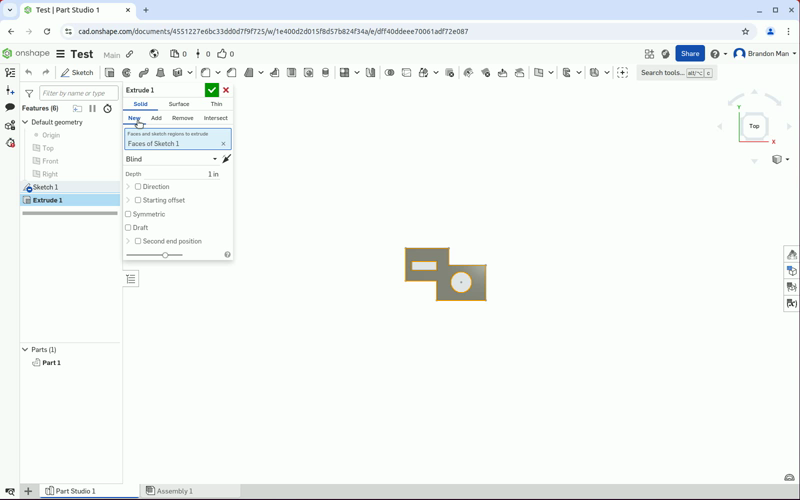
key(tab, 4)
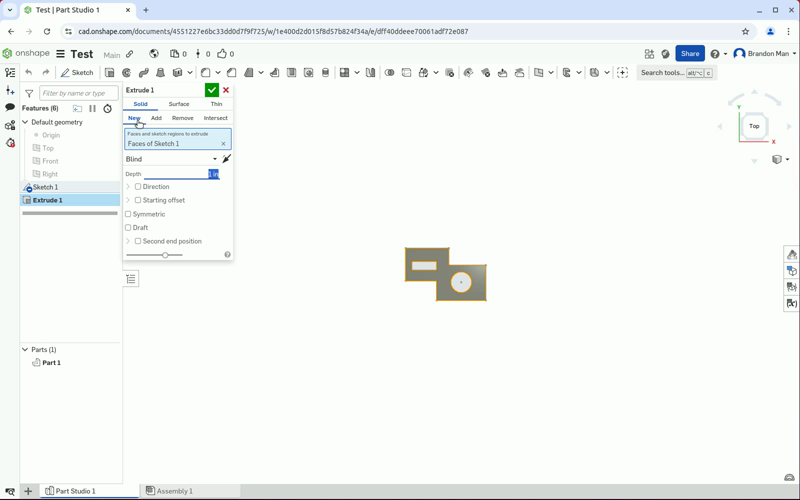
text(2.407)
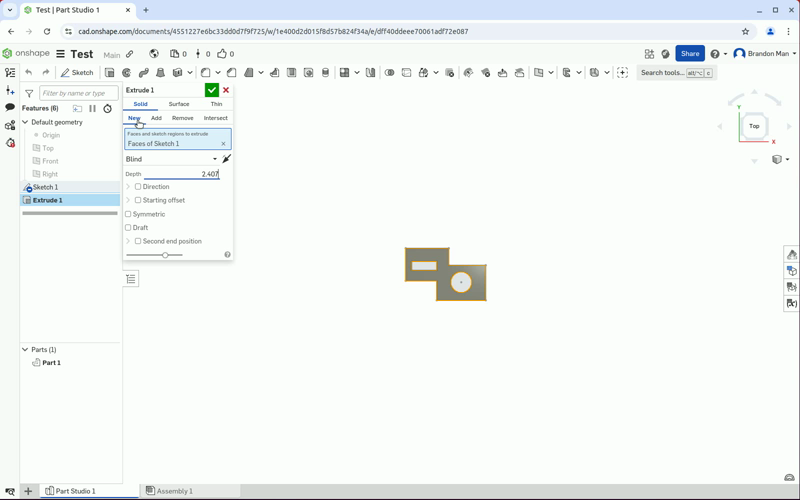
key(enter)
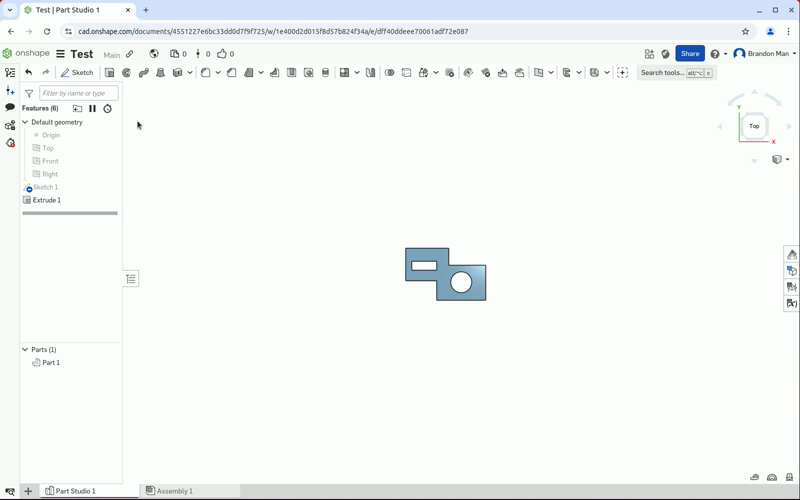
key(shift+h)
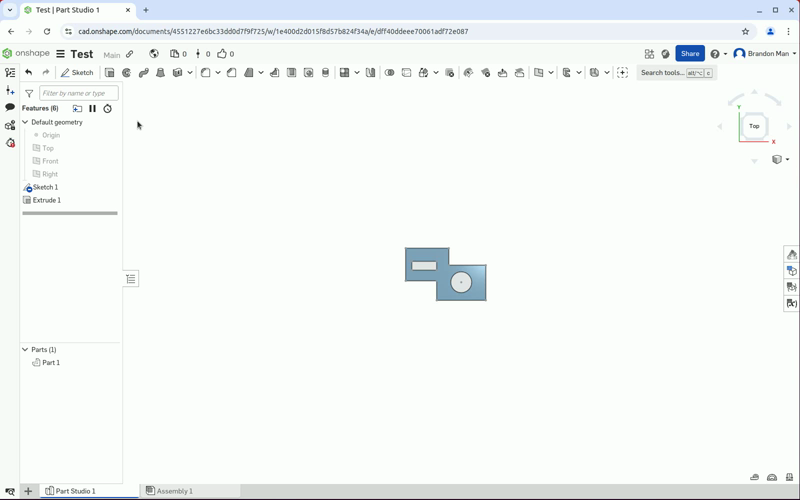
key(shift+h)
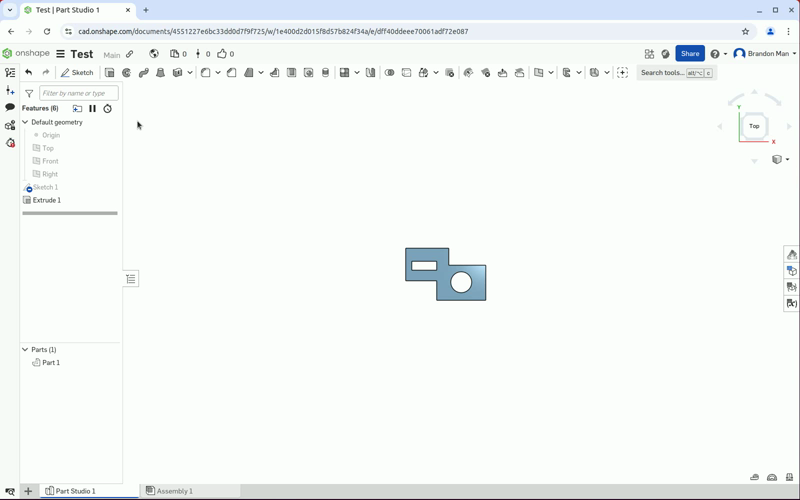
mouse_move(73, 189)
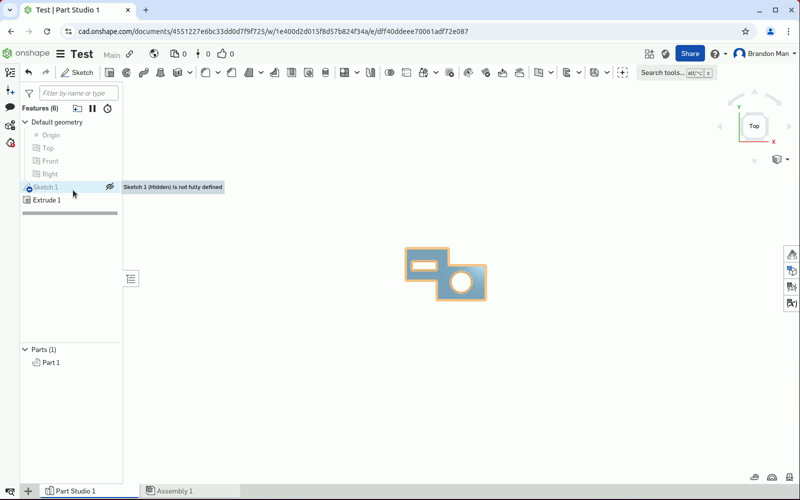
click(73, 189)
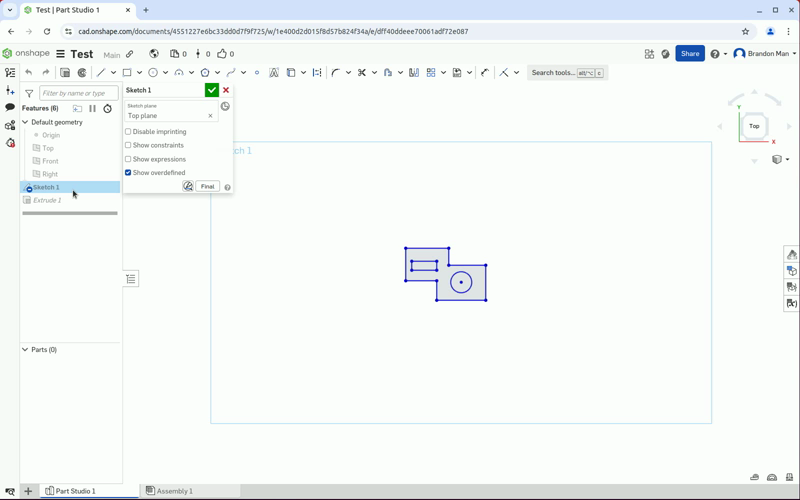
mouse_move(229, 92)
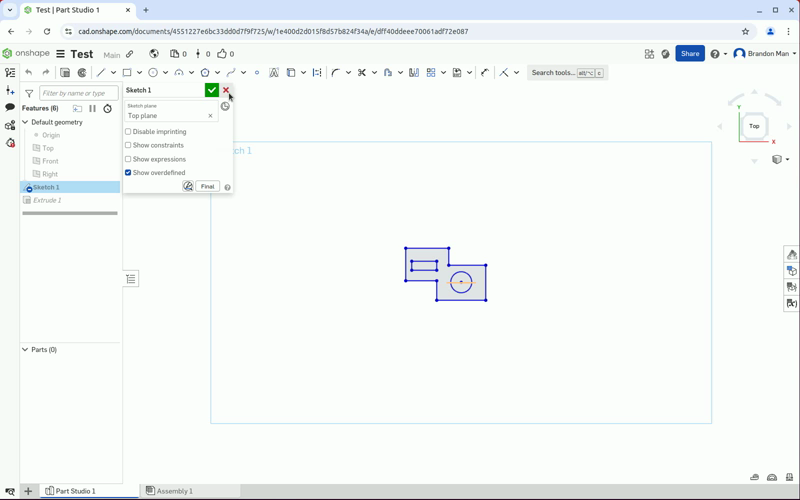
click(229, 92)
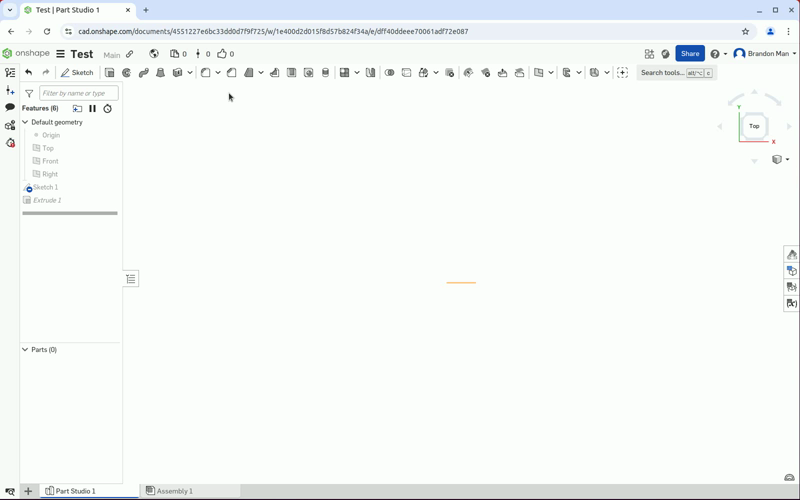
mouse_move(73, 352)
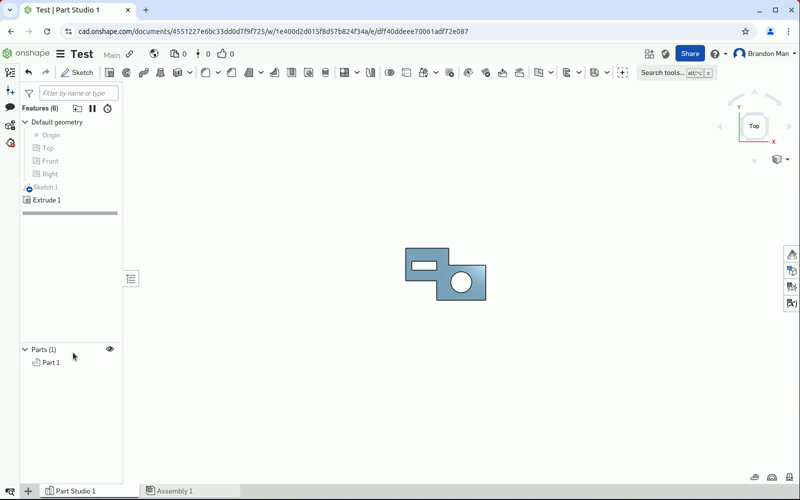
key(y)
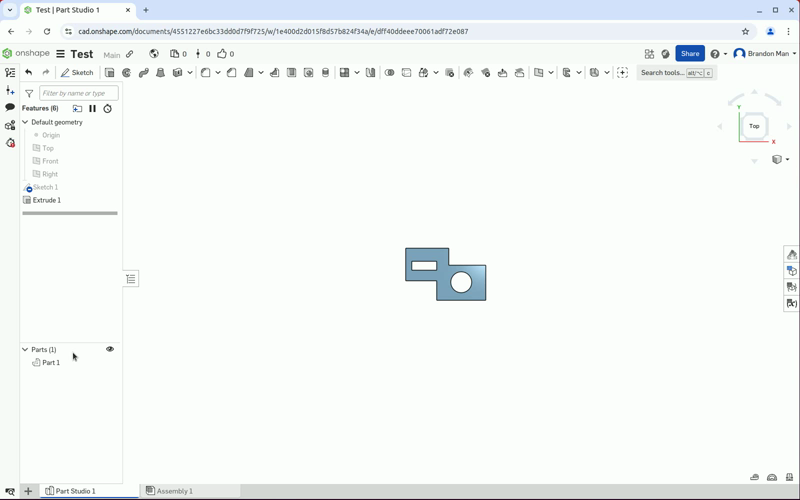
key(shift+p)
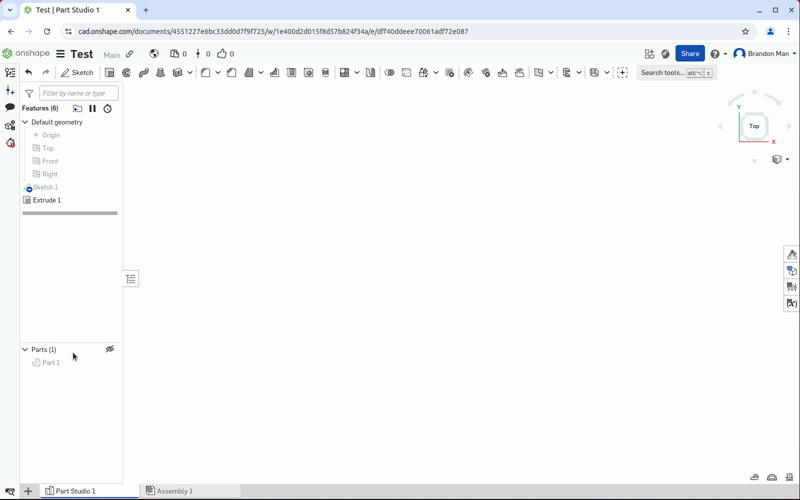
key(space)
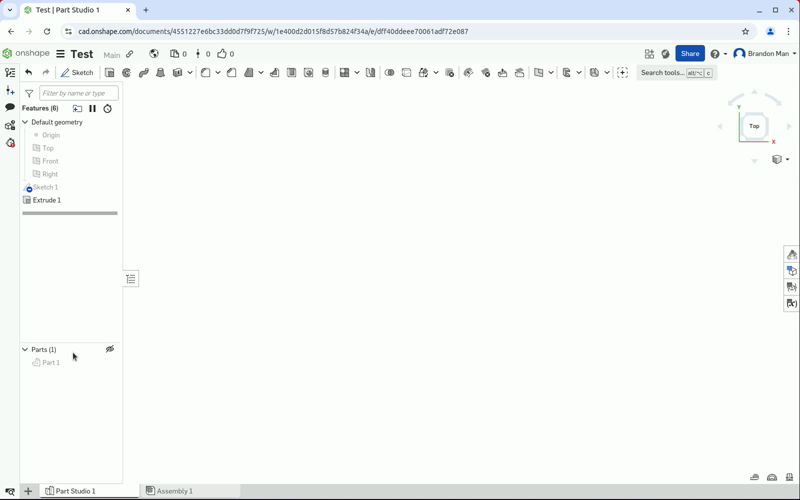
key_down(shift)
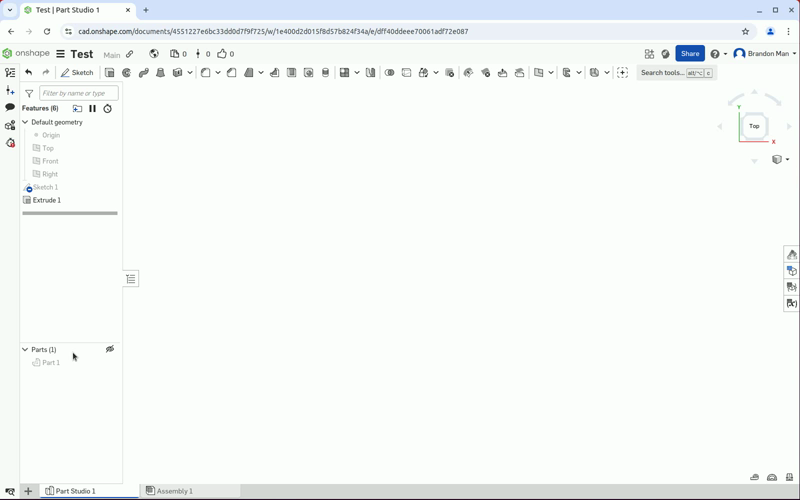
key(up)
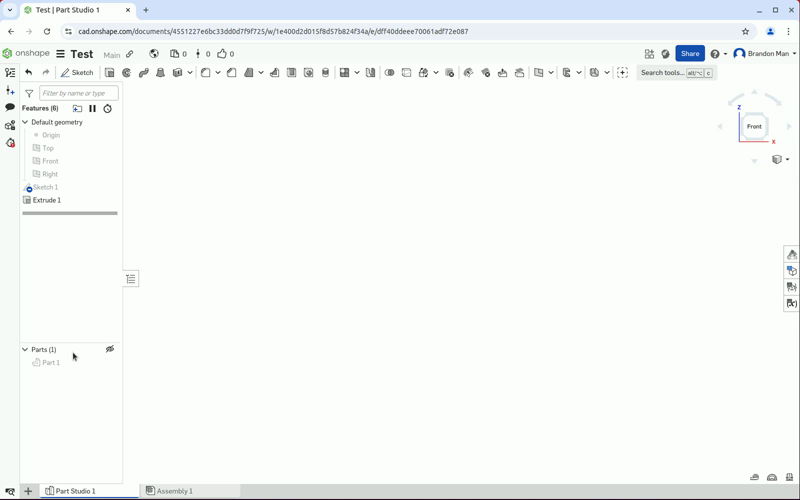
key_up(shift)
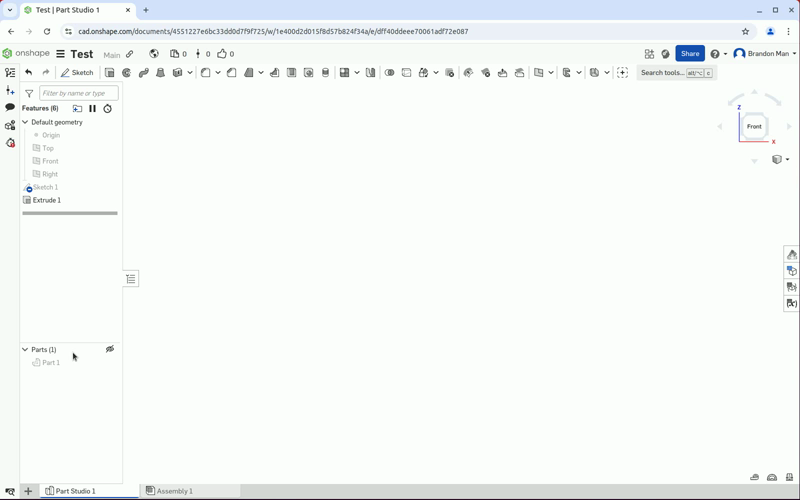
mouse_move(73, 352)
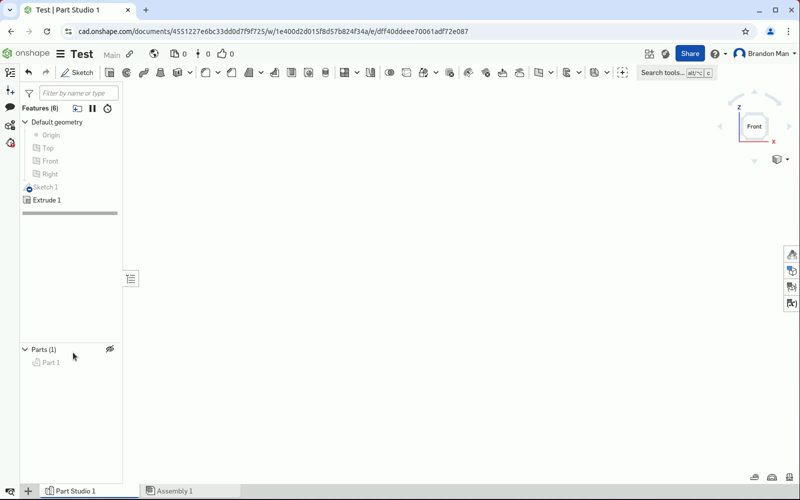
key(shift+y)
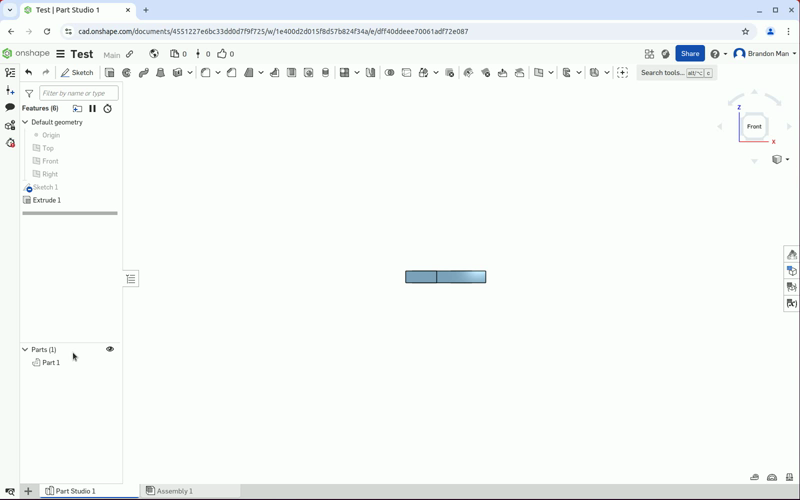
mouse_move(541, 75)
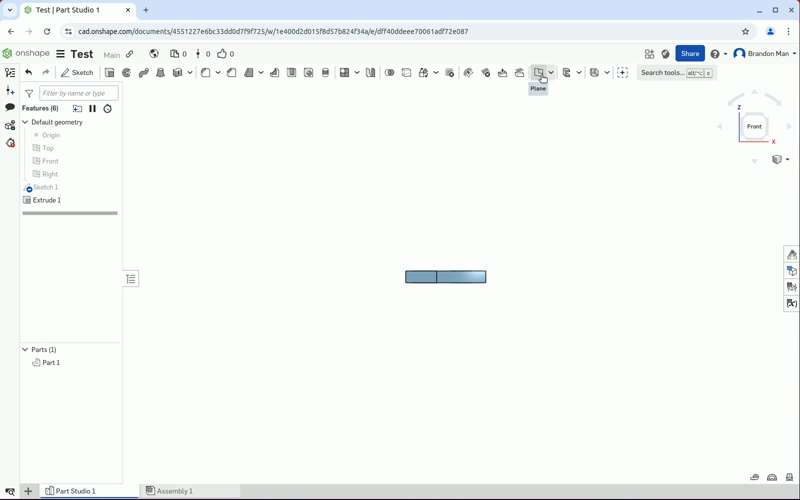
click(541, 75)
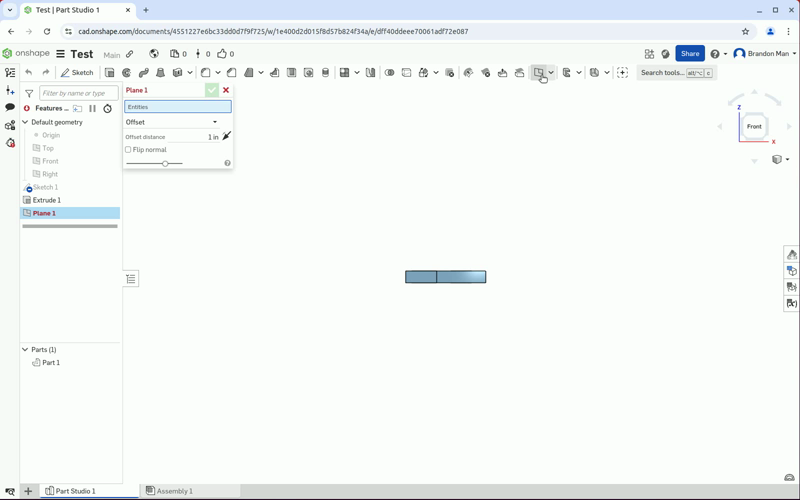
mouse_move(73, 163)
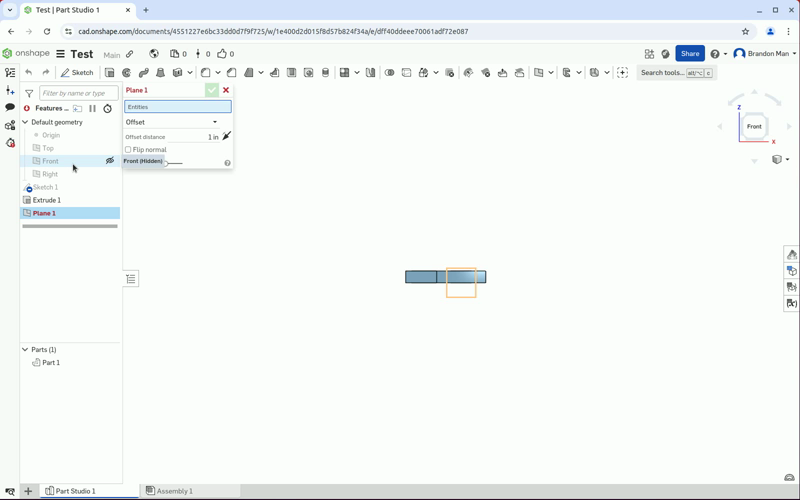
click(73, 163)
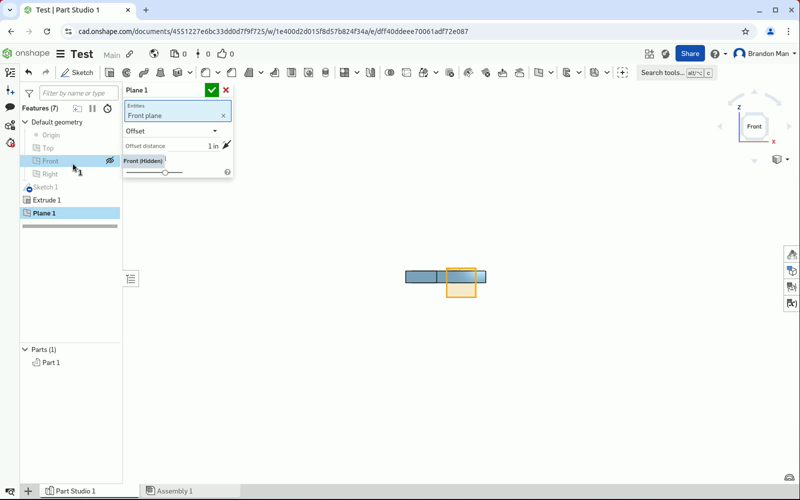
key(tab, 2)
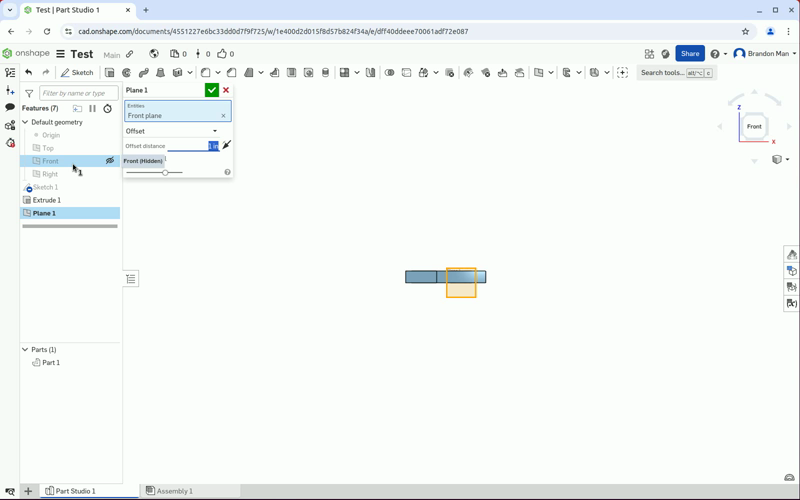
text(4.344)
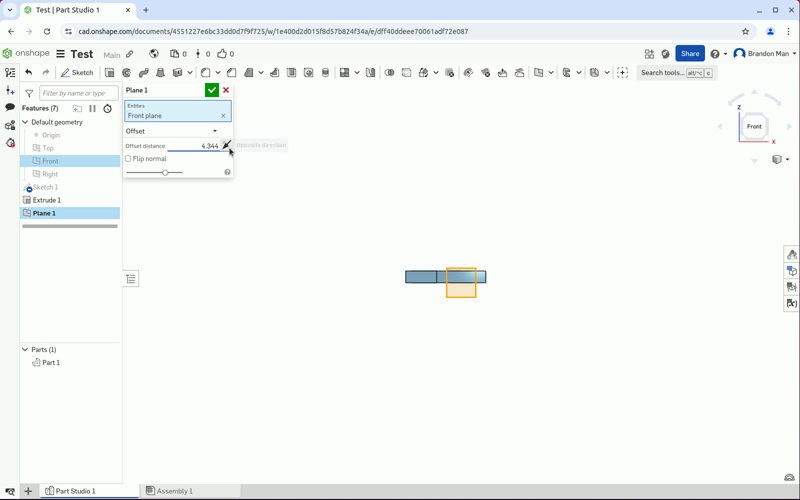
mouse_move(229, 147)
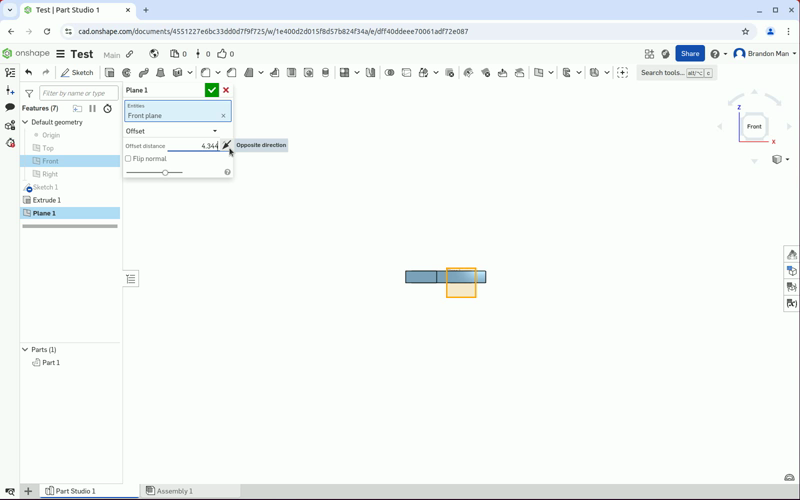
click(229, 147)
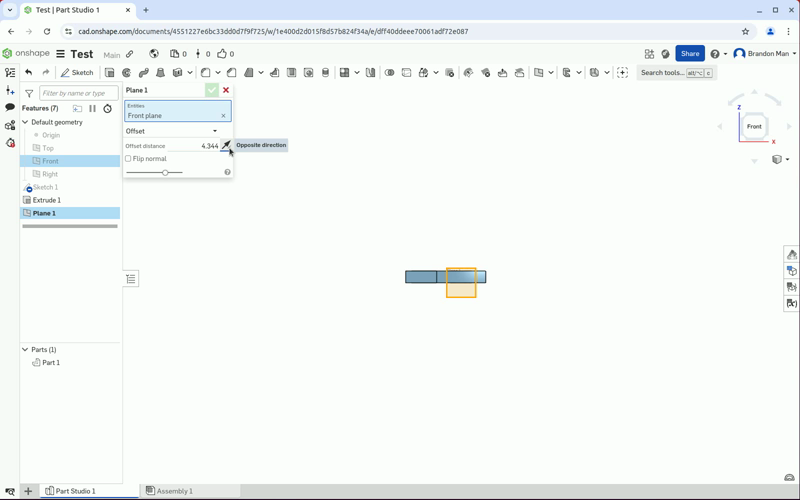
key(enter, 2)
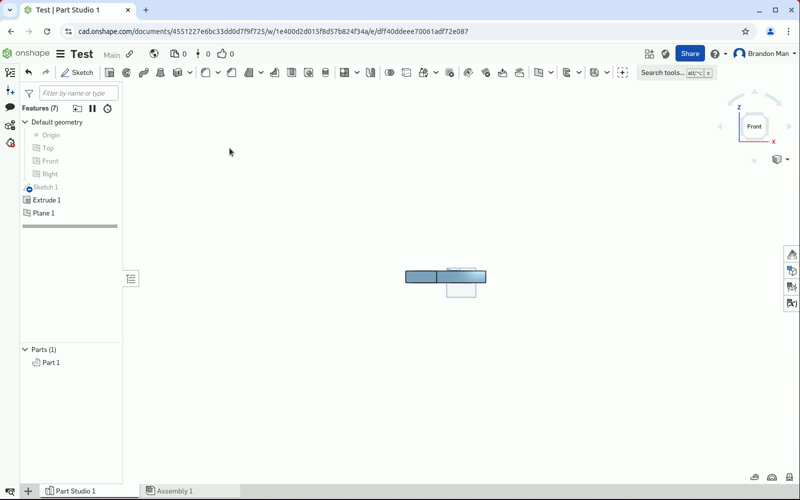
key(shift+s)
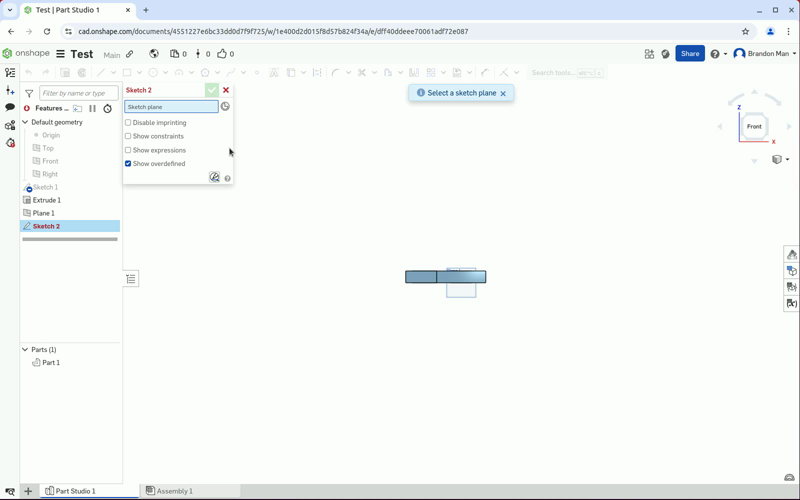
mouse_move(73, 215)
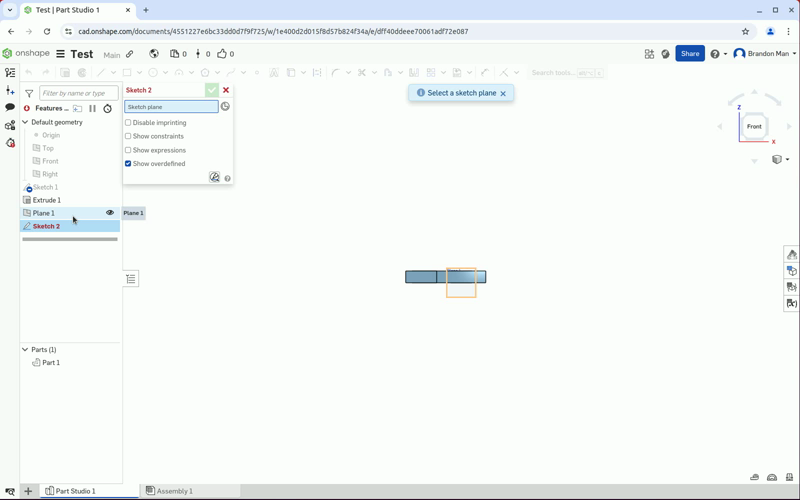
click(73, 215)
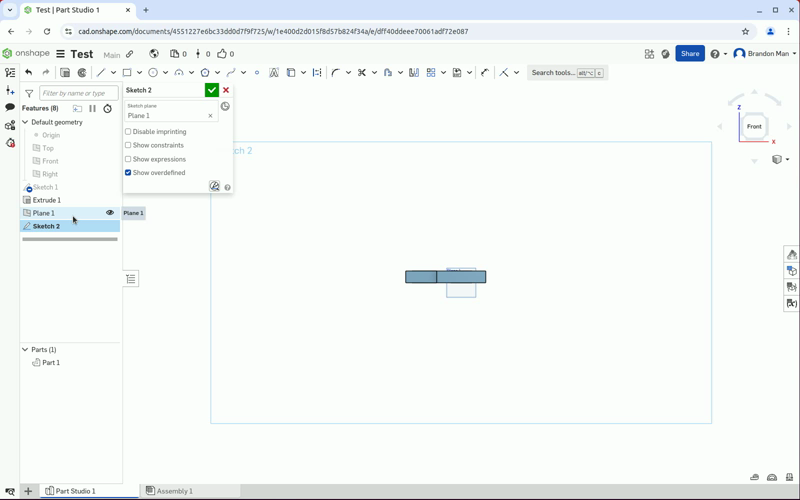
mouse_move(73, 352)
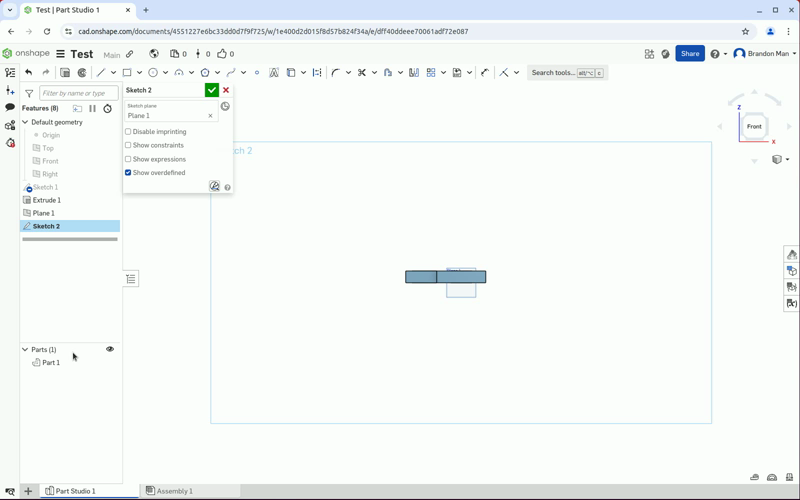
key(y)
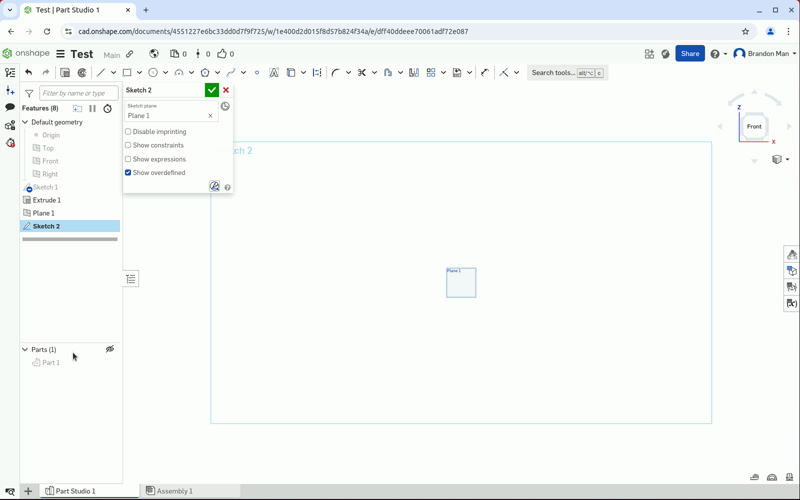
key(l)
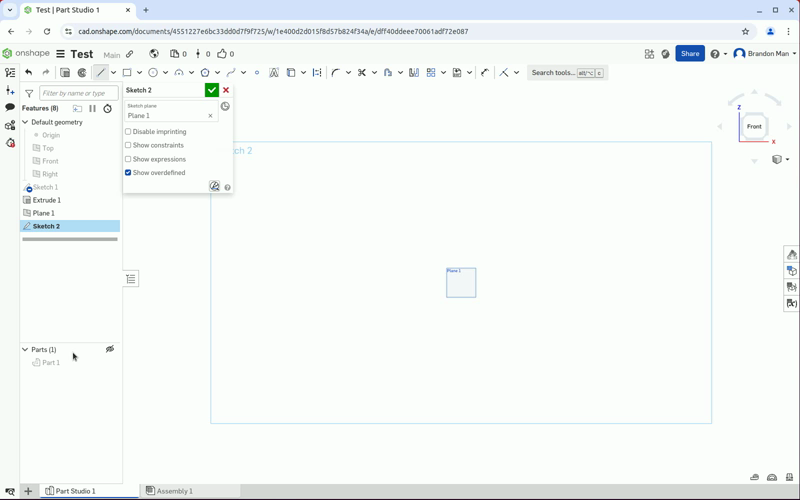
key_down(shift)
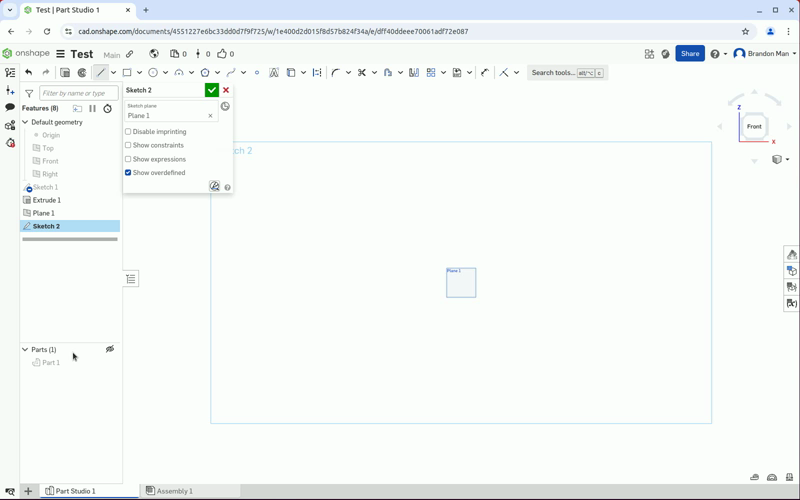
mouse_move(411, 282)
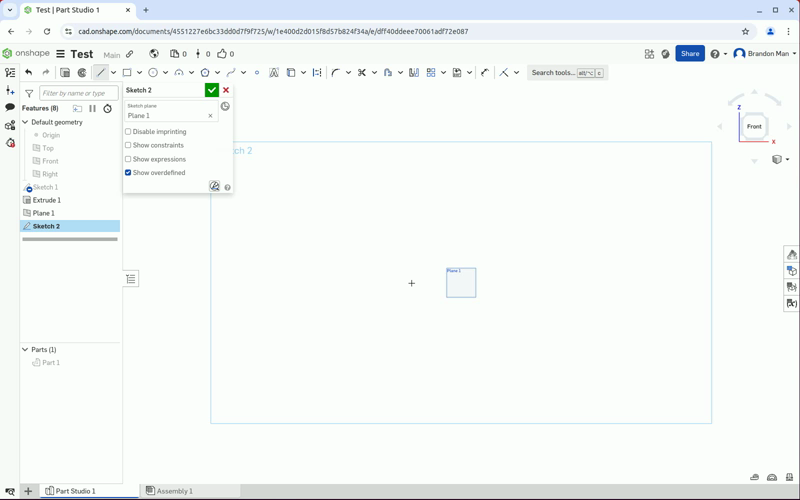
click(411, 282)
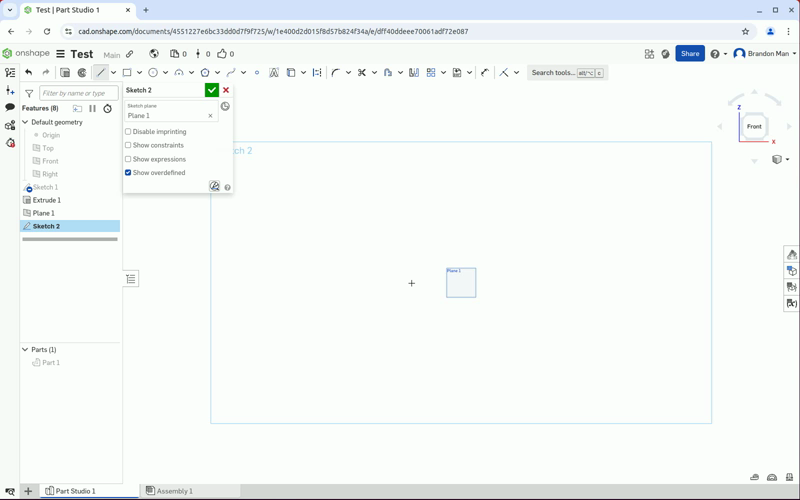
key_up(shift)
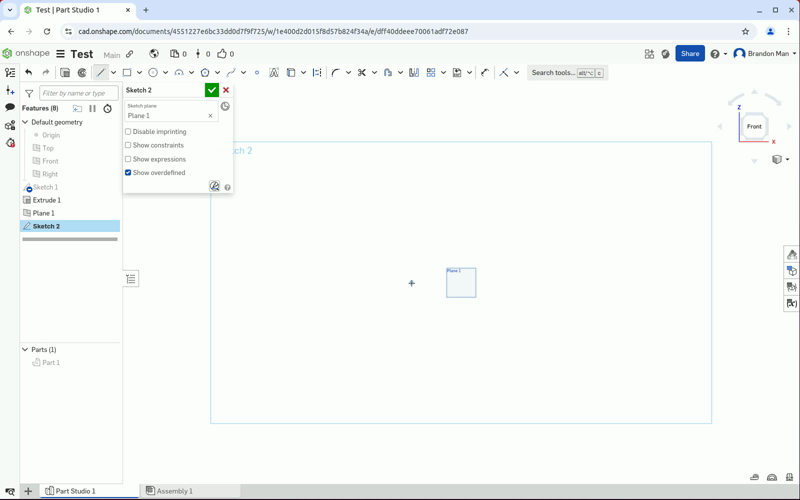
key_down(shift)
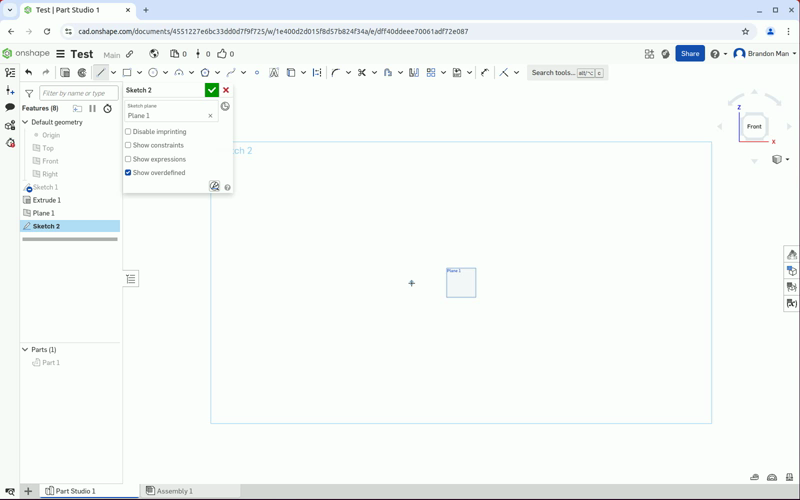
mouse_move(441, 282)
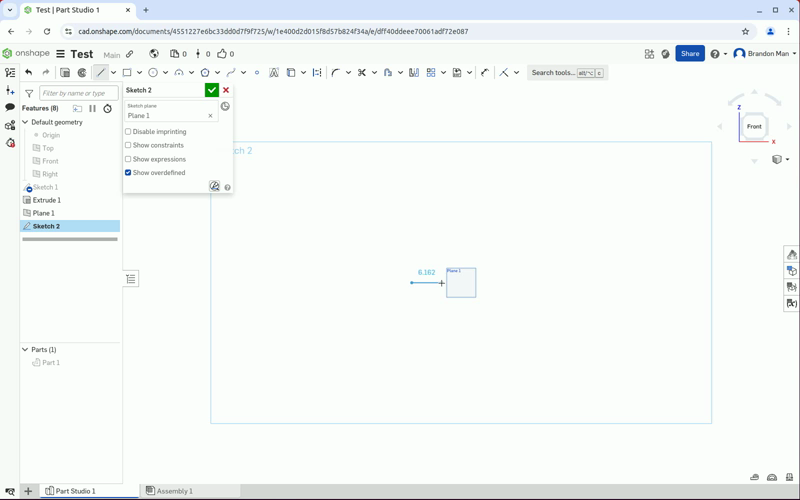
mouse_move(437, 282)
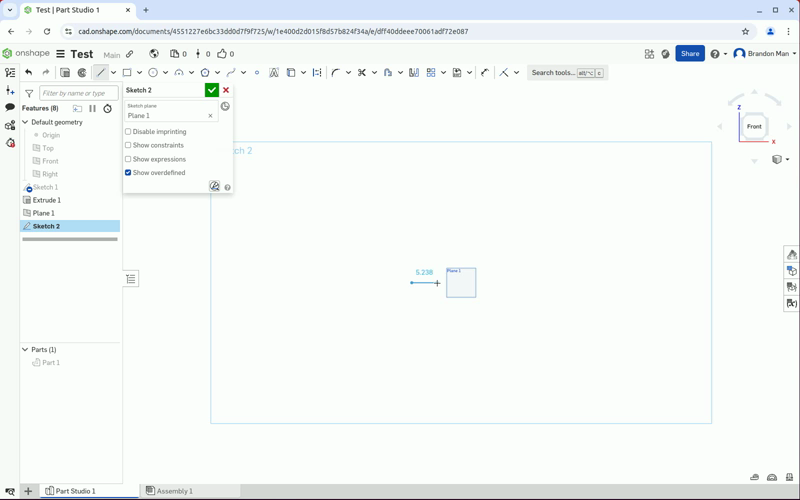
click(437, 282)
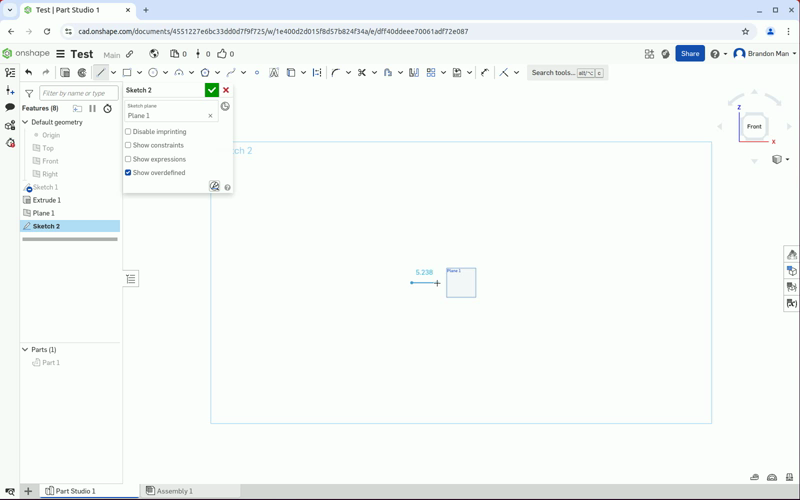
key_up(shift)
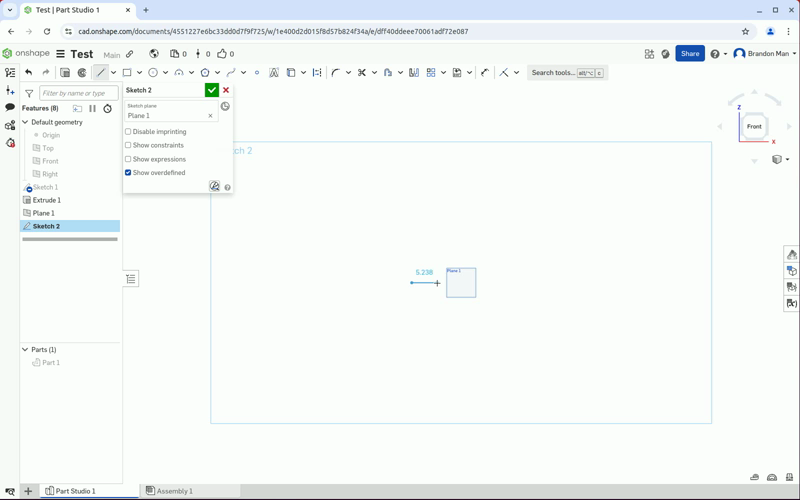
key_down(shift)
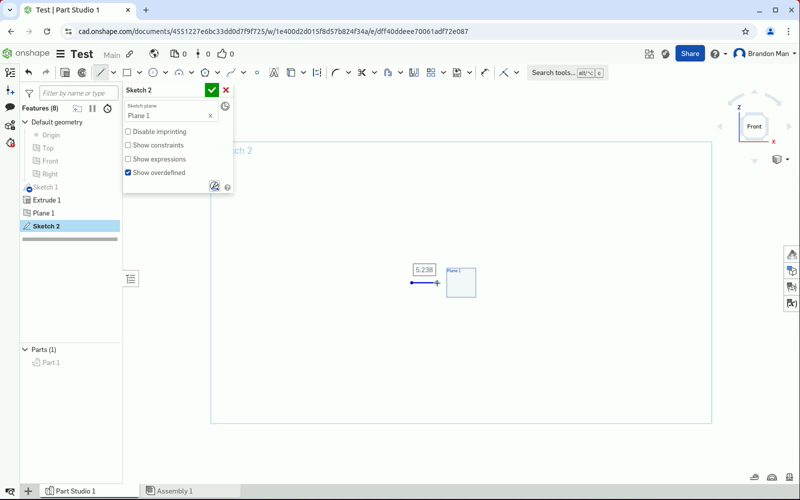
mouse_move(467, 282)
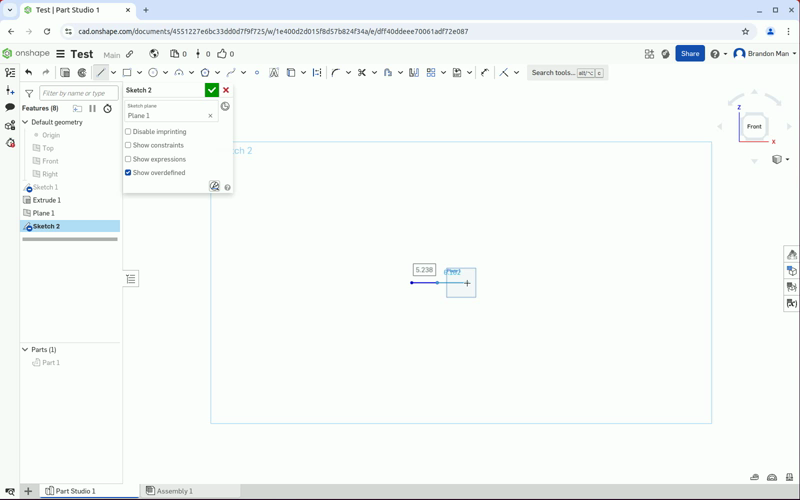
mouse_move(437, 270)
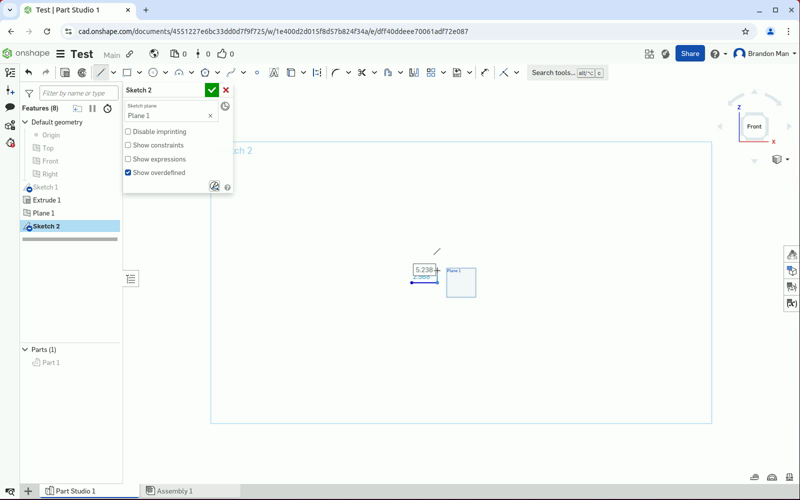
click(437, 270)
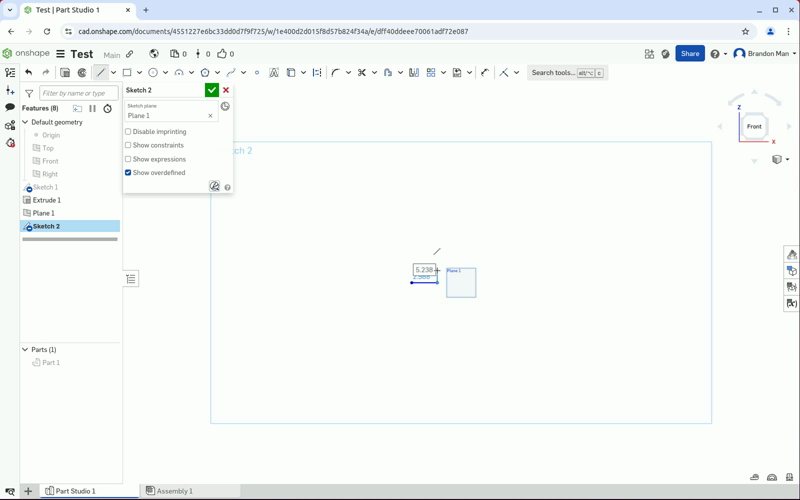
key_up(shift)
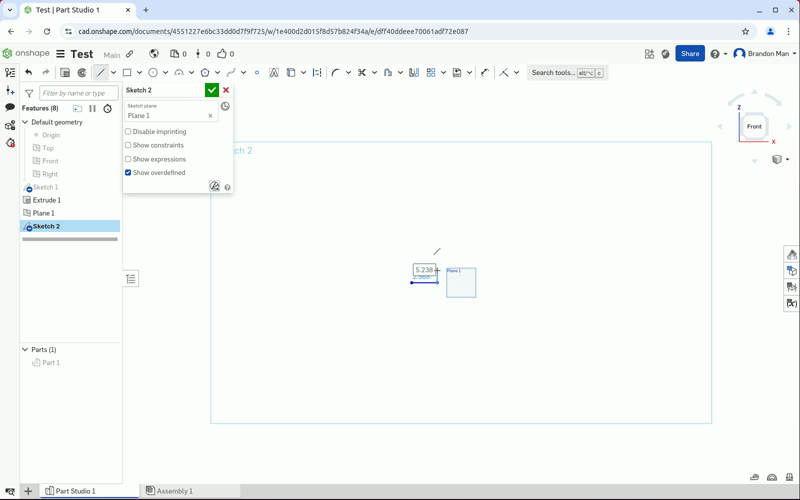
key_down(shift)
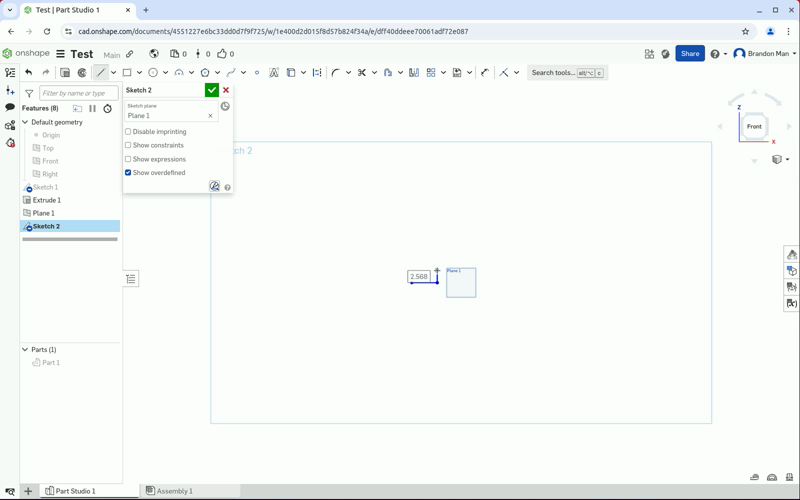
mouse_move(467, 270)
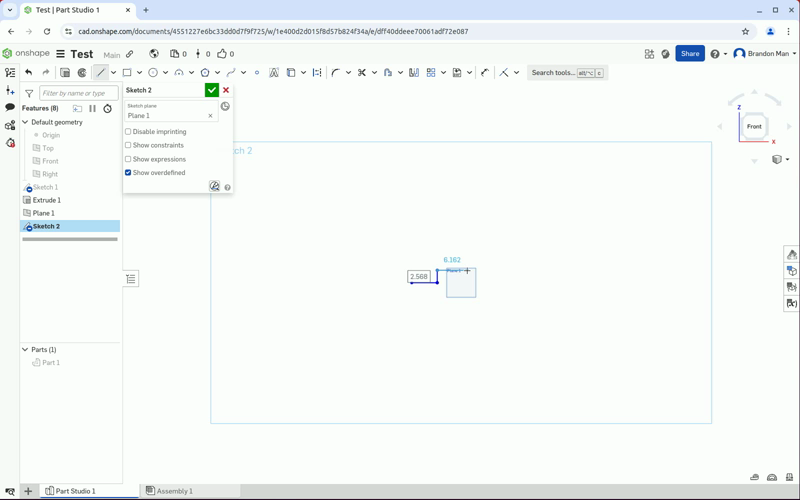
mouse_move(411, 270)
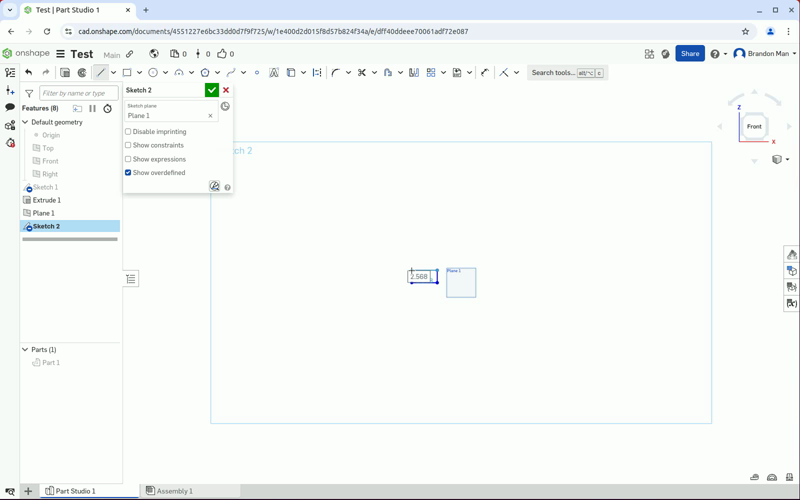
click(411, 270)
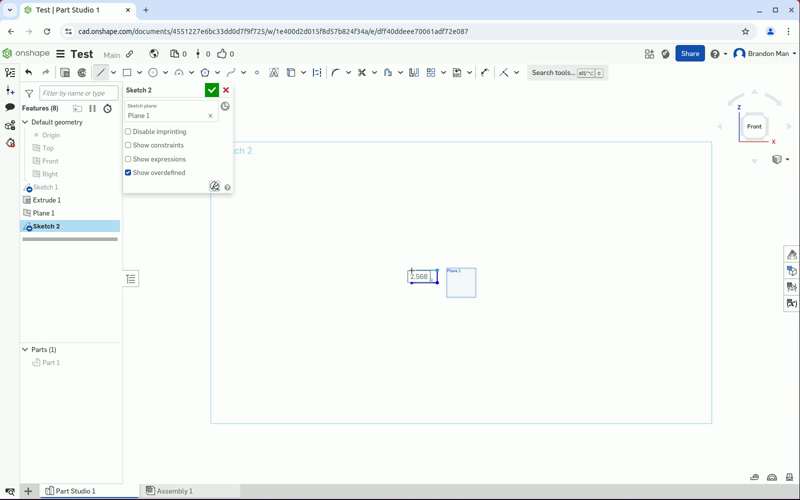
key_up(shift)
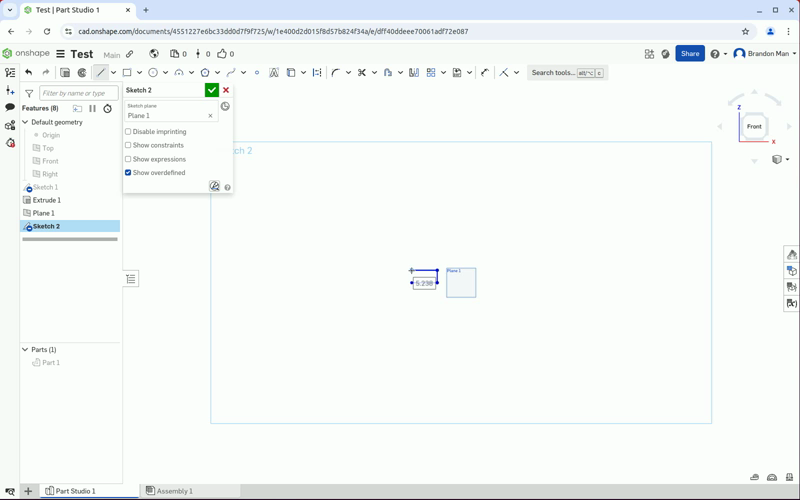
mouse_move(441, 270)
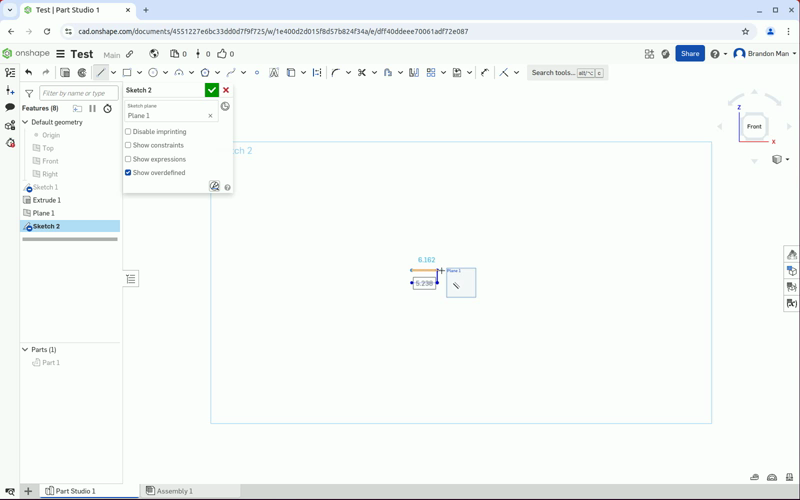
key_down(shift)
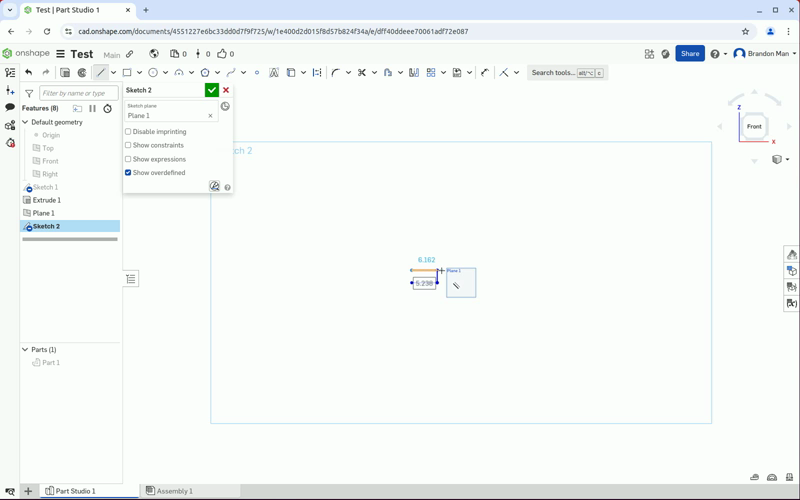
mouse_move(411, 282)
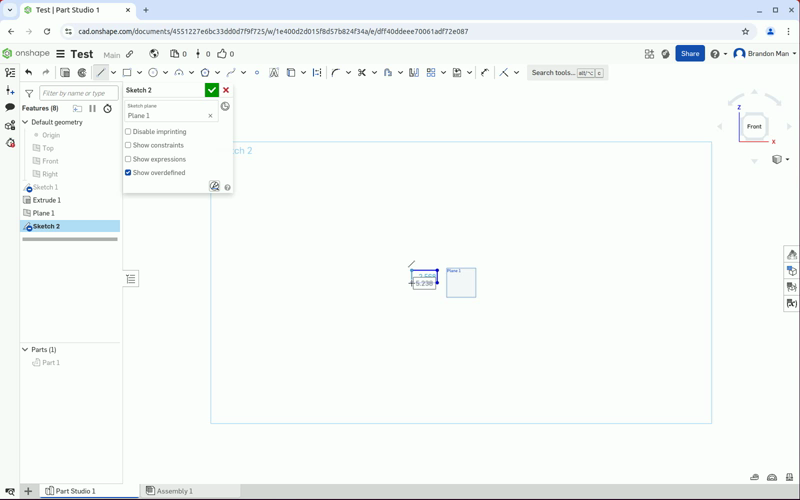
key_up(shift)
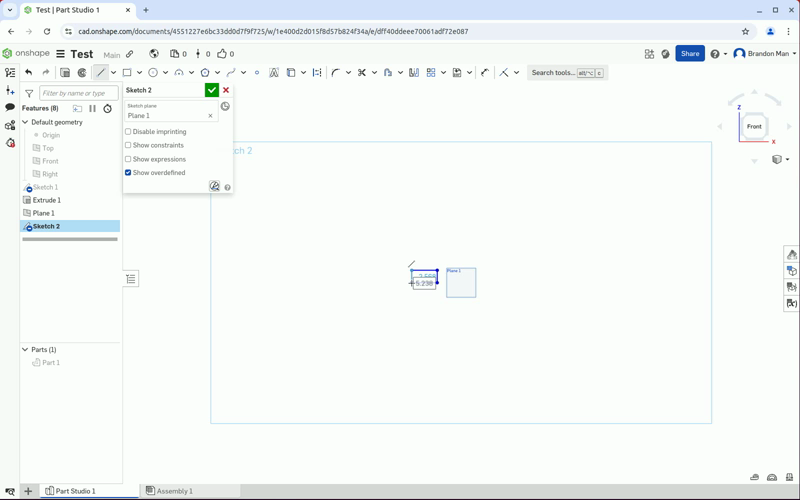
click(411, 282)
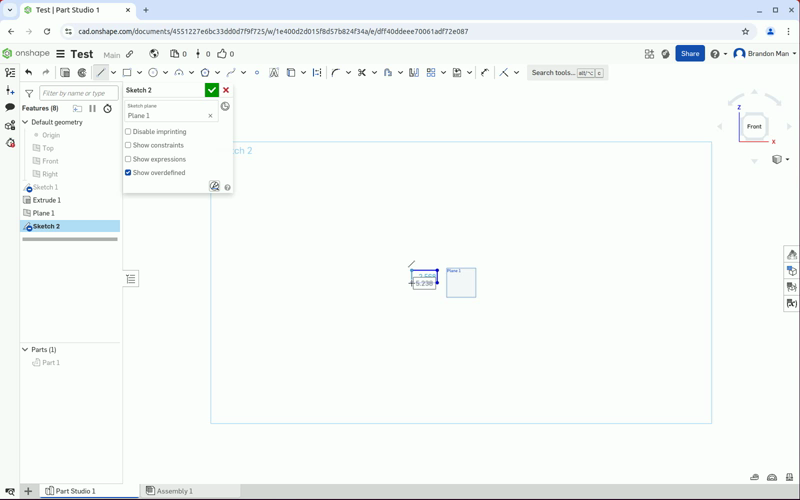
key(esc)
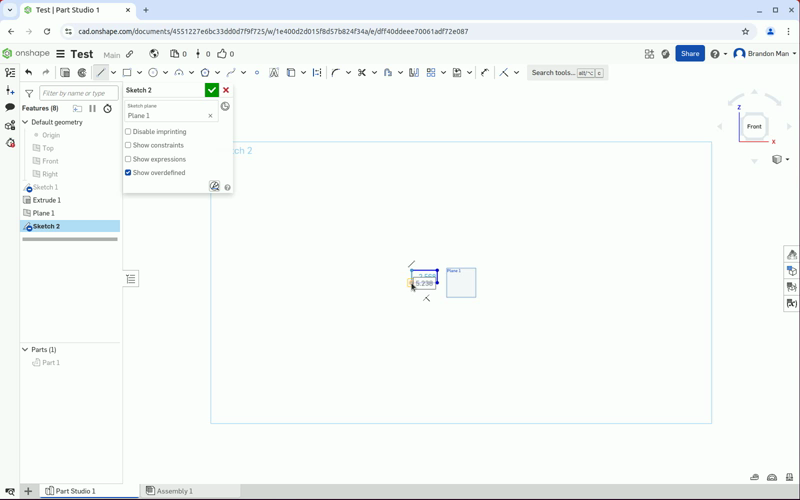
mouse_move(418, 273)
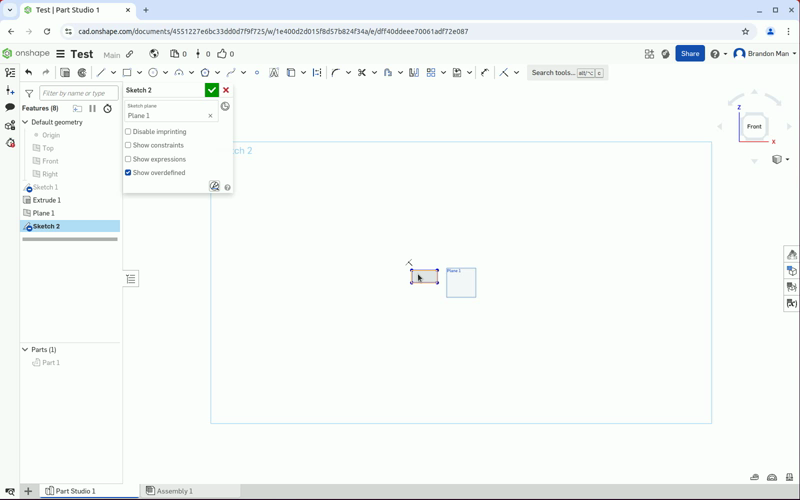
scroll(6)
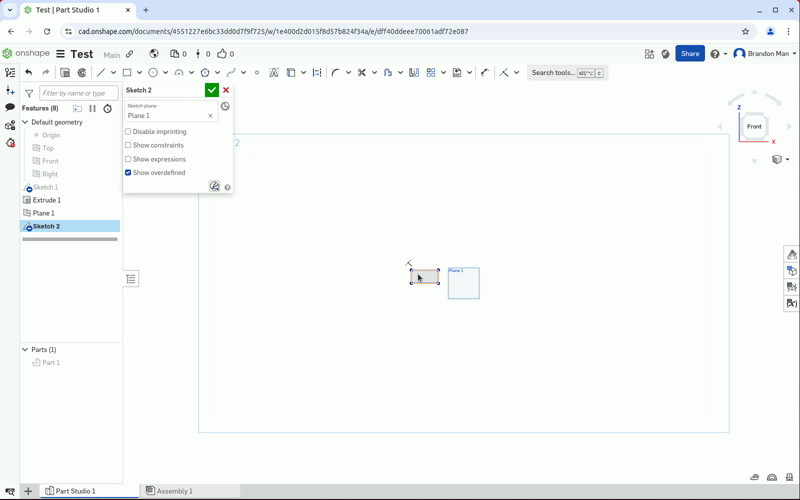
scroll(6)
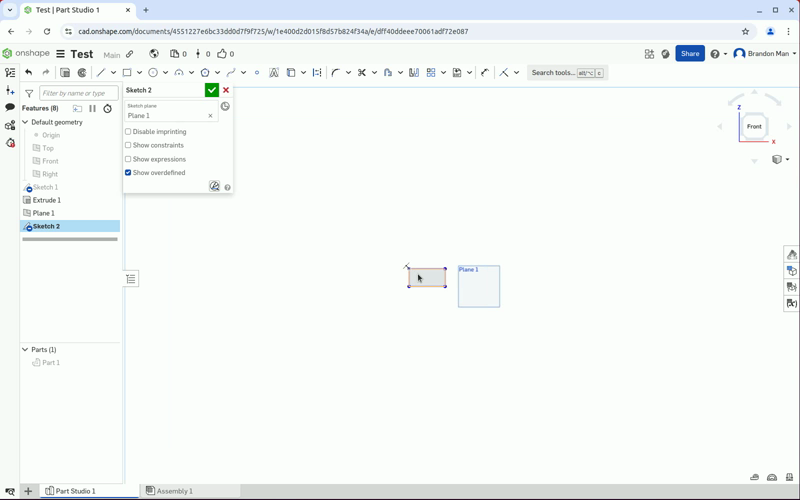
scroll(6)
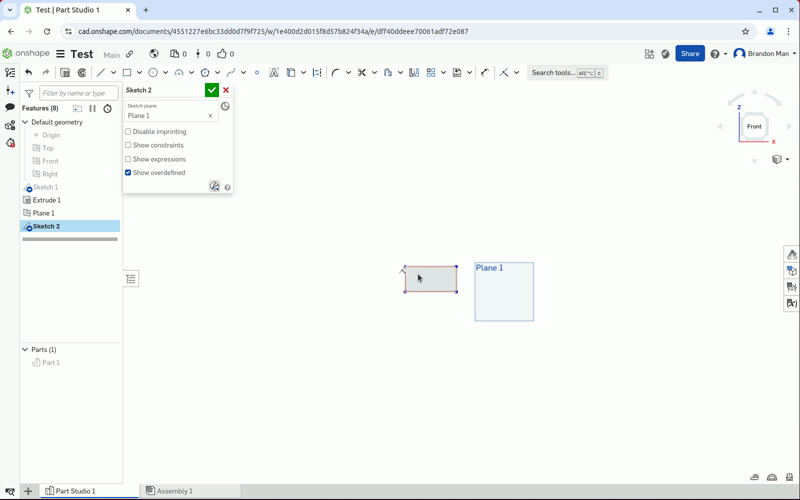
scroll(6)
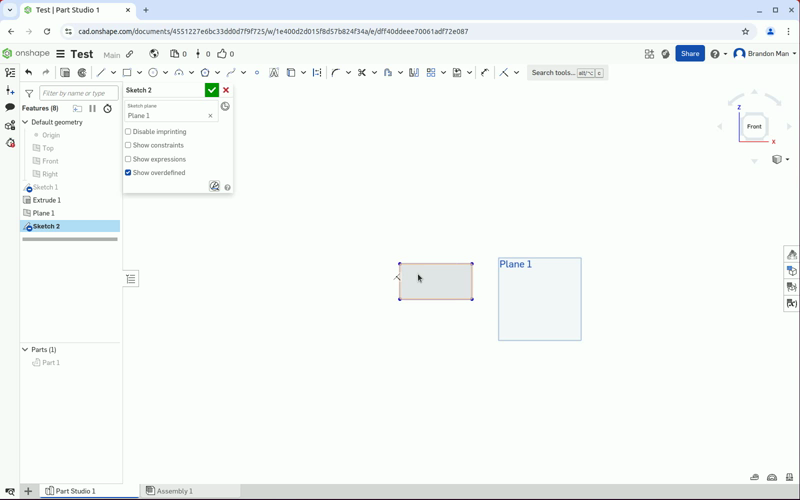
scroll(6)
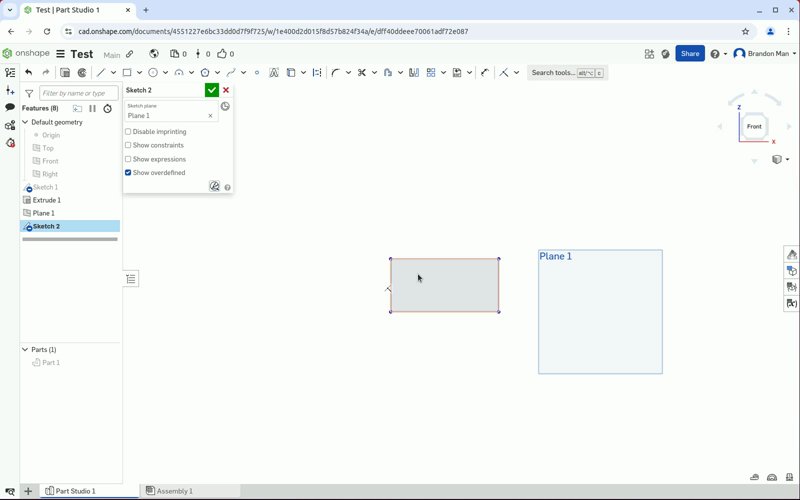
scroll(6)
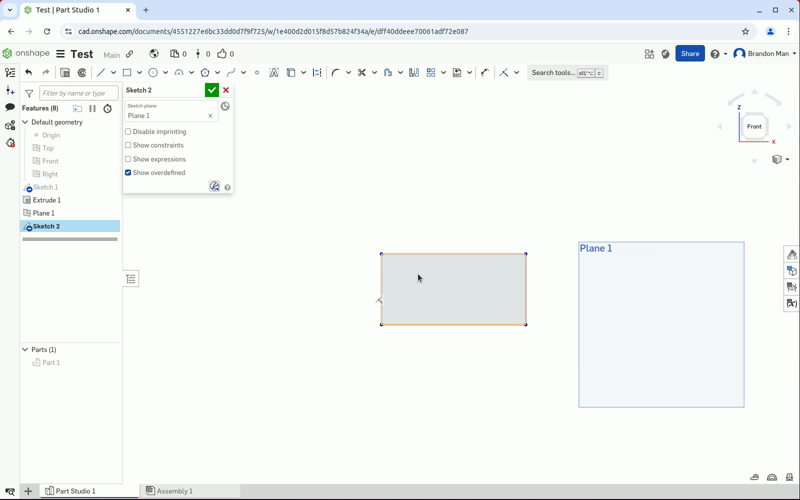
scroll(6)
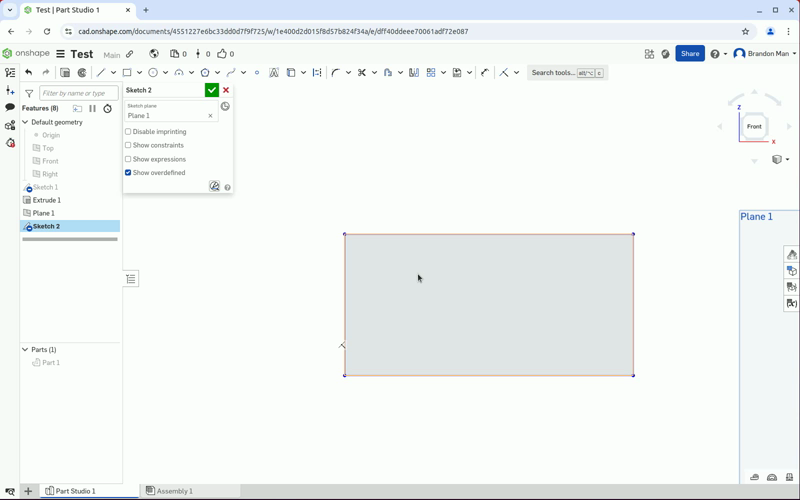
click(418, 273)
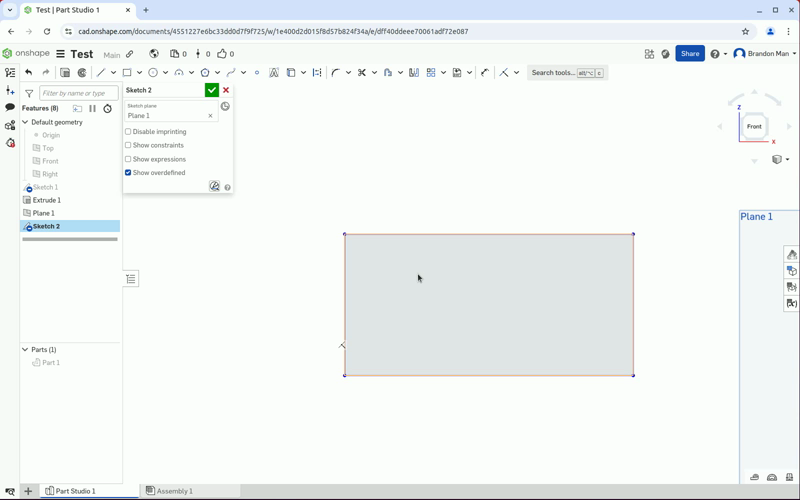
scroll(-6)
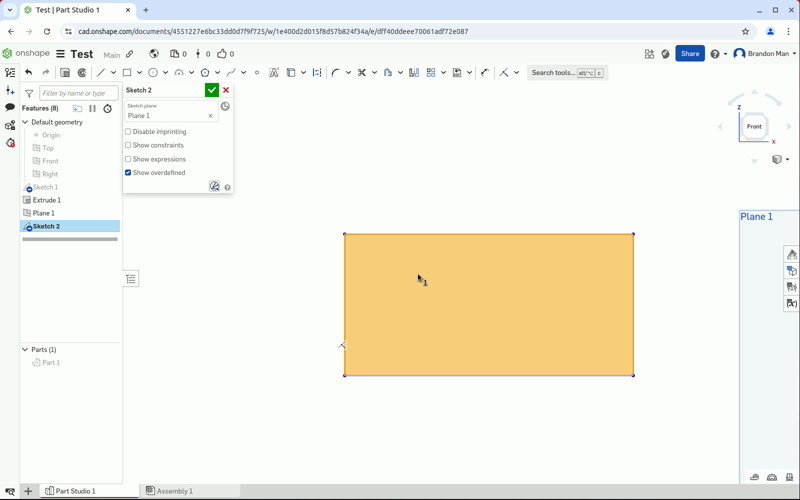
scroll(-6)
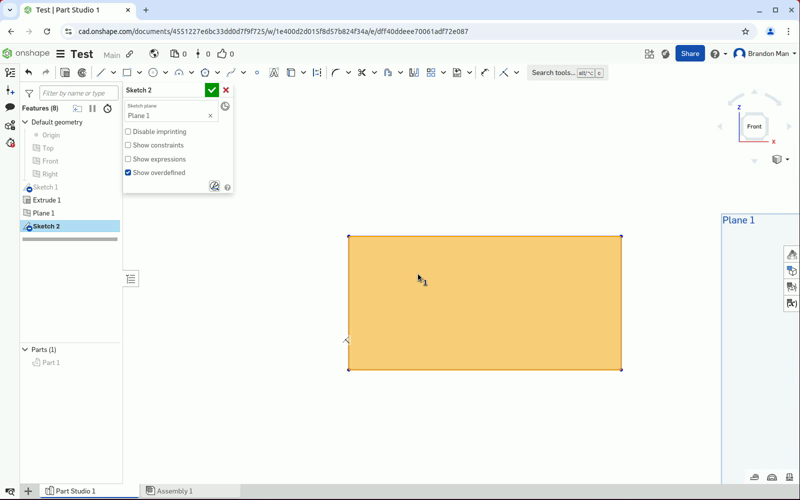
scroll(-6)
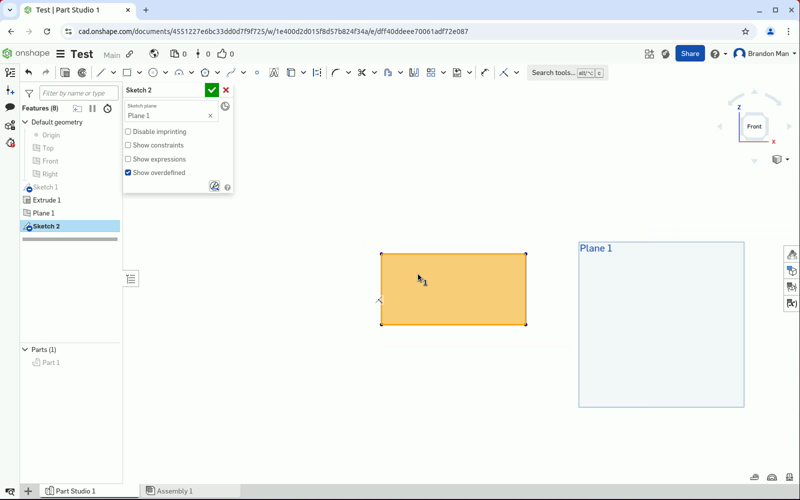
scroll(-6)
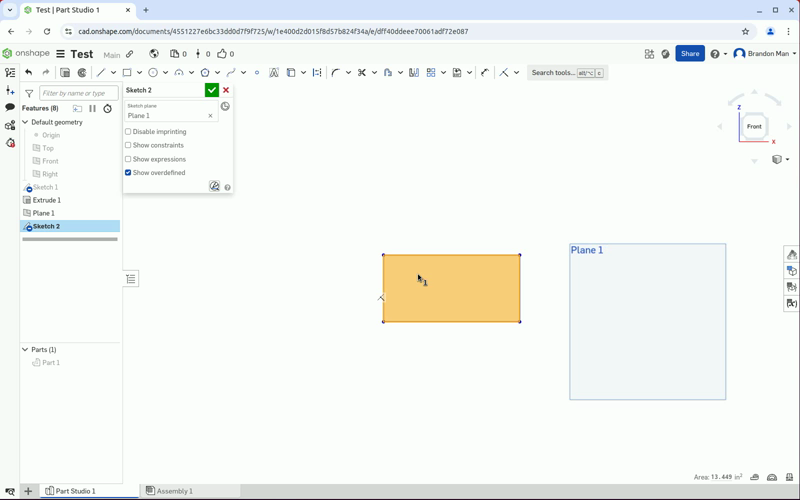
scroll(-6)
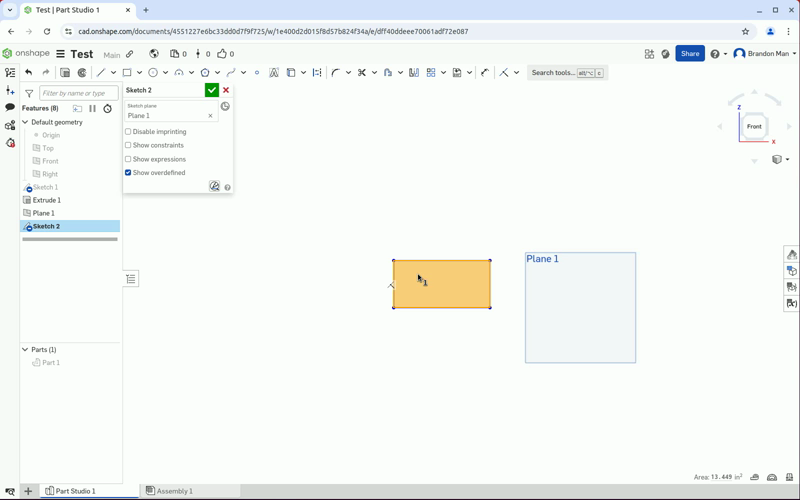
scroll(-6)
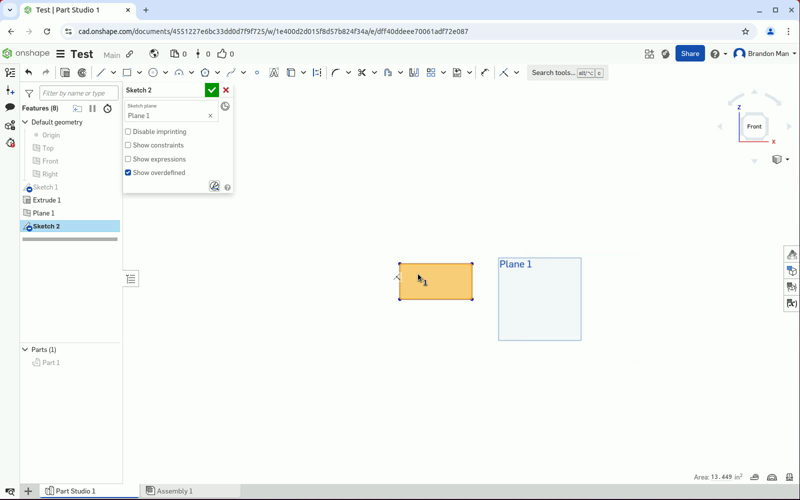
scroll(-6)
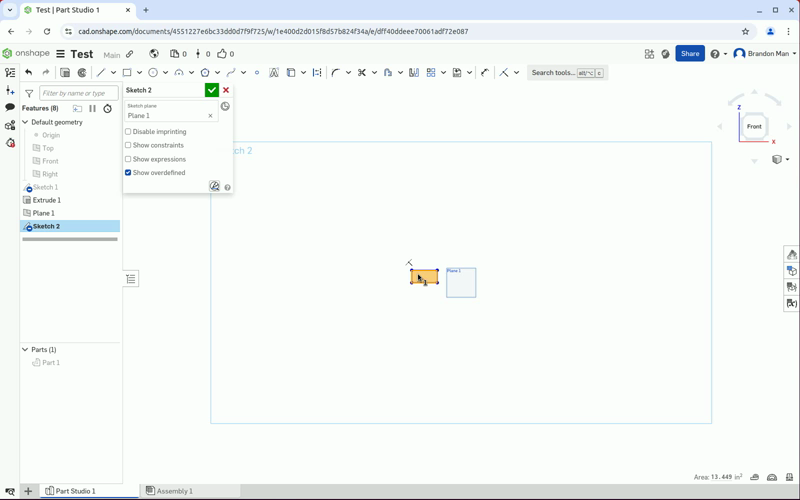
mouse_move(73, 352)
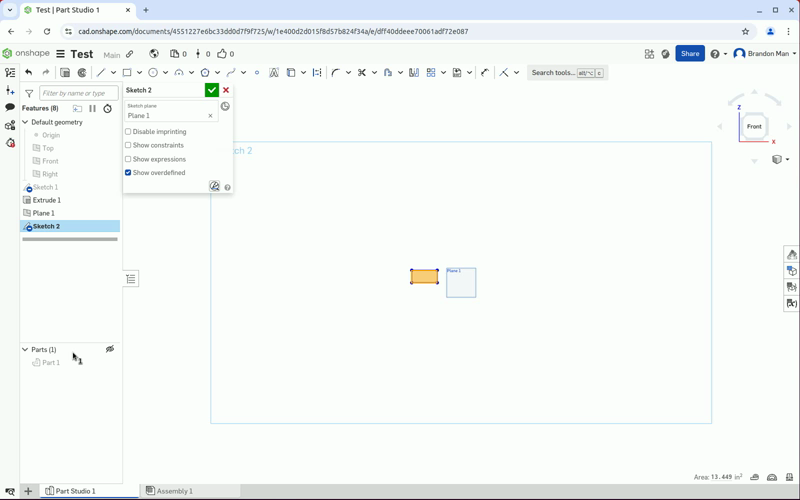
key(shift+y)
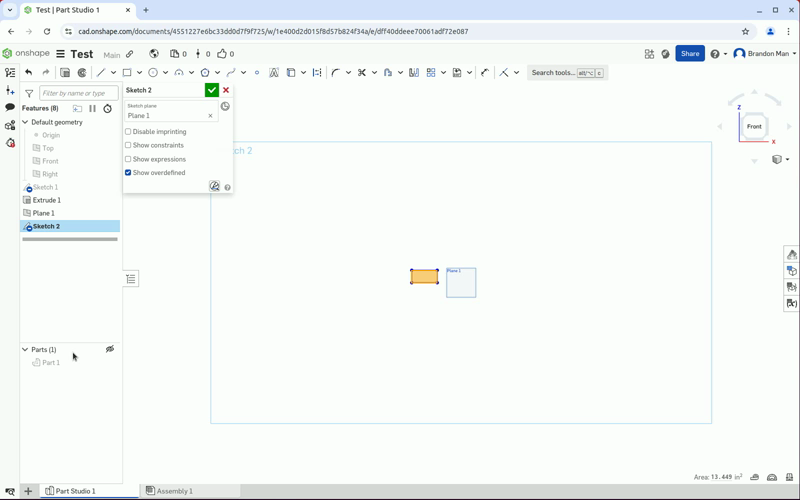
key(shift+e)
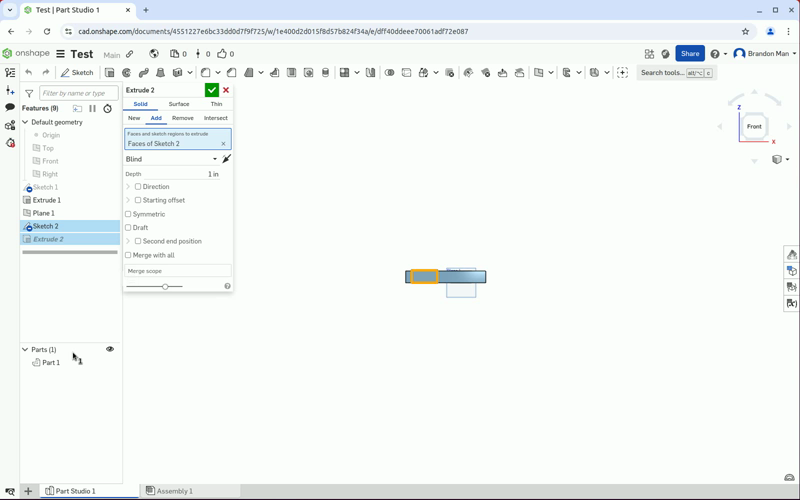
mouse_move(143, 106)
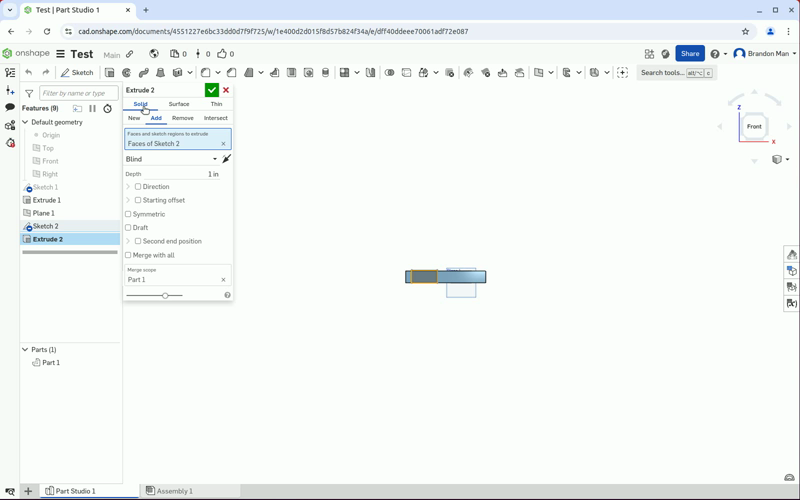
click(143, 106)
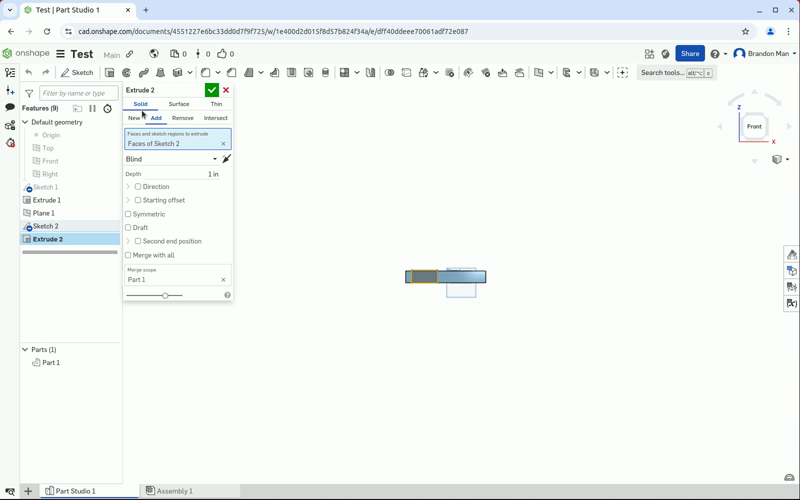
mouse_move(137, 120)
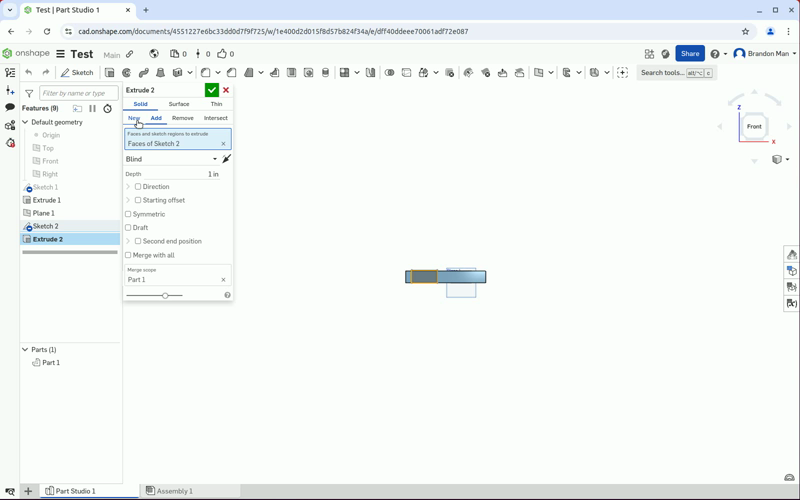
click(137, 120)
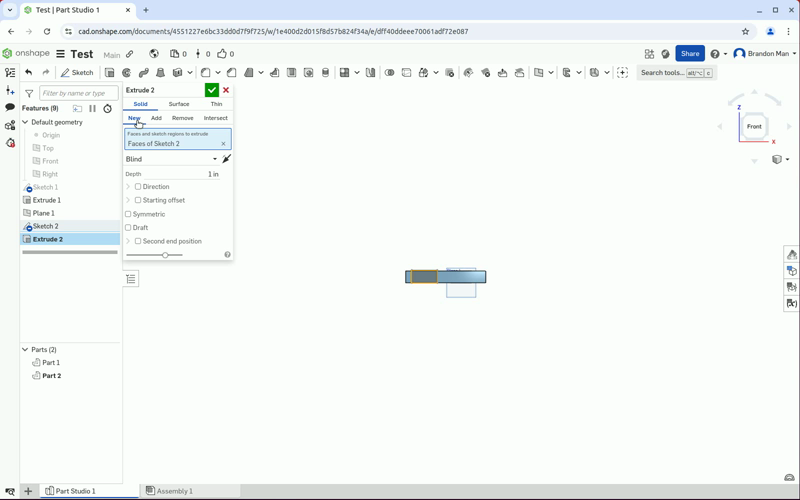
key(tab, 4)
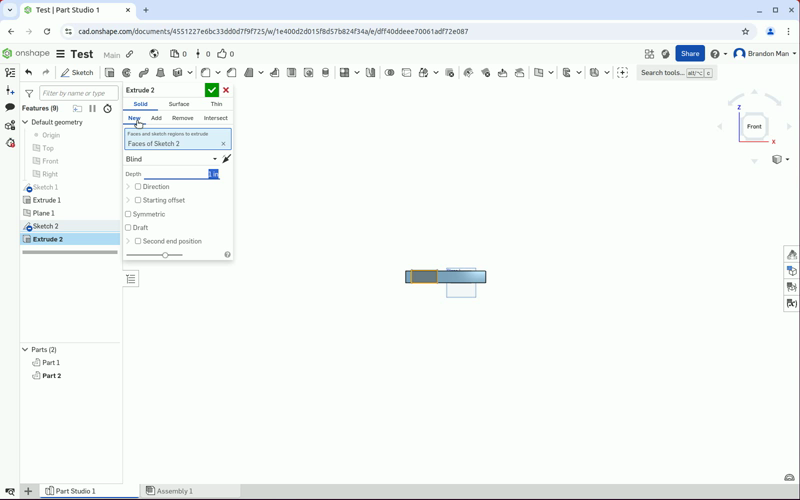
text(1.926)
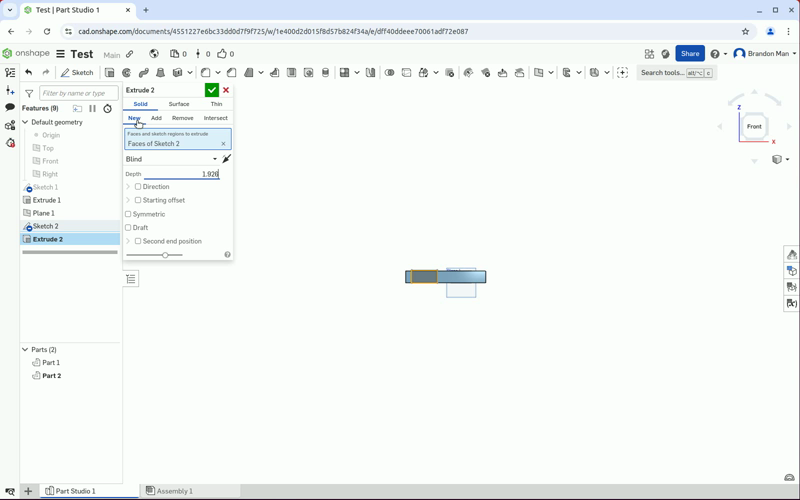
key(enter)
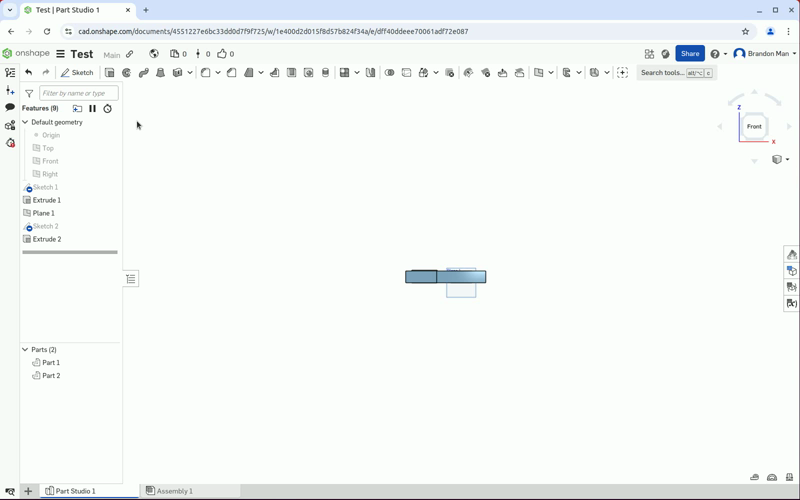
key(shift+h)
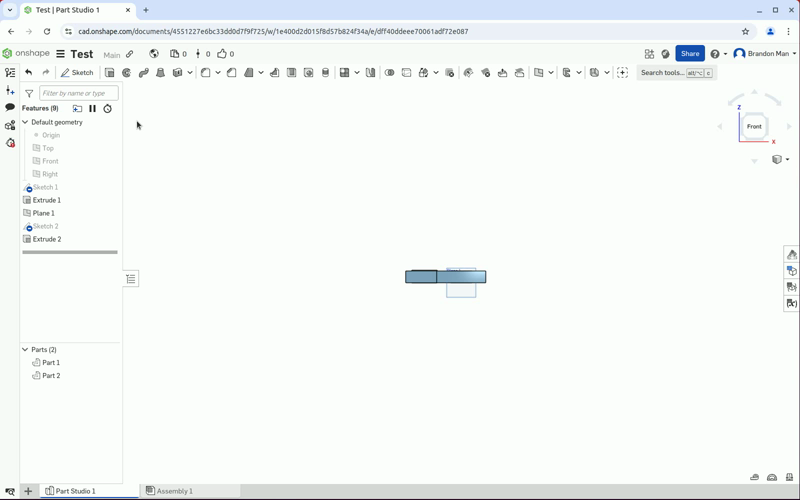
key(shift+h)
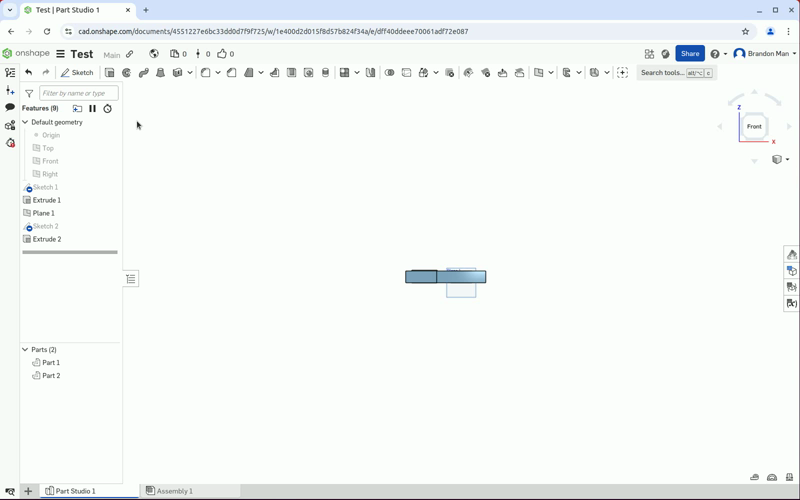
mouse_move(73, 189)
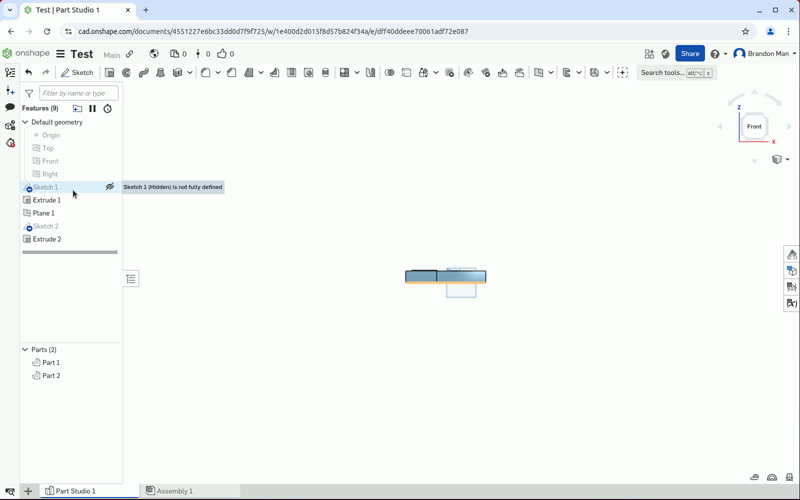
click(73, 189)
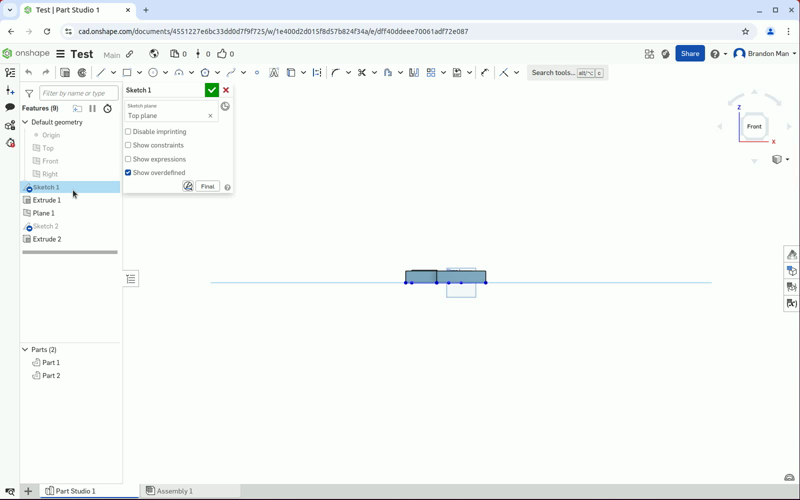
mouse_move(229, 92)
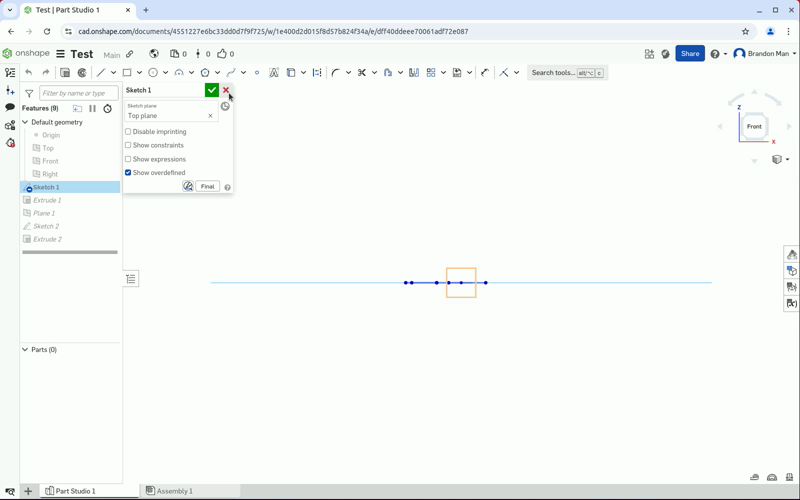
click(229, 92)
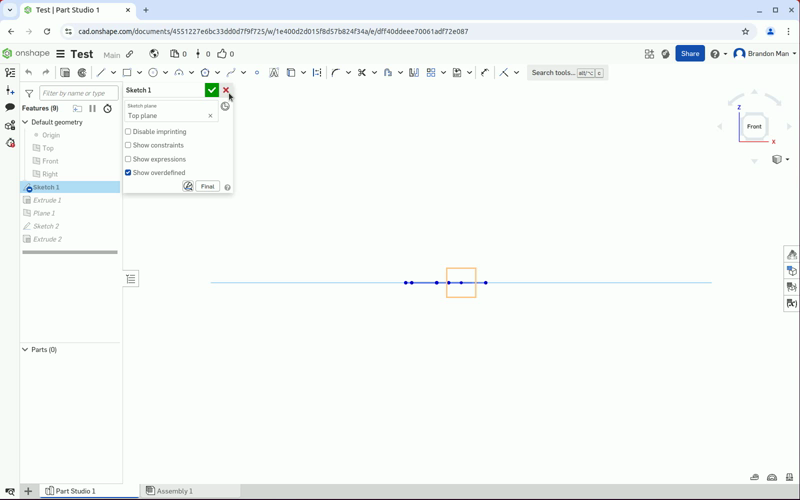
key(shift+s)
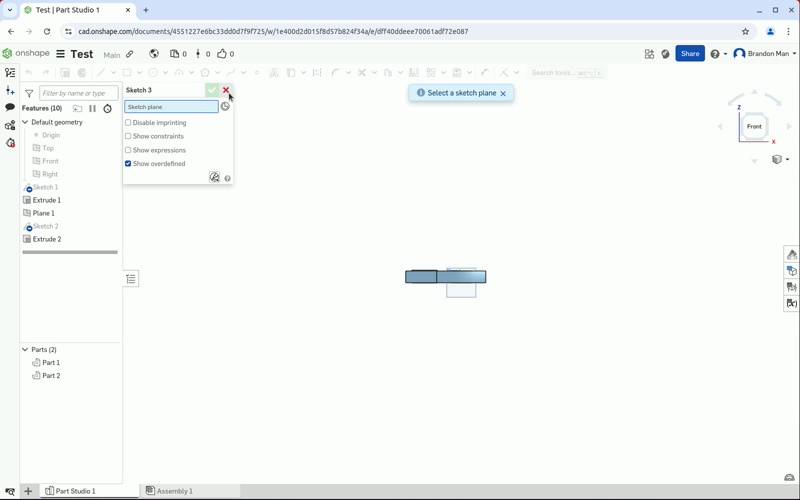
mouse_move(73, 215)
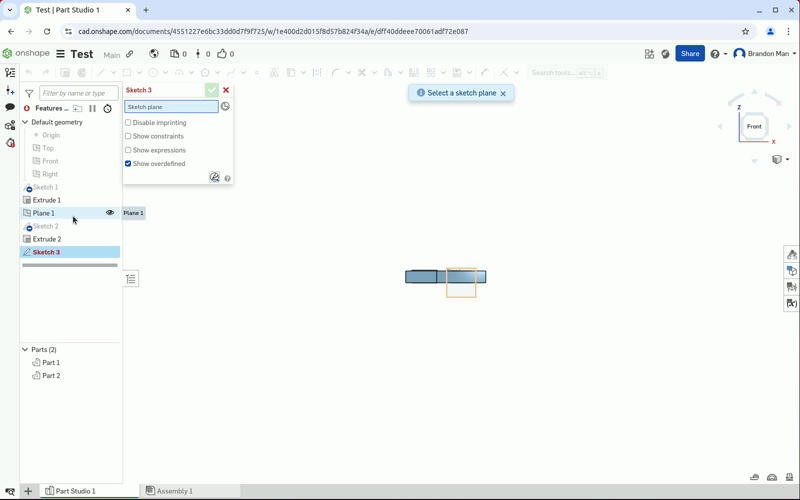
click(73, 215)
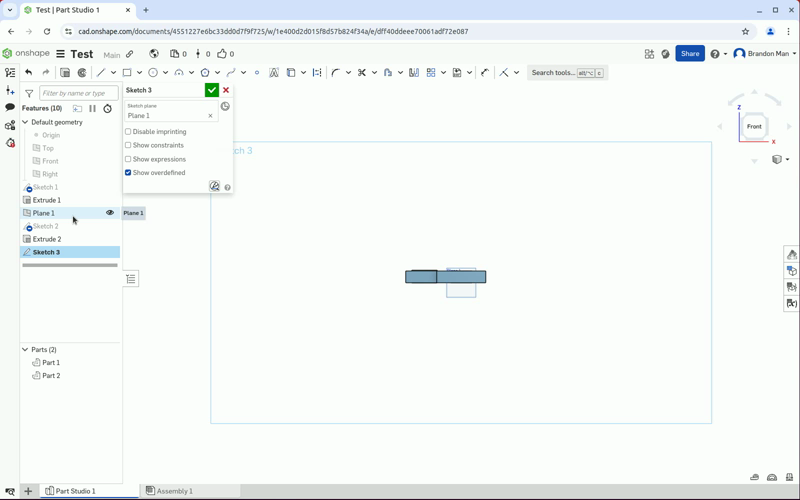
mouse_move(73, 352)
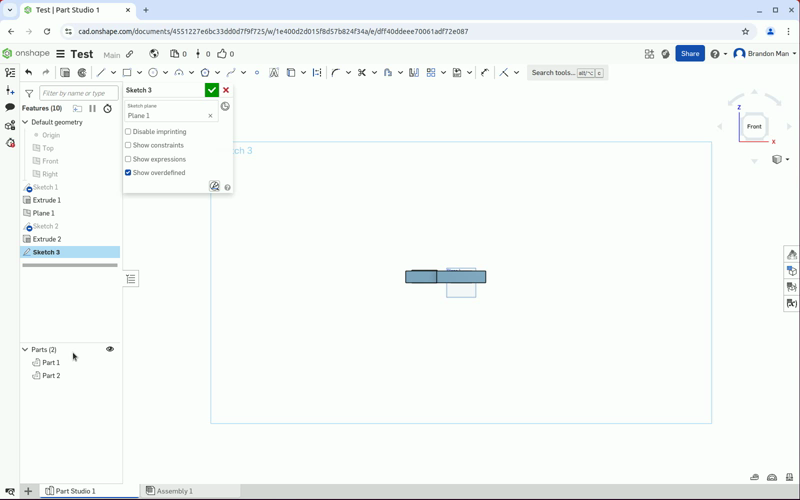
key(y)
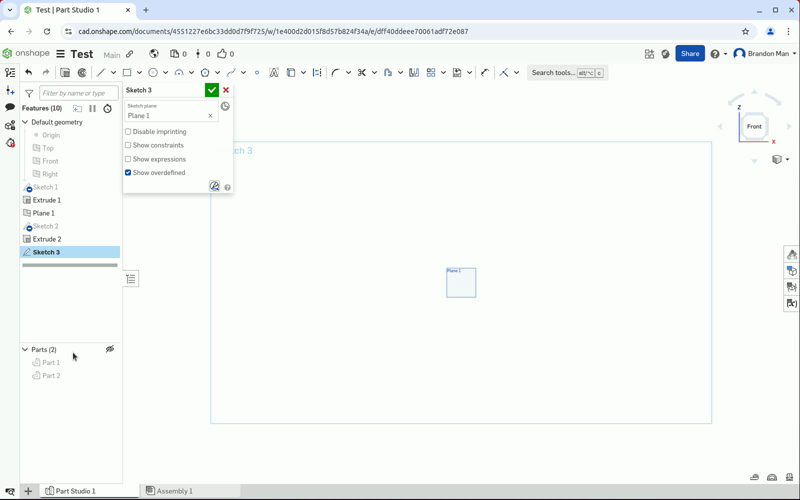
key(l)
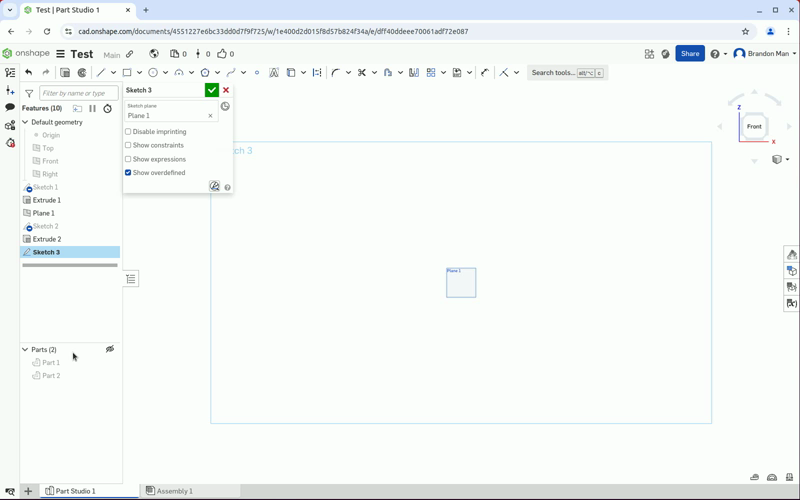
key_down(shift)
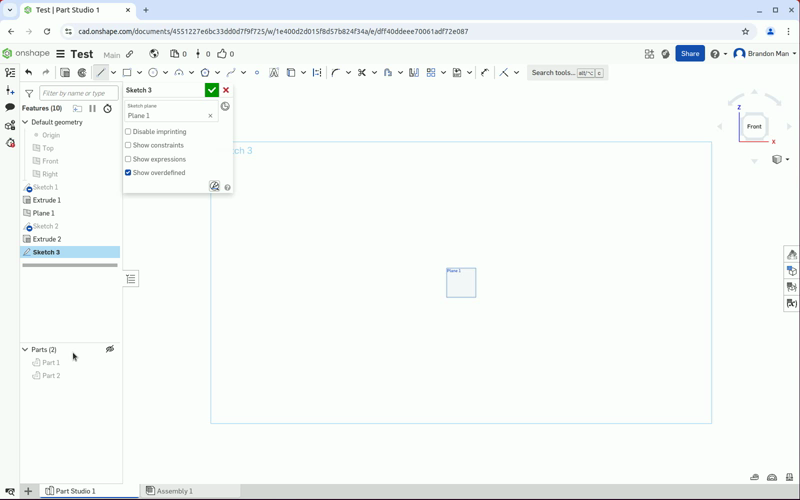
mouse_move(411, 271)
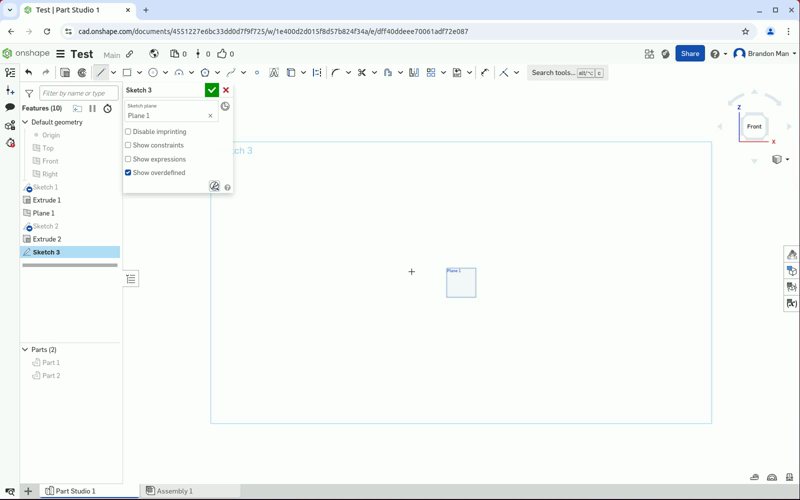
click(411, 271)
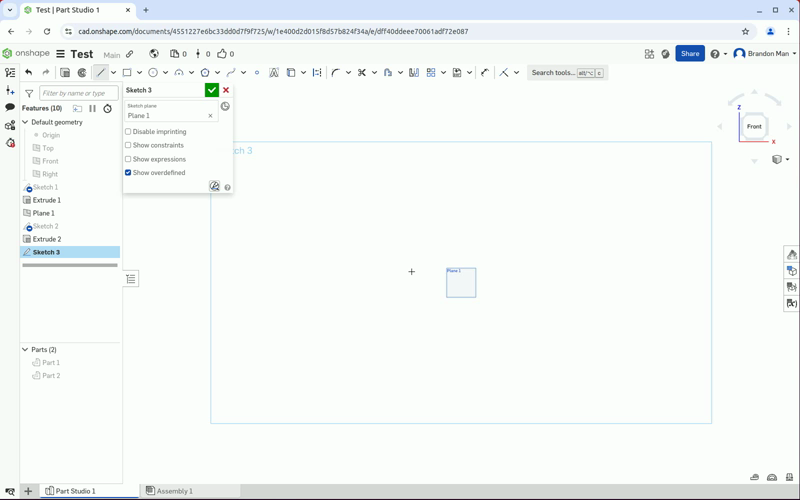
key_up(shift)
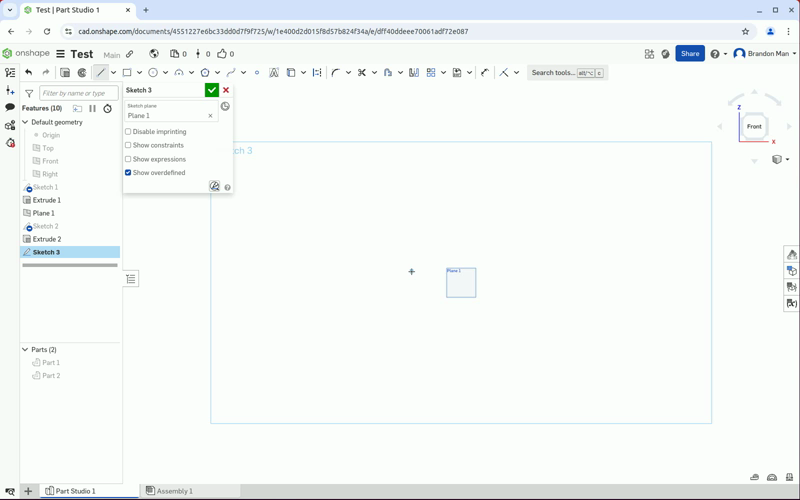
key_down(shift)
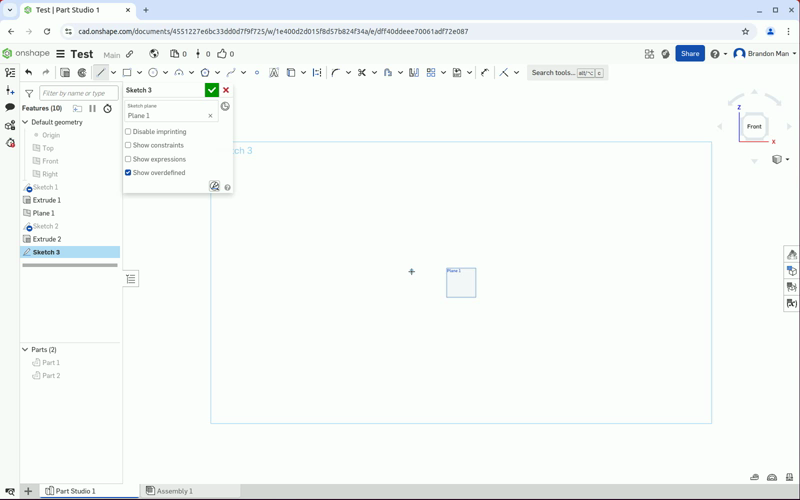
mouse_move(441, 271)
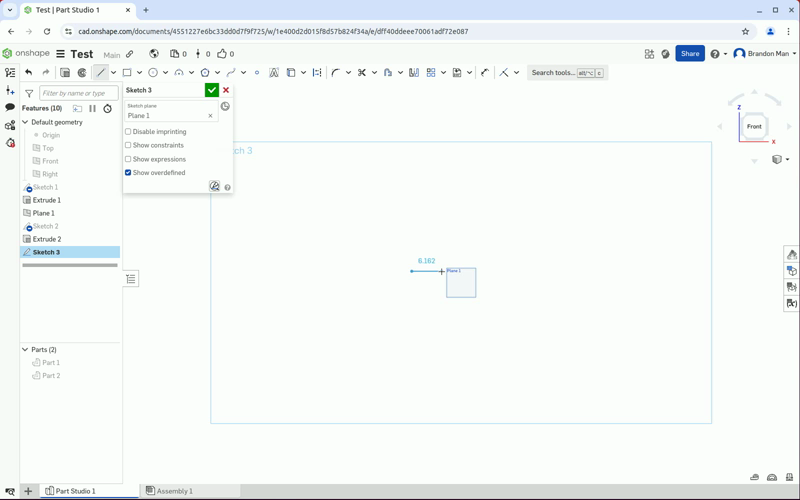
mouse_move(435, 271)
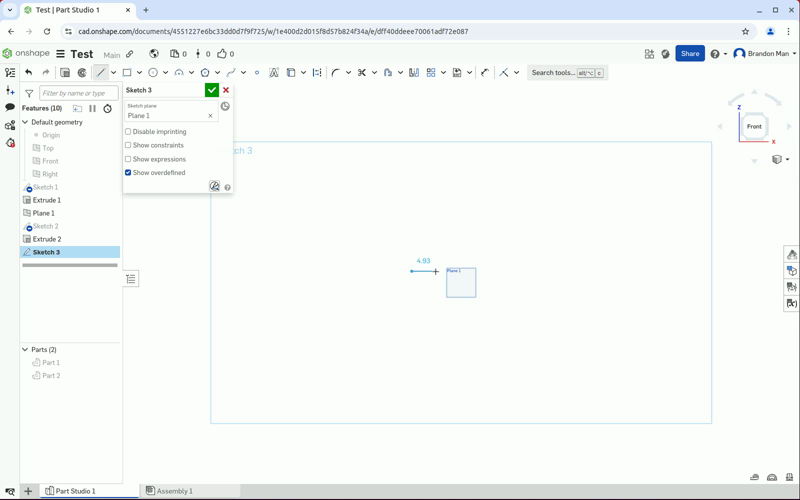
click(435, 271)
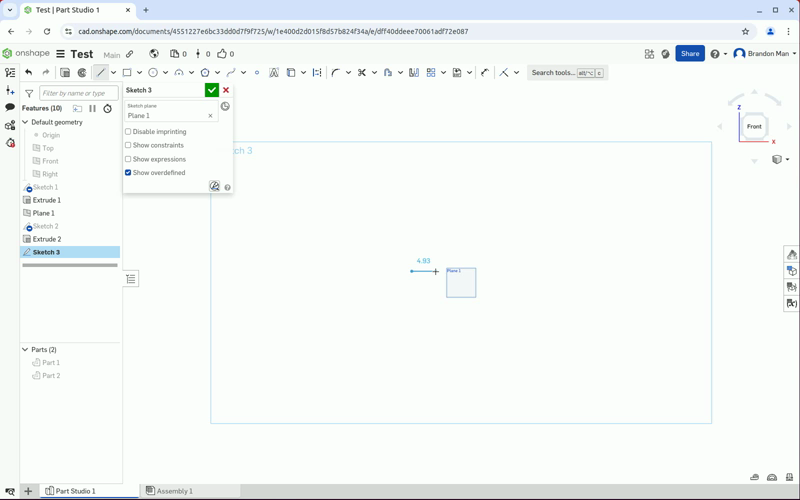
key_up(shift)
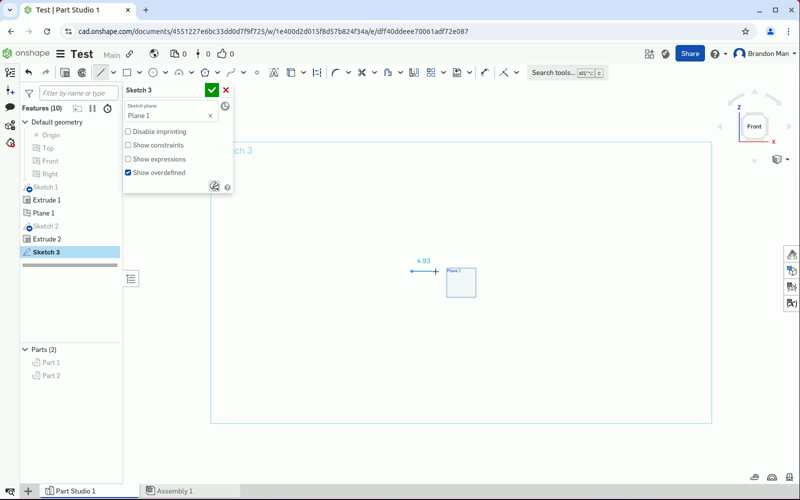
key_down(shift)
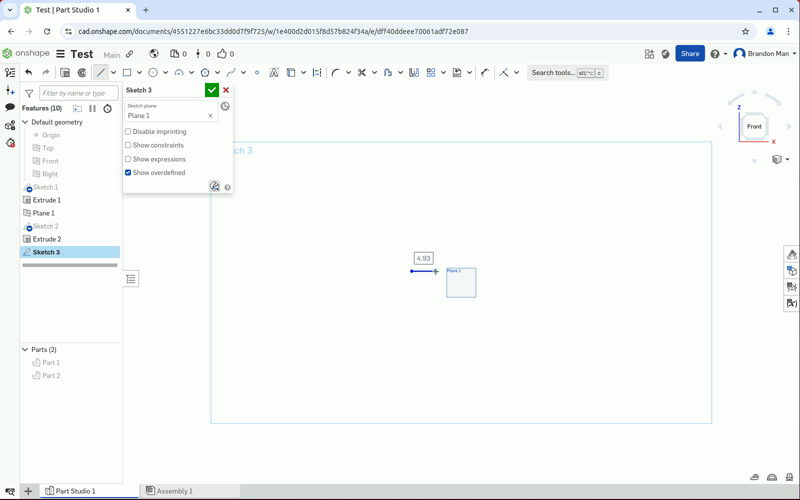
mouse_move(465, 271)
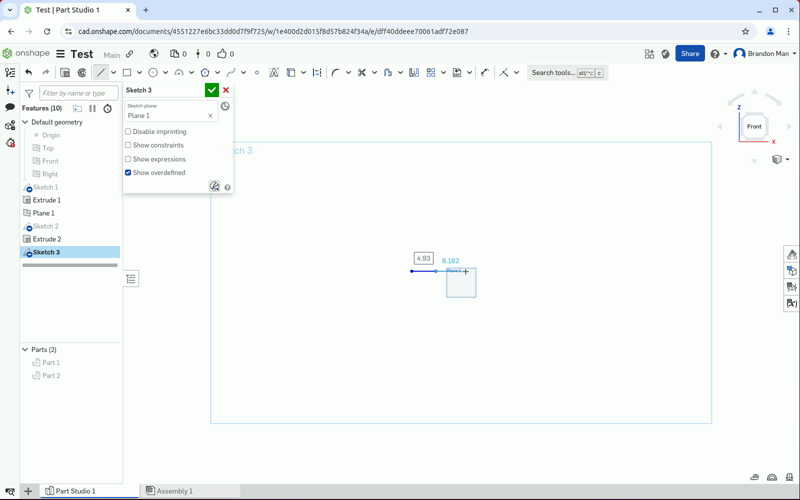
mouse_move(435, 244)
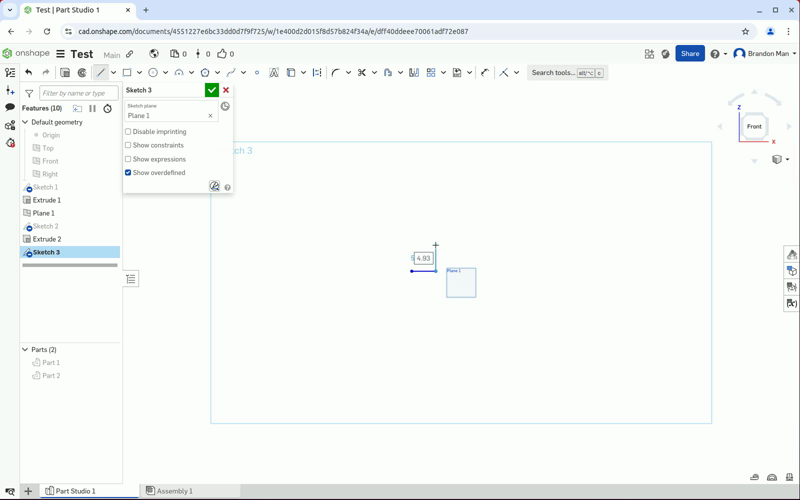
click(435, 244)
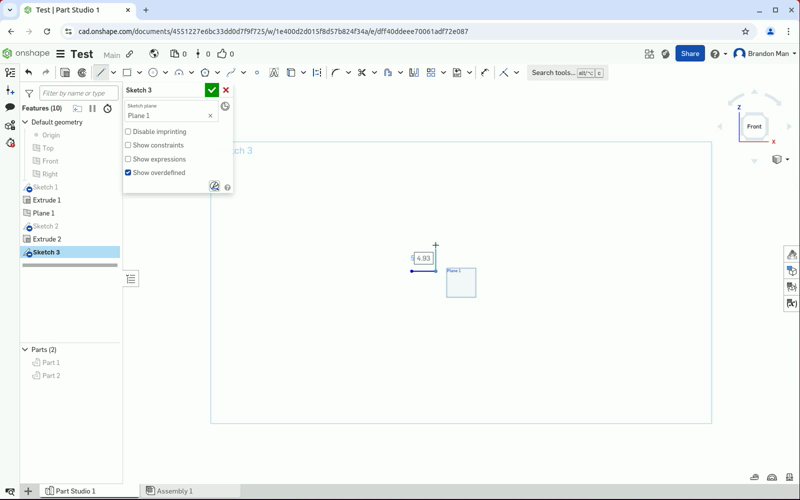
key_up(shift)
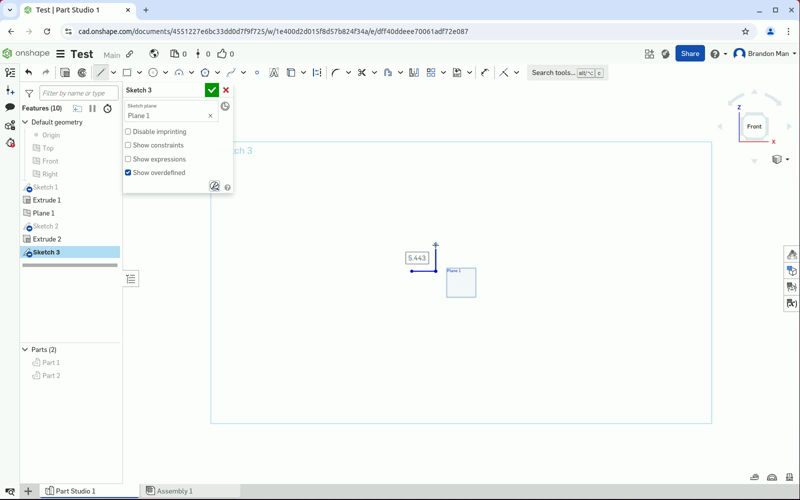
key_down(shift)
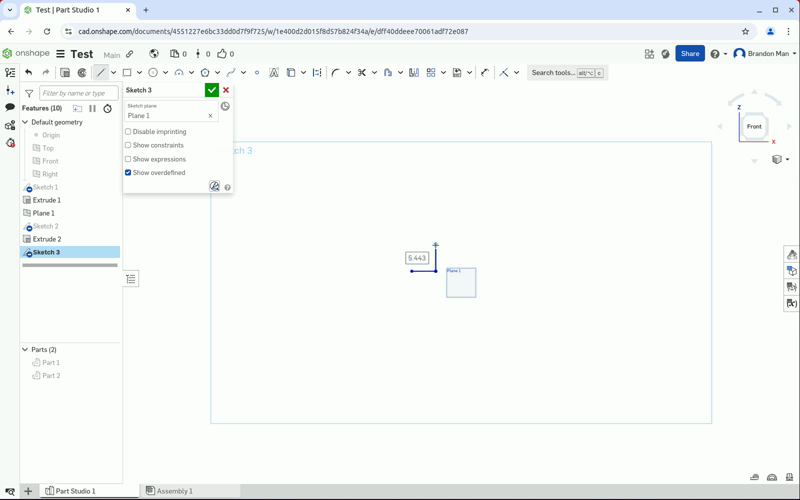
mouse_move(499, 244)
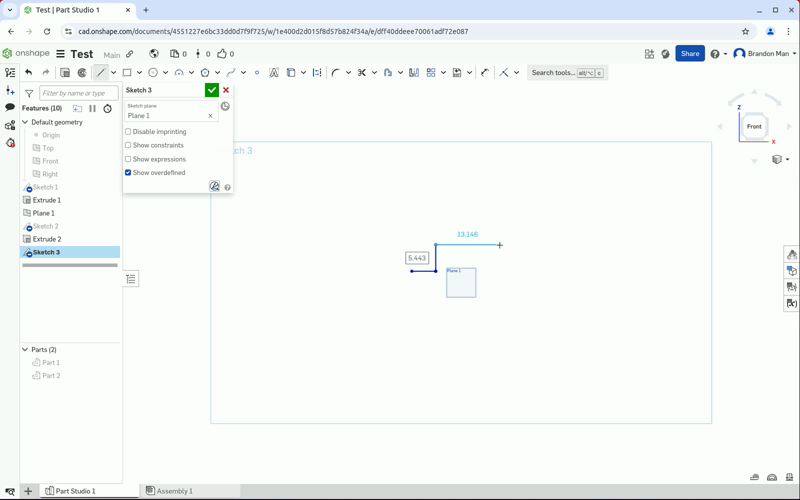
click(499, 244)
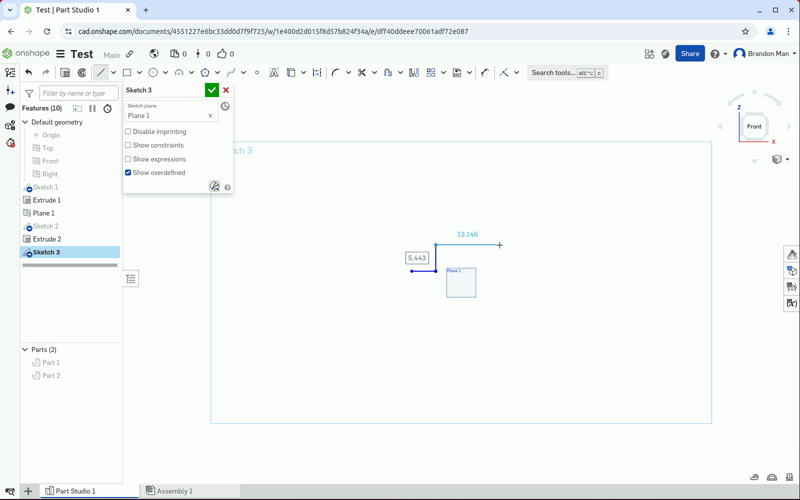
key_up(shift)
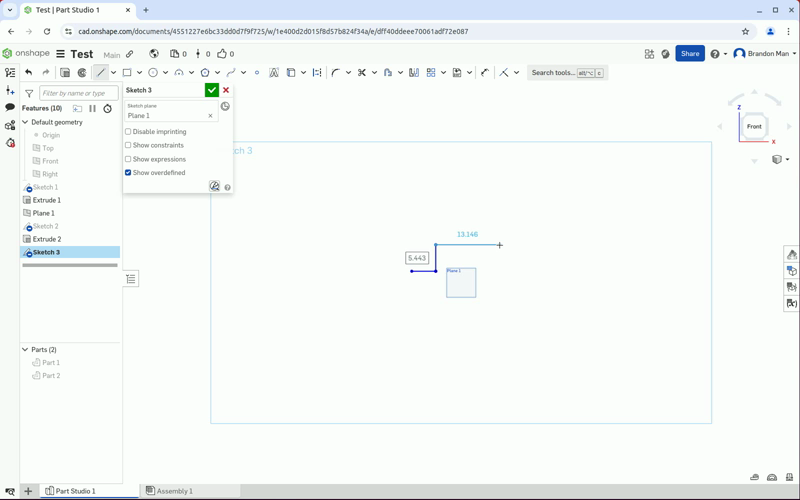
key_down(shift)
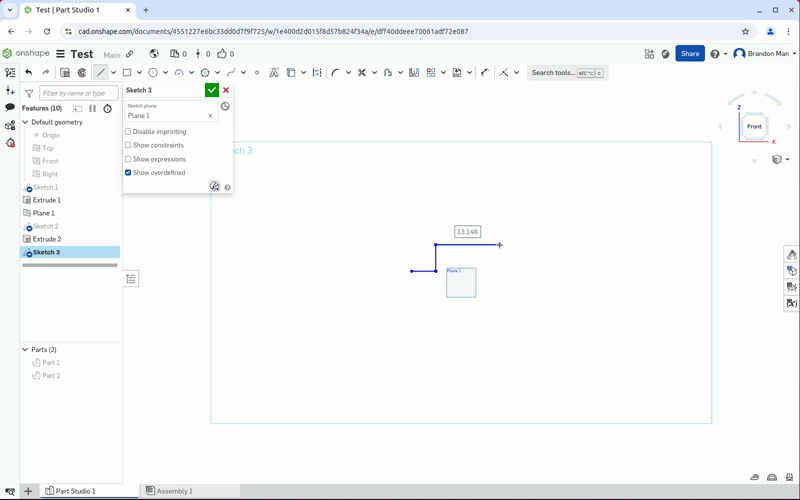
mouse_move(499, 170)
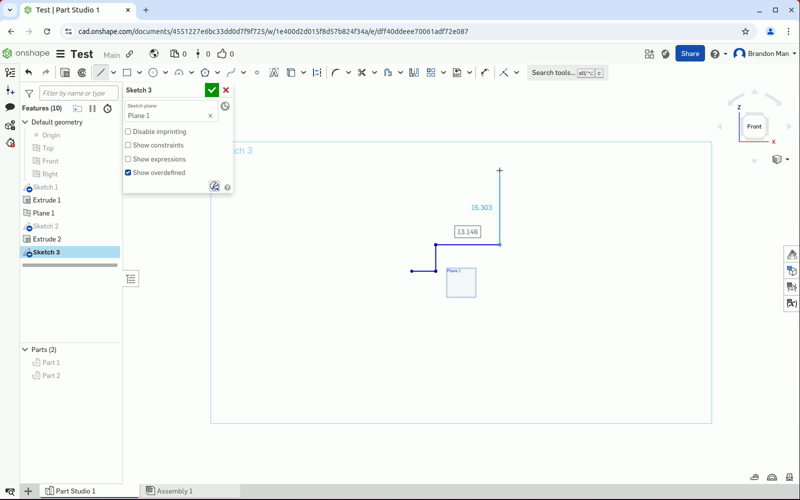
click(499, 170)
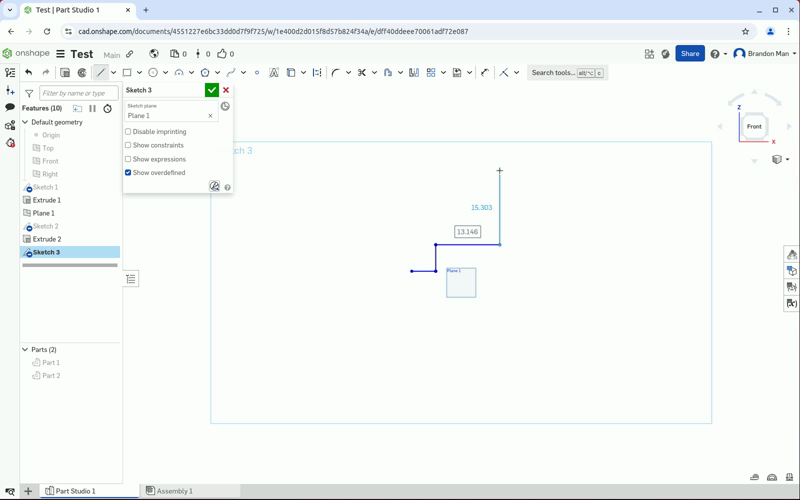
key_up(shift)
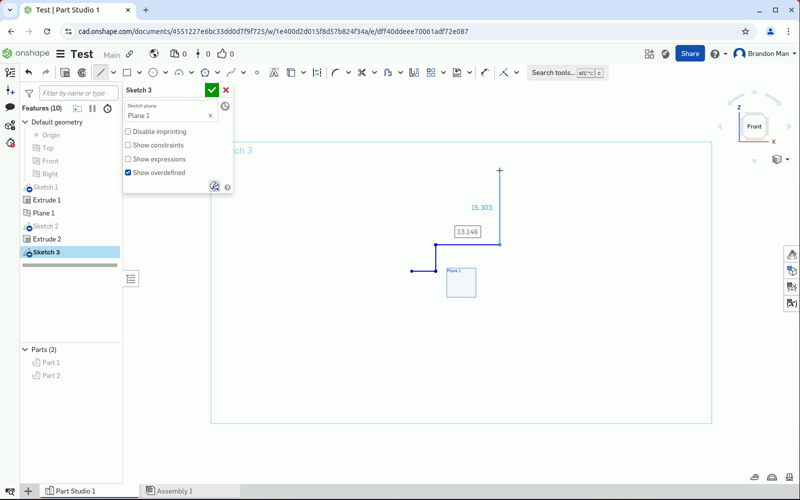
key_down(shift)
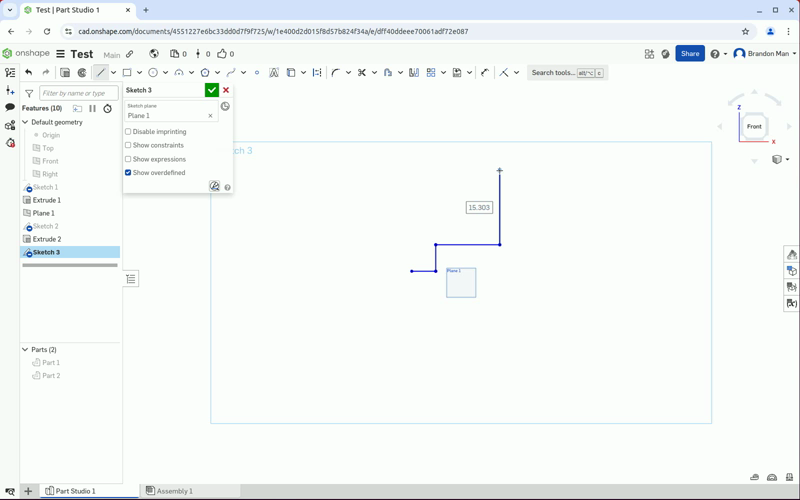
mouse_move(411, 170)
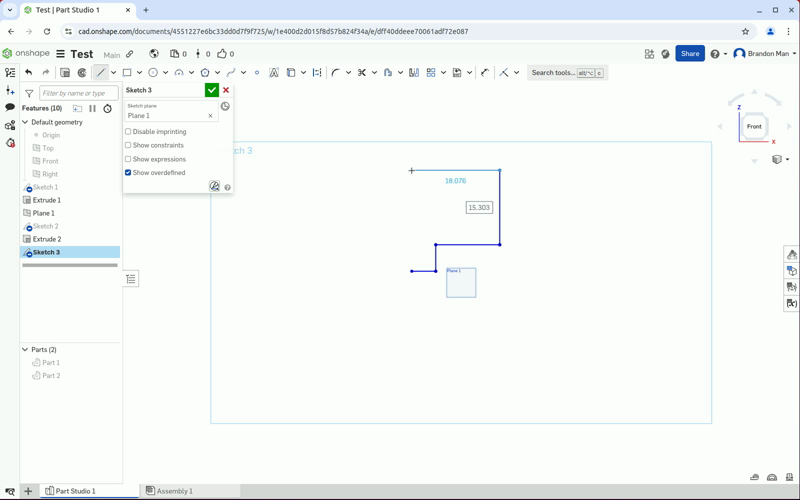
click(411, 170)
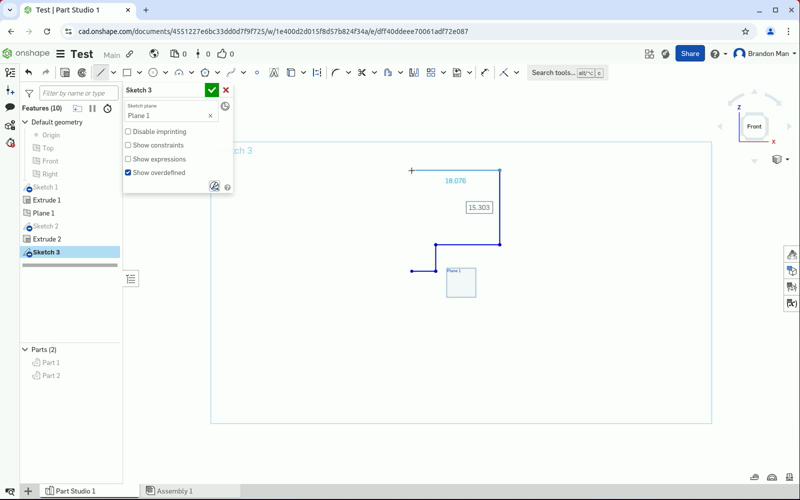
key_up(shift)
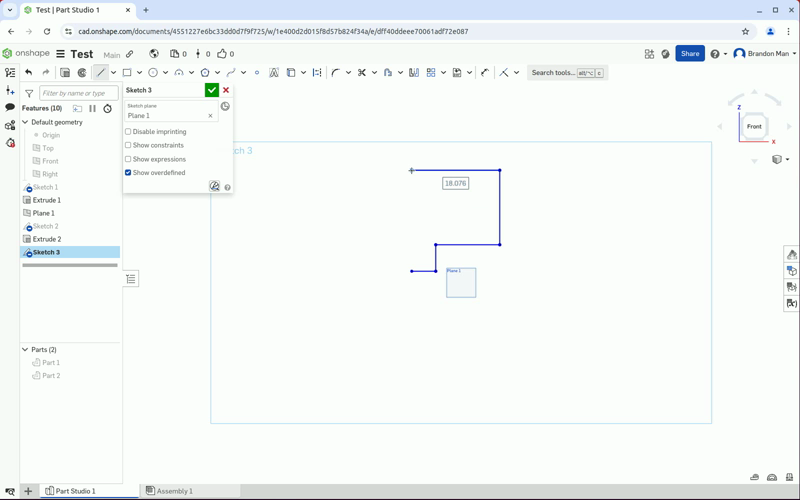
key_down(shift)
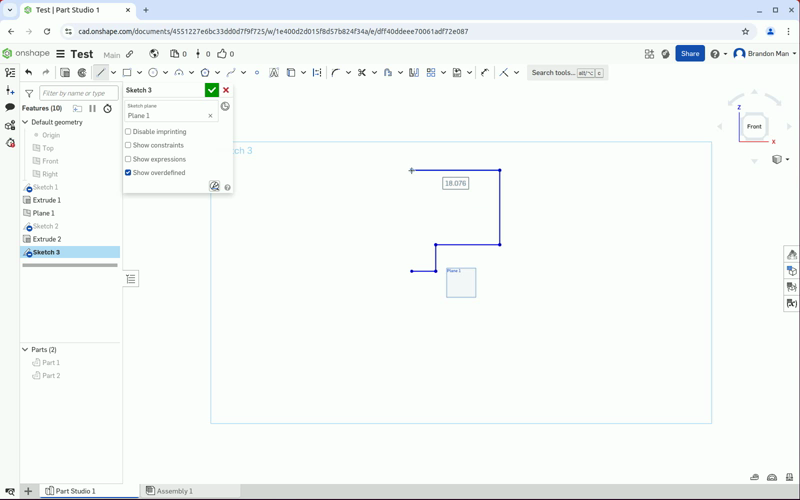
mouse_move(411, 244)
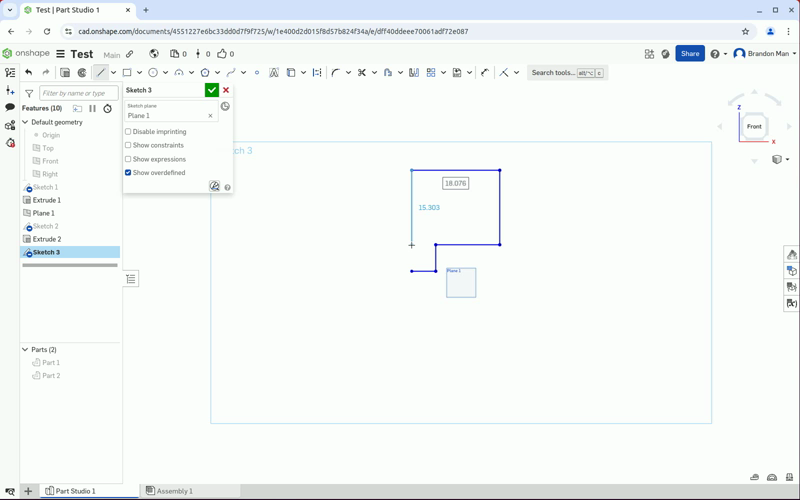
click(411, 244)
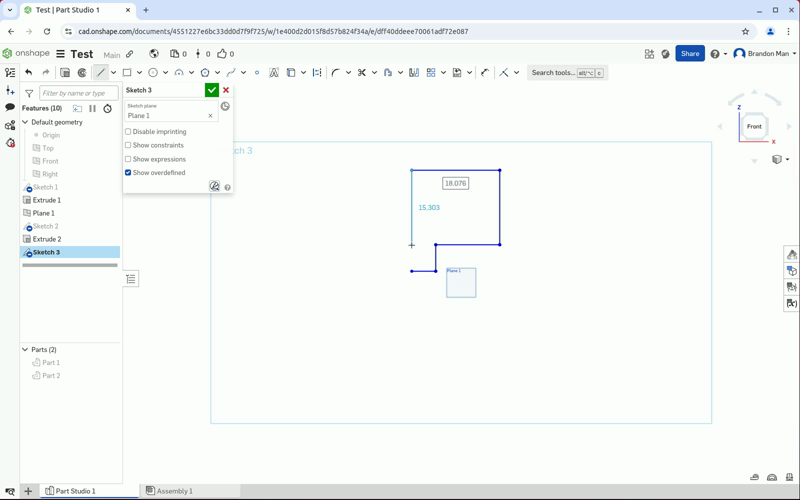
key_up(shift)
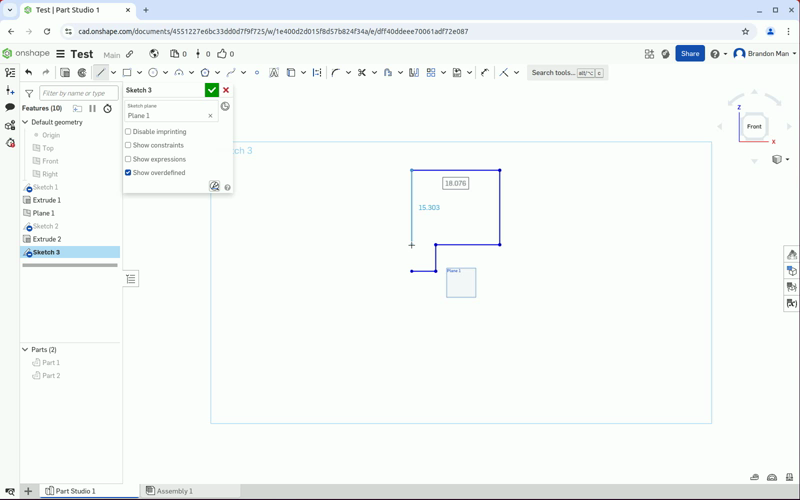
mouse_move(441, 244)
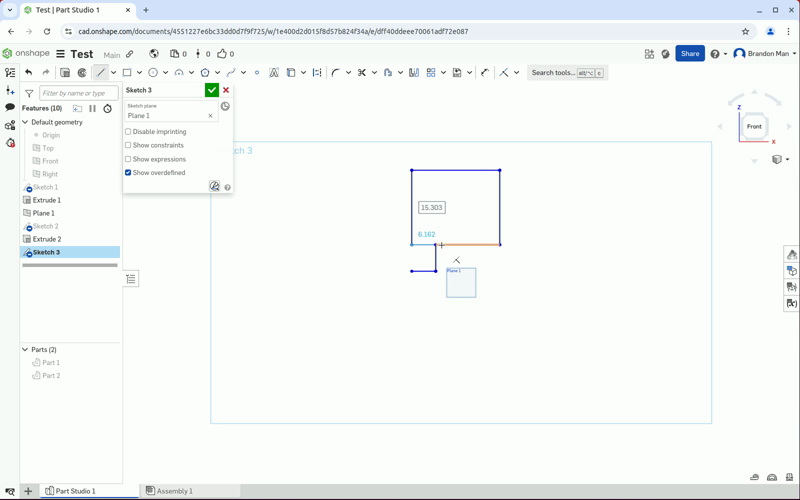
key_down(shift)
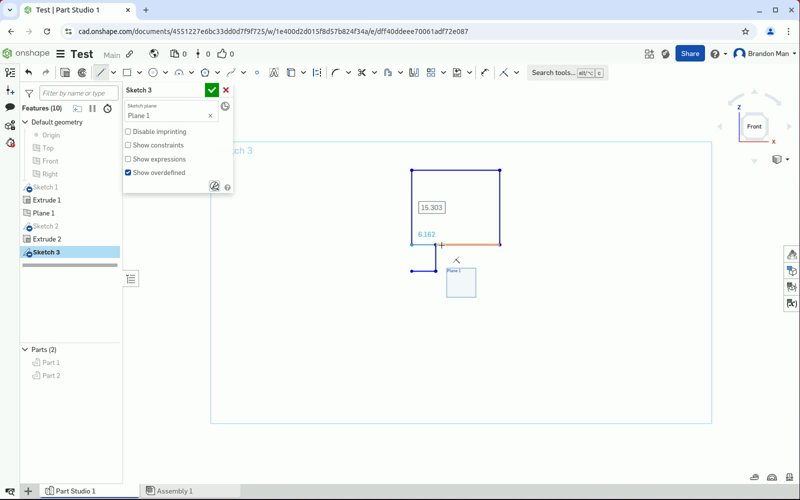
mouse_move(411, 271)
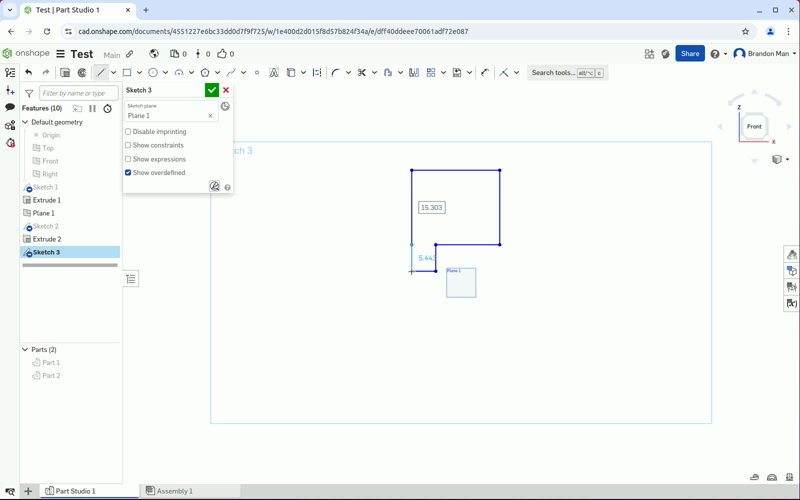
key_up(shift)
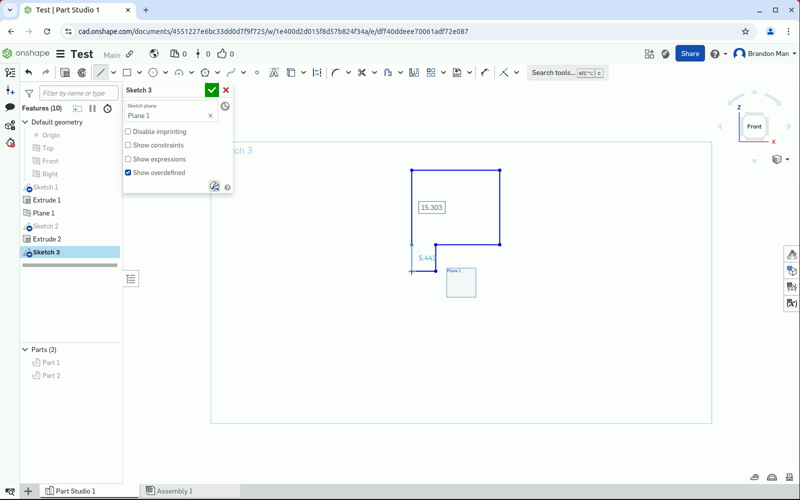
click(411, 271)
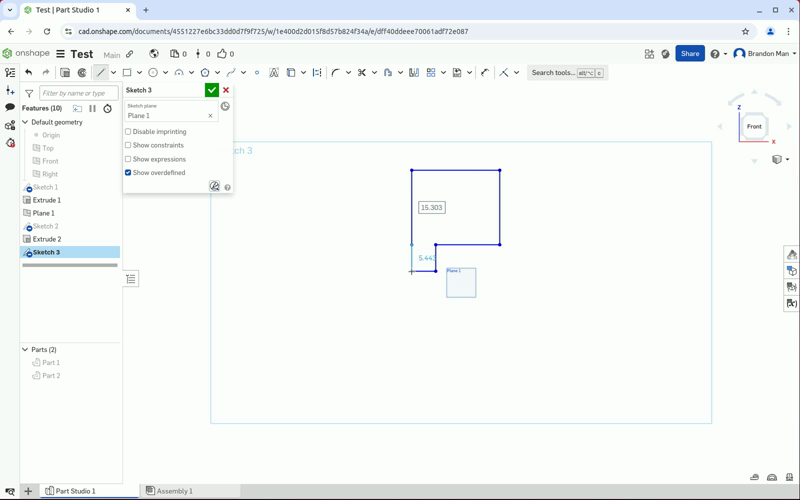
key(esc)
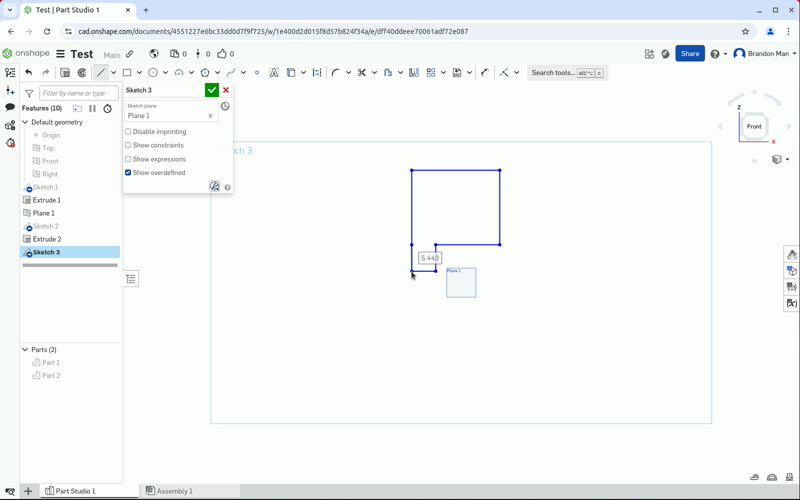
key(c)
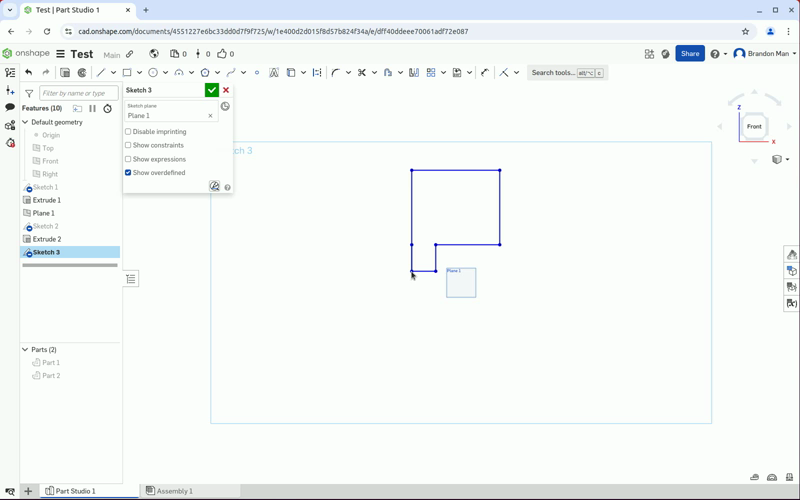
key_down(shift)
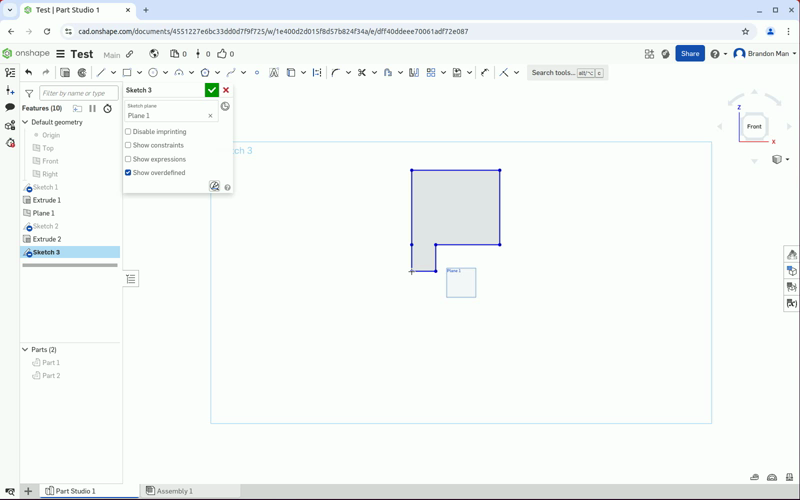
mouse_move(486, 229)
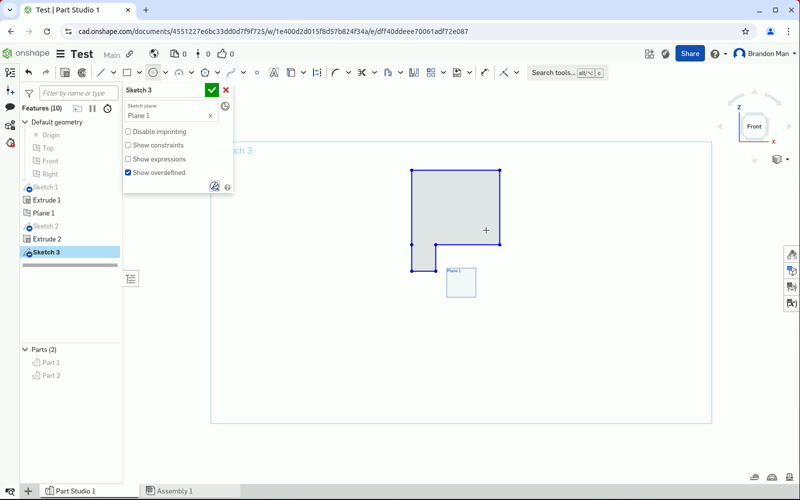
click(486, 229)
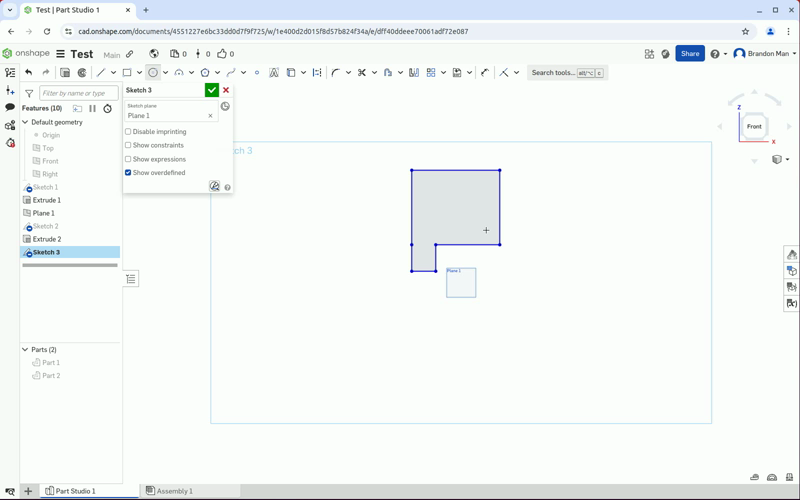
key_up(shift)
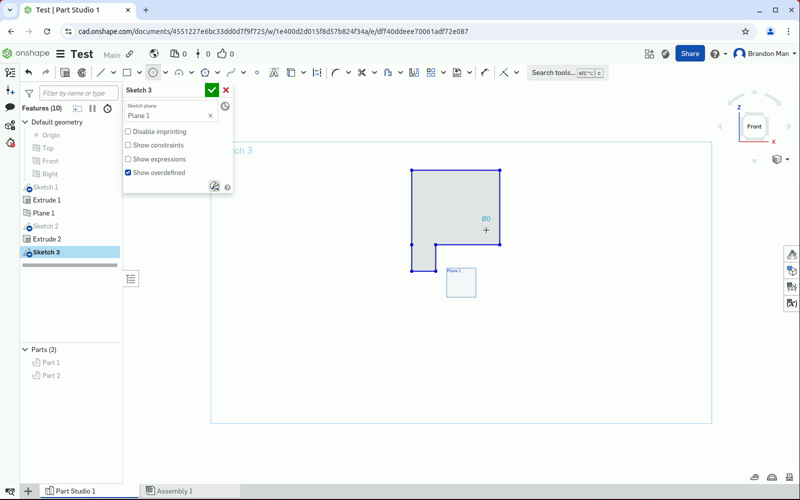
mouse_move(493, 229)
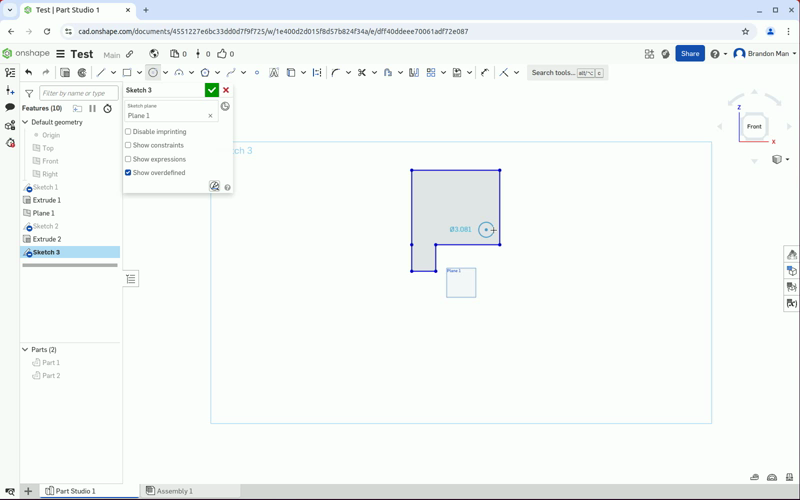
click(493, 229)
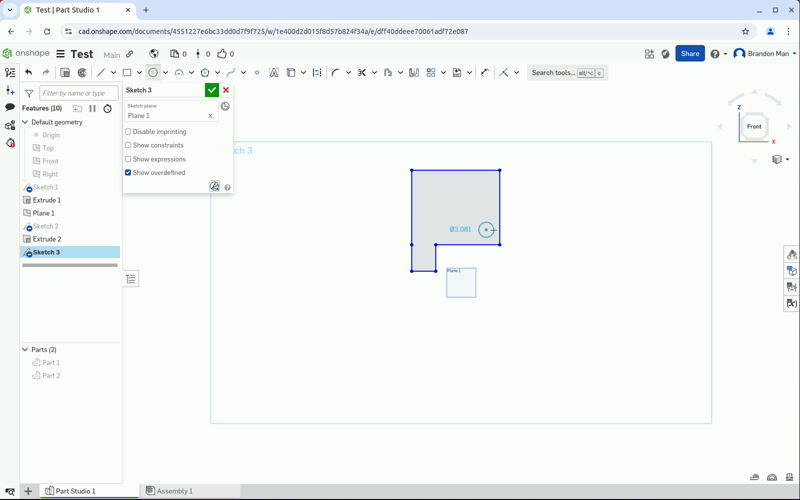
key(esc)
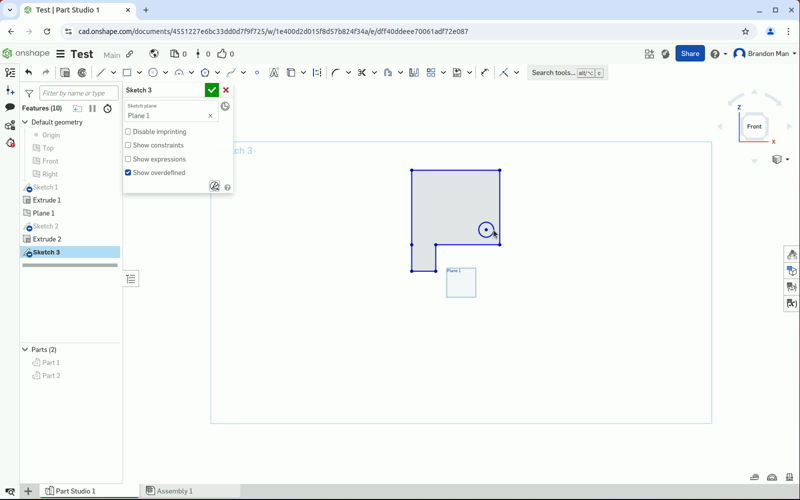
key(c)
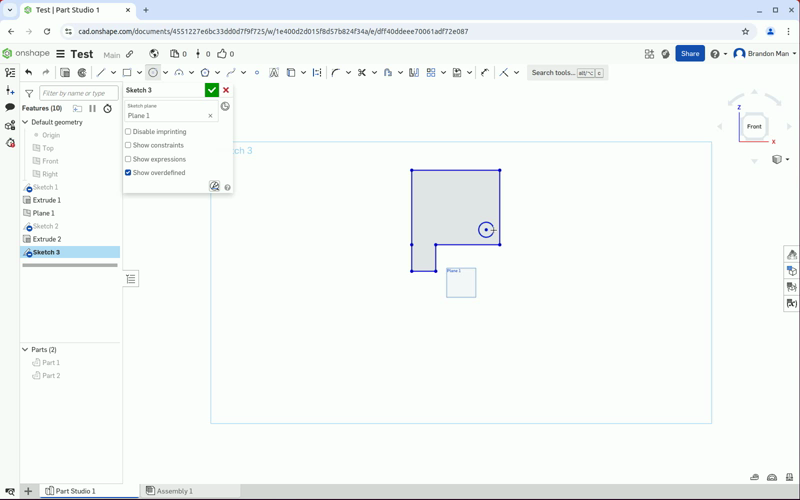
key_down(shift)
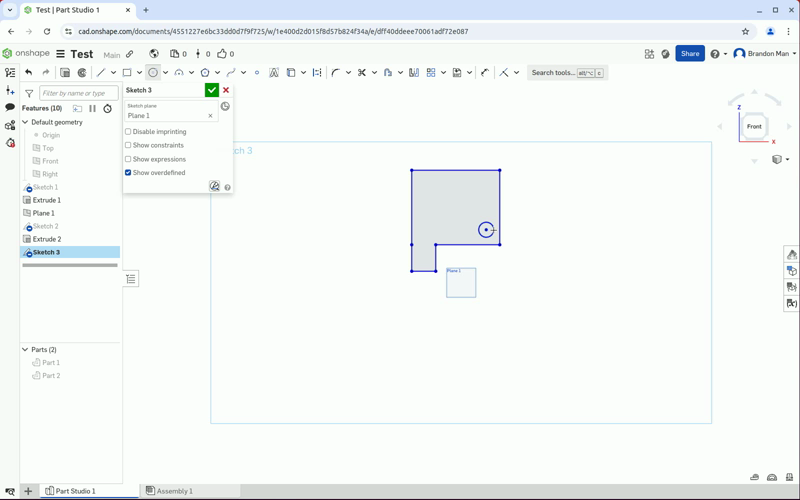
mouse_move(486, 185)
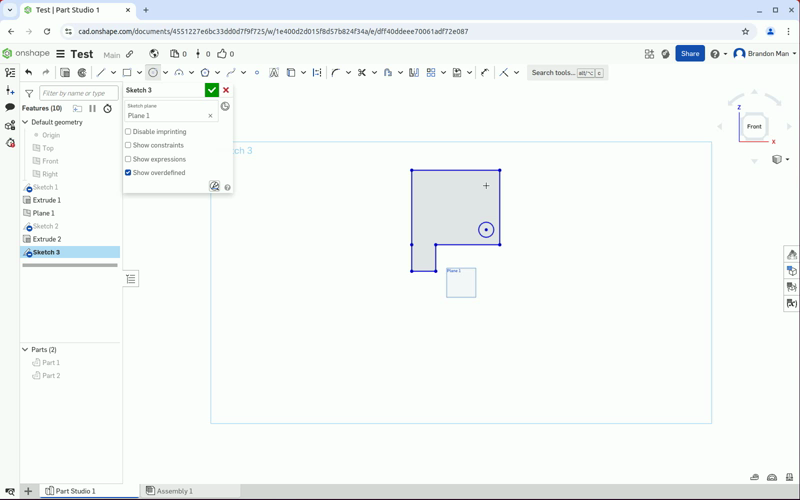
click(486, 185)
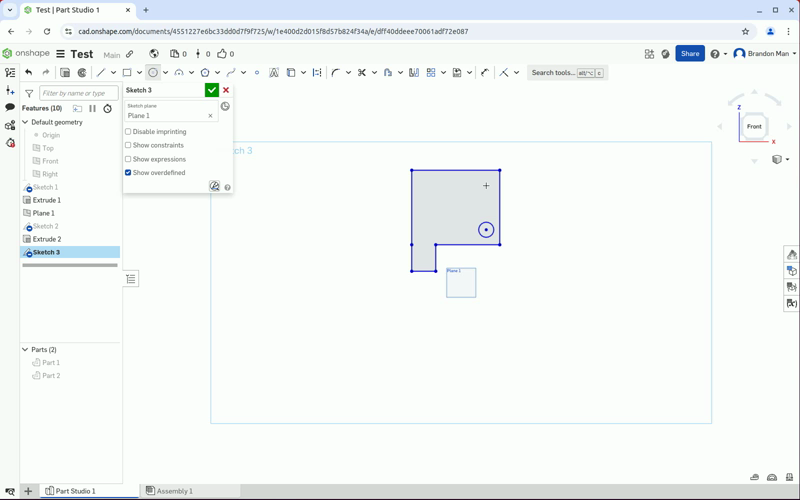
key_up(shift)
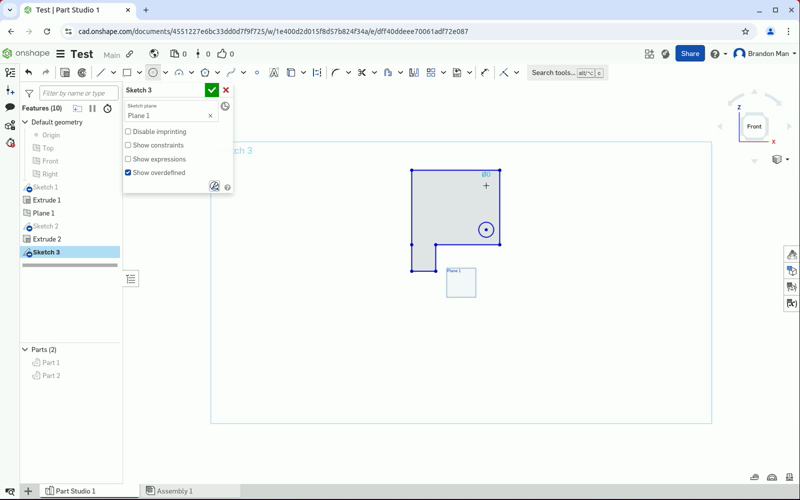
mouse_move(493, 185)
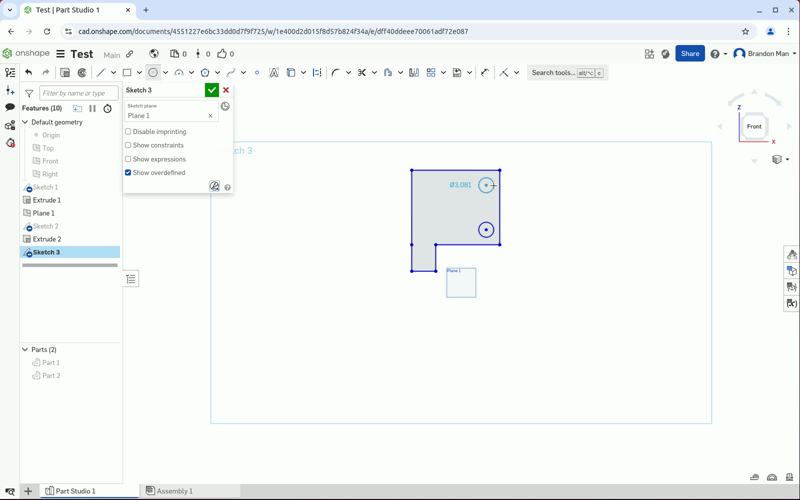
click(493, 185)
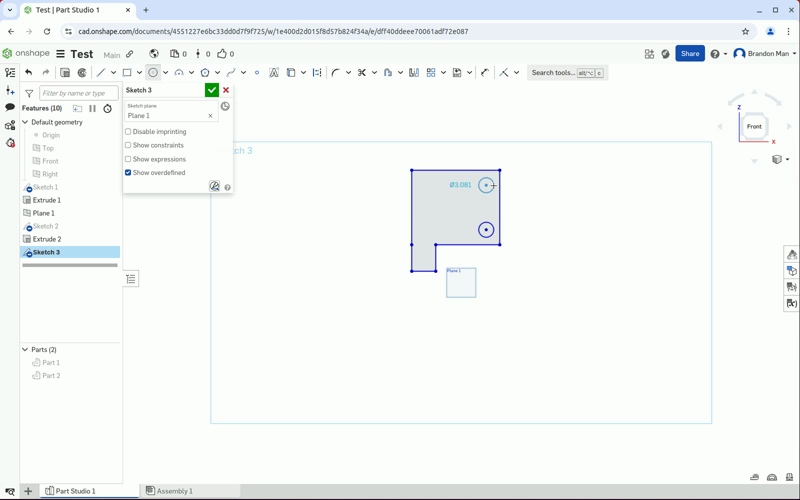
key(esc)
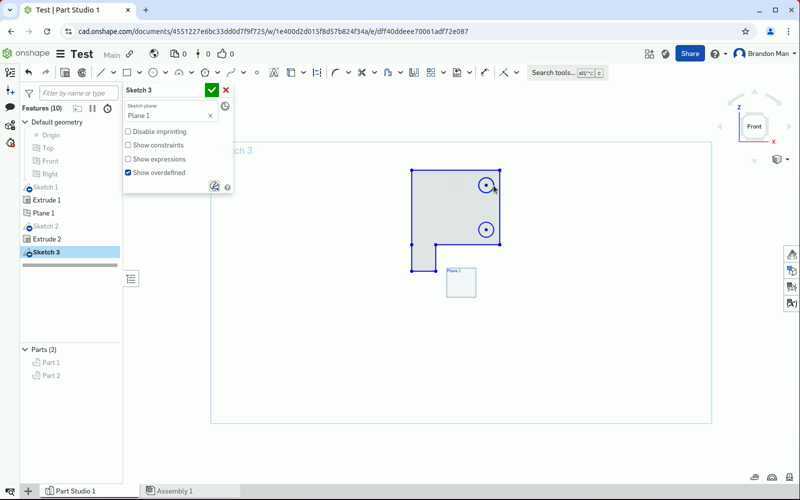
mouse_move(421, 193)
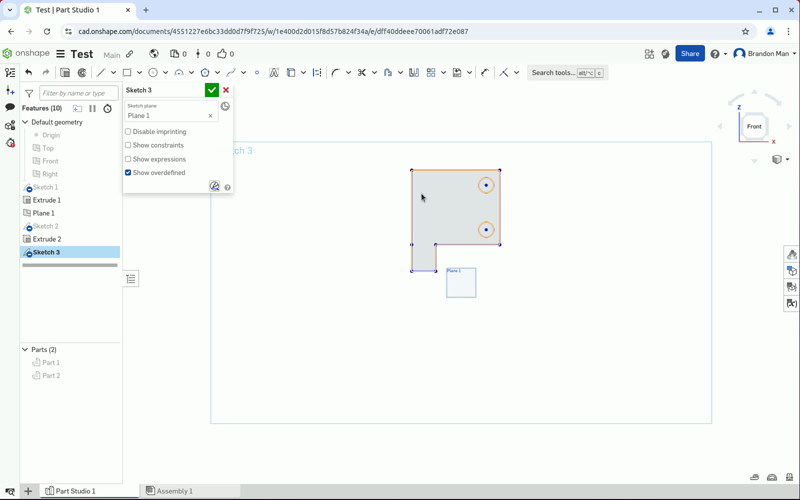
click(421, 193)
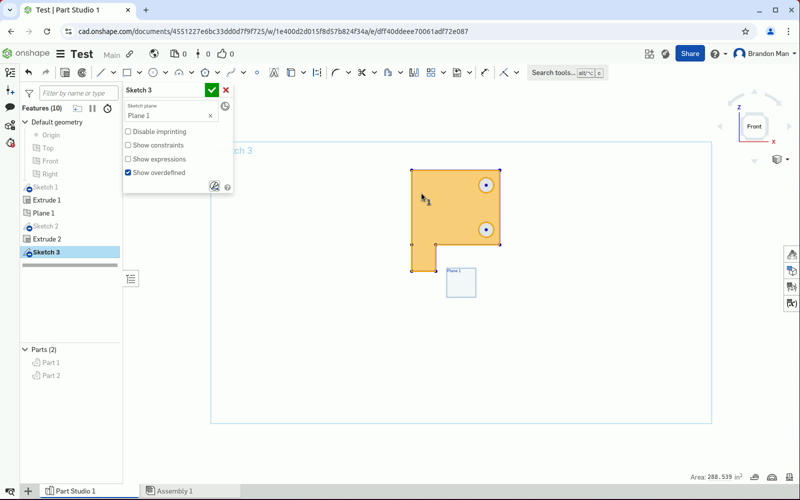
mouse_move(73, 352)
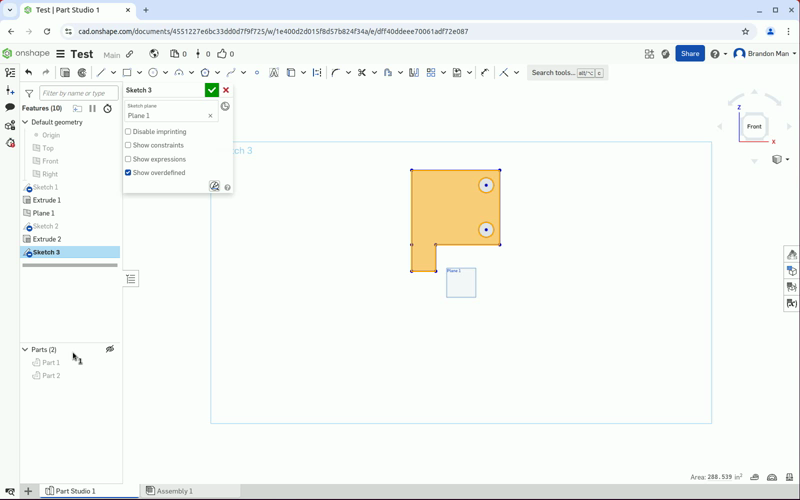
key(shift+y)
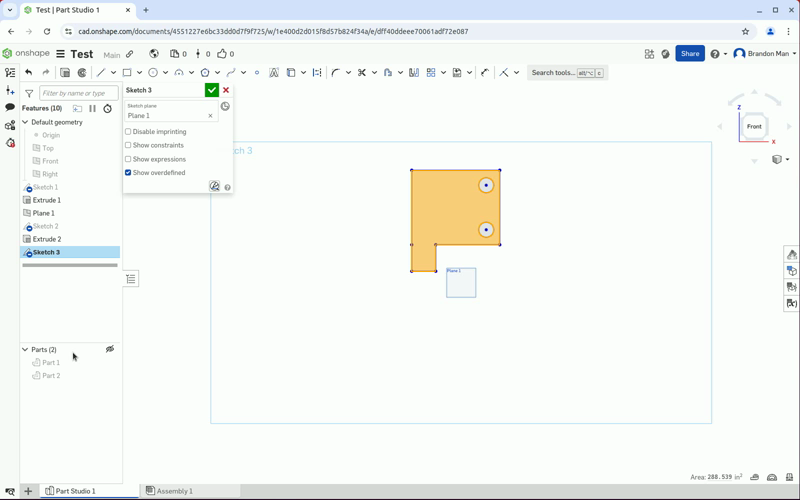
key(shift+e)
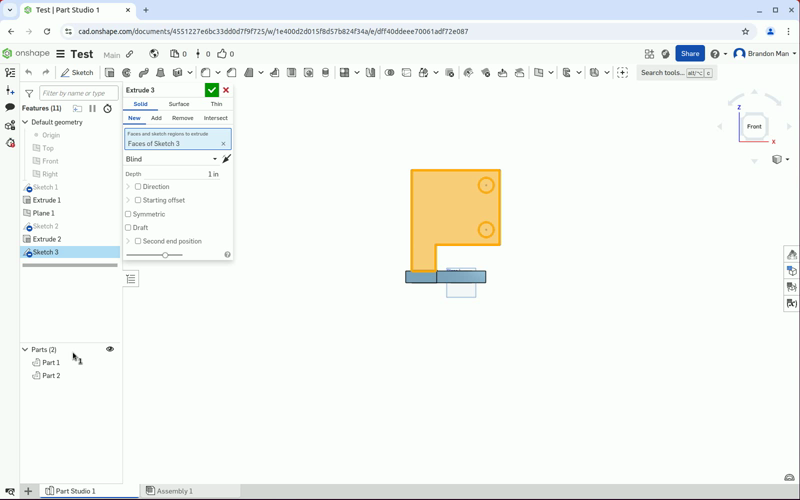
mouse_move(143, 106)
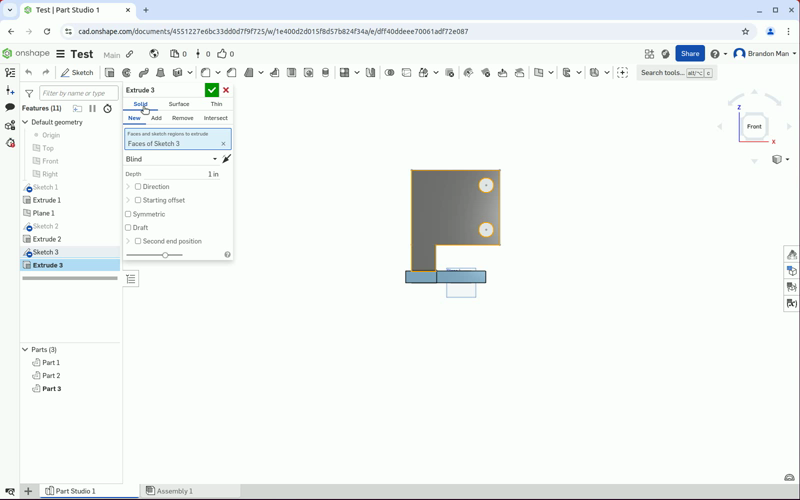
click(143, 106)
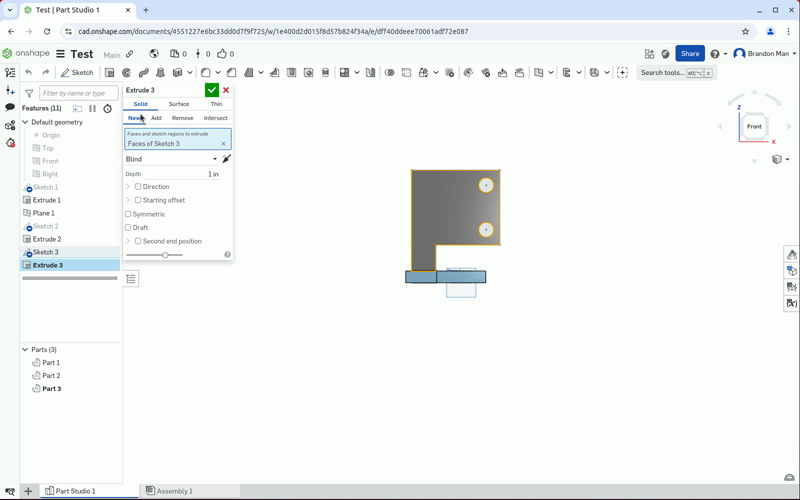
mouse_move(137, 120)
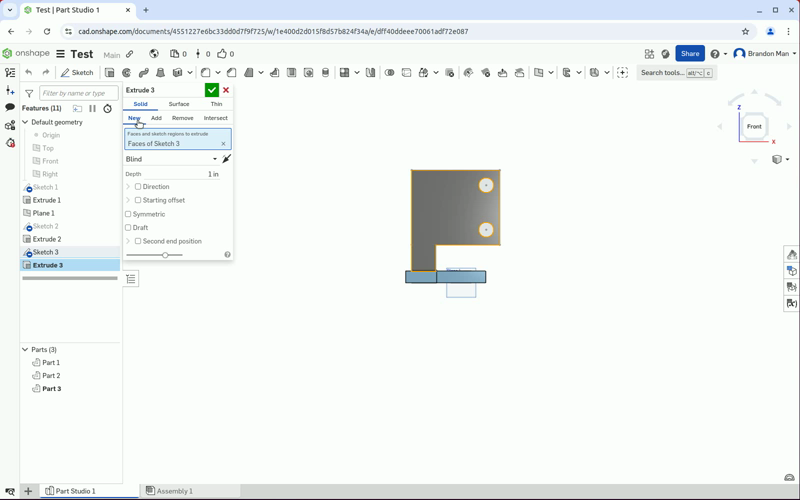
click(137, 120)
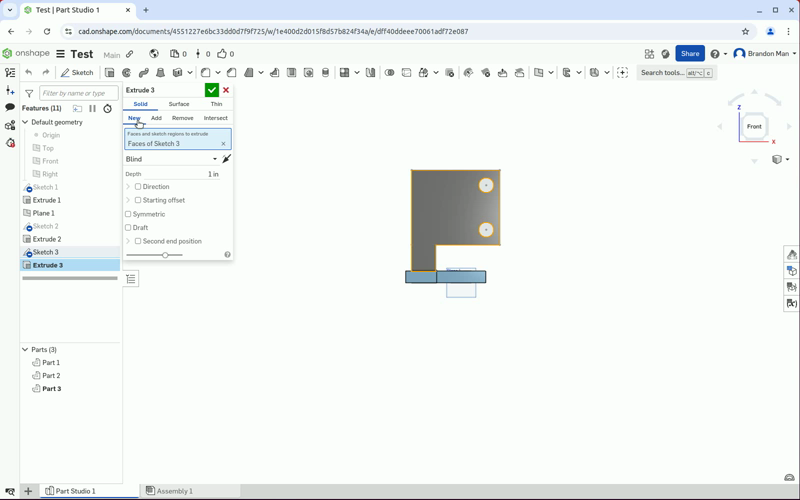
key(tab, 4)
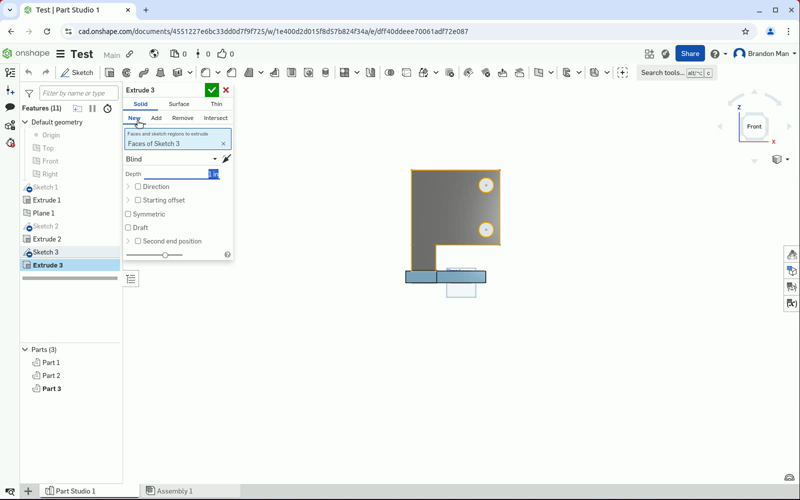
text(1.926)
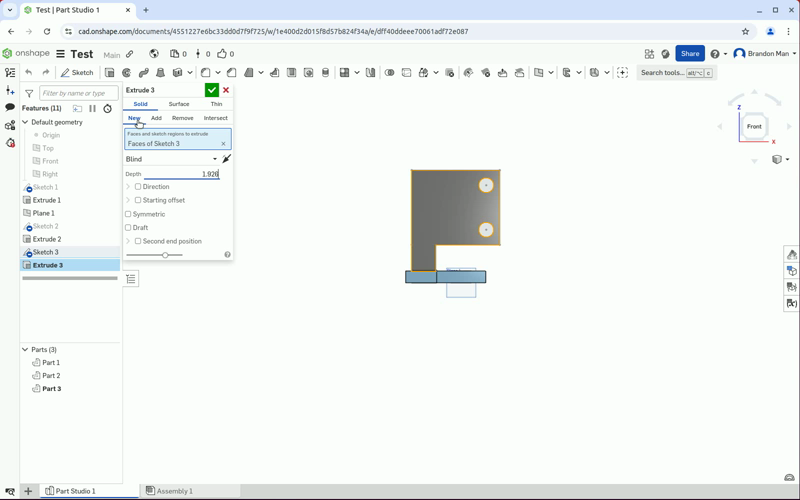
key(enter)
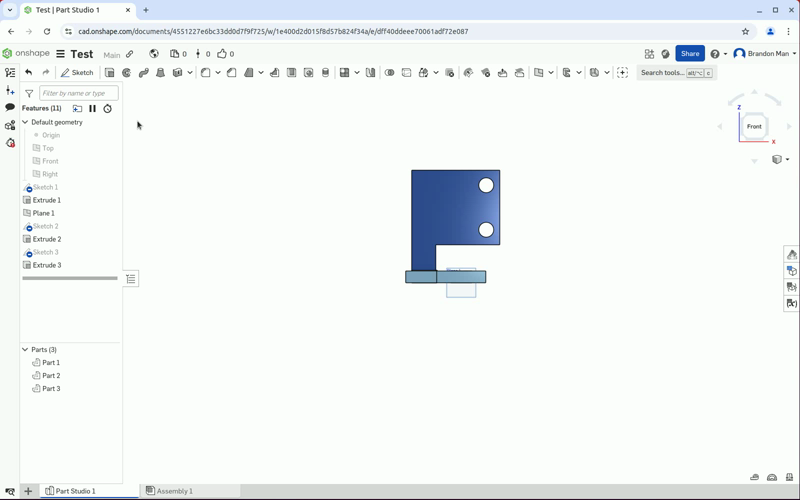
key(shift+h)
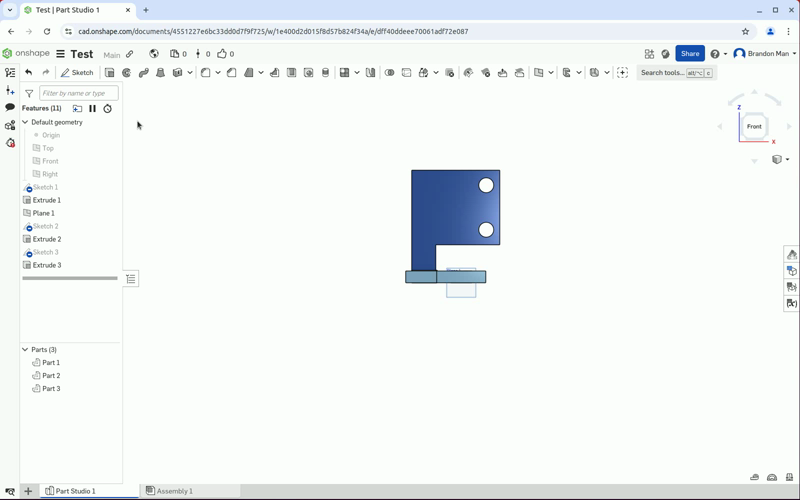
key(shift+h)
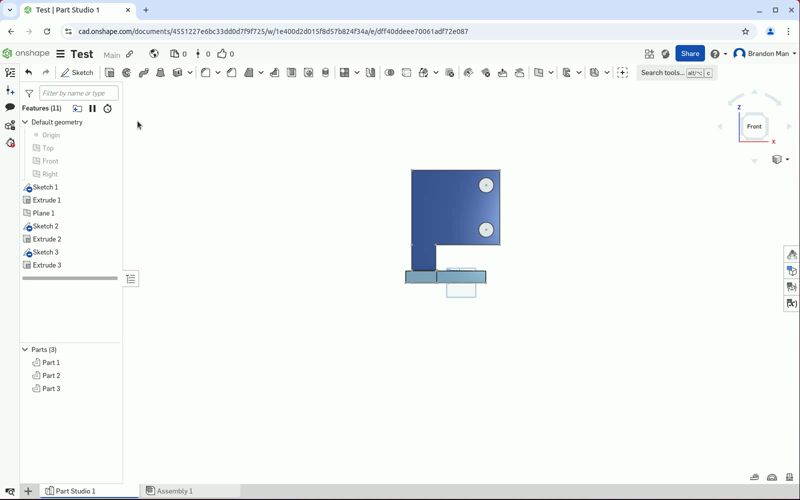
key(shift+7)
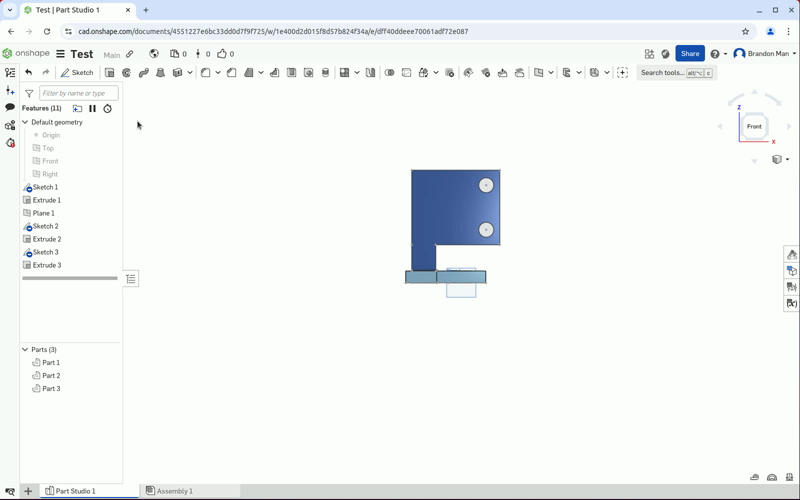
key(left, 2)
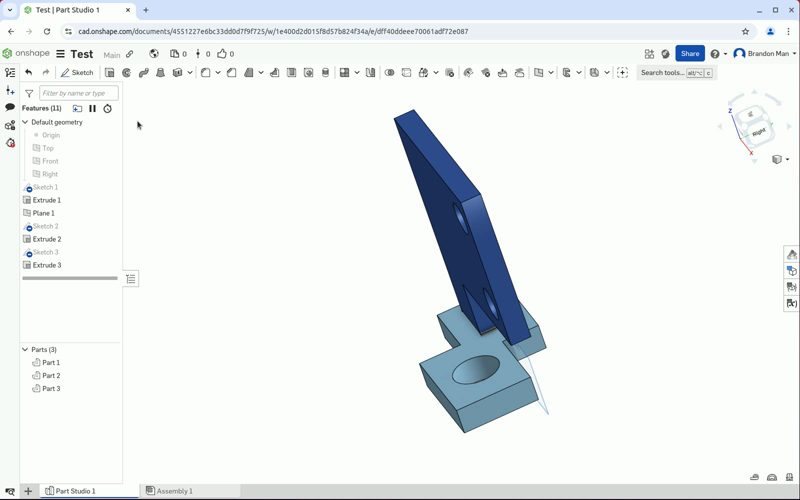
key(down, 2)
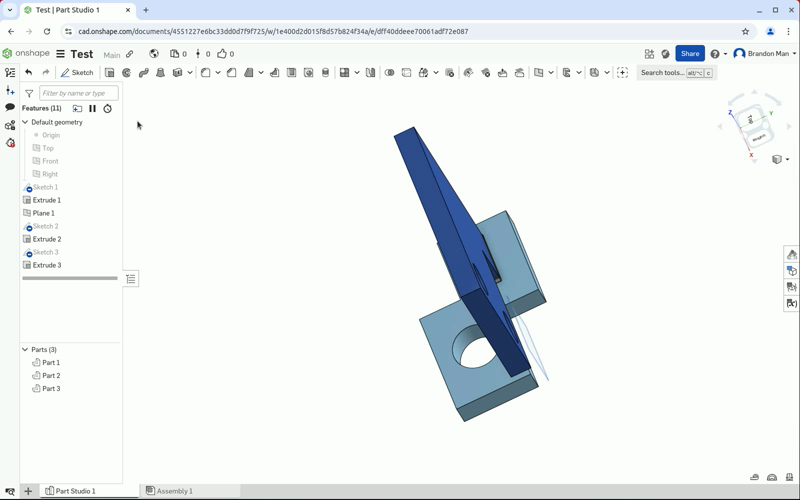
key(up, 2)
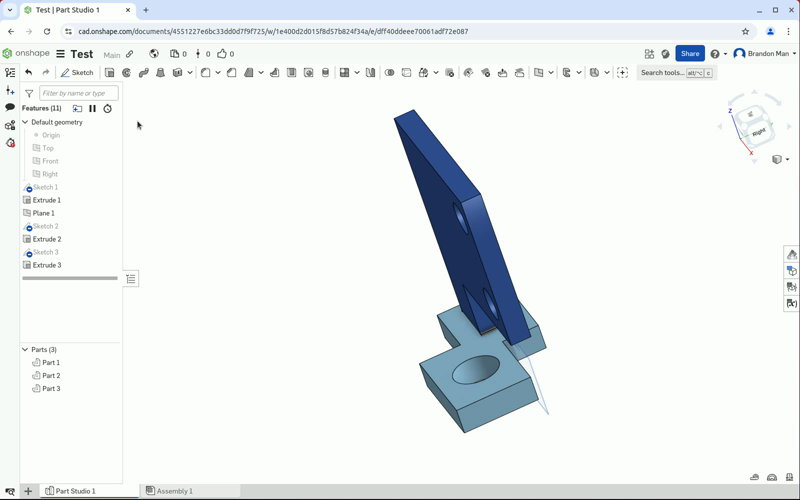
key(right, 2)
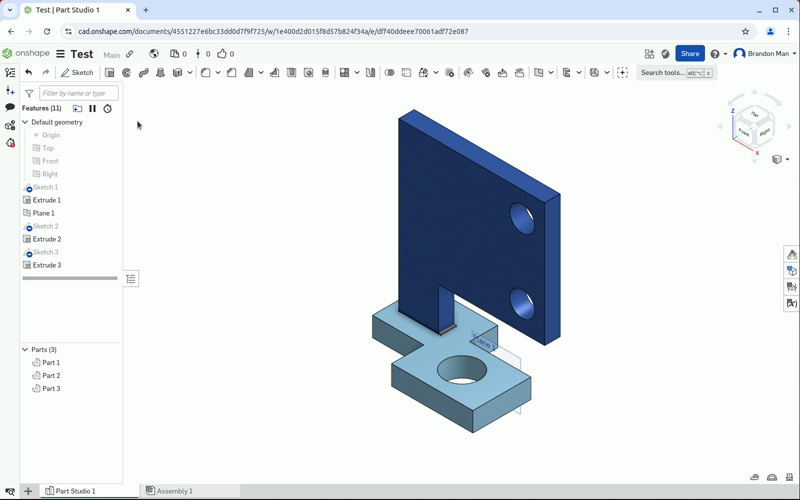
mouse_move(73, 189)
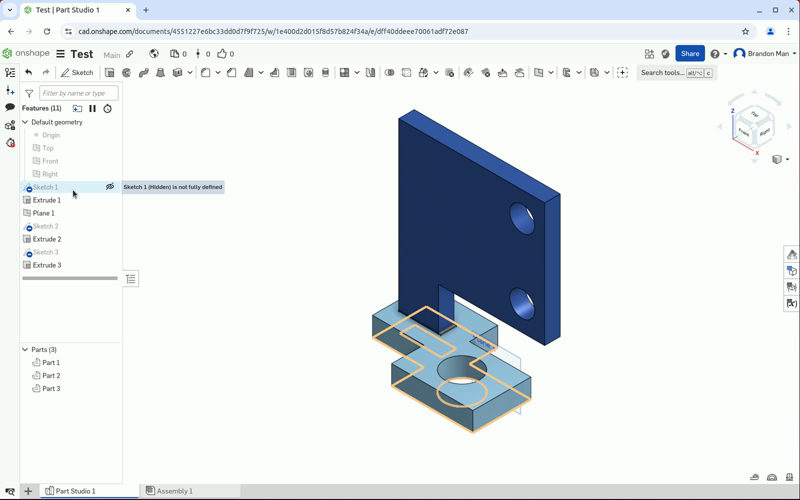
click(73, 189)